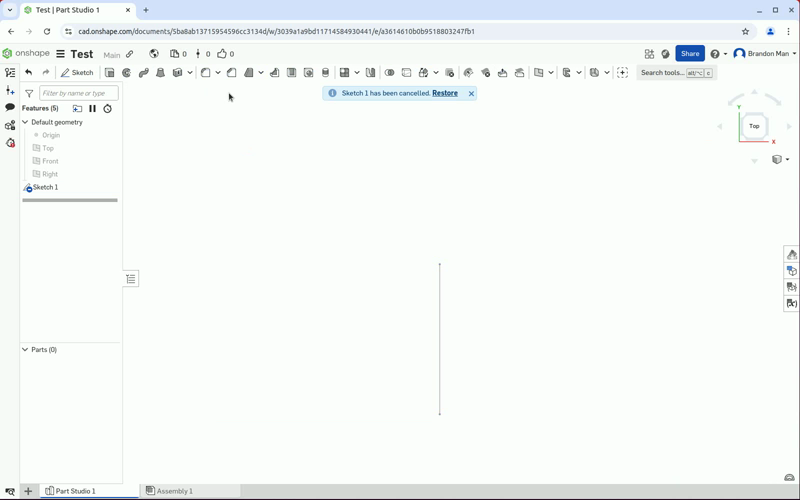
key(shift+h)
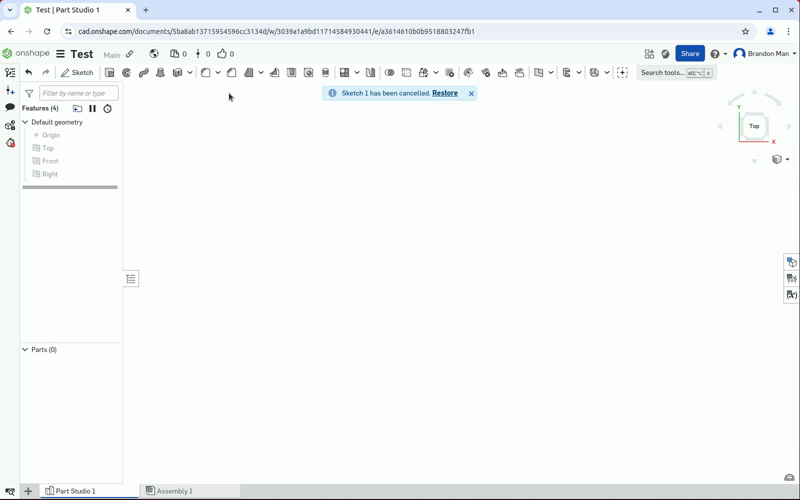
key(shift+s)
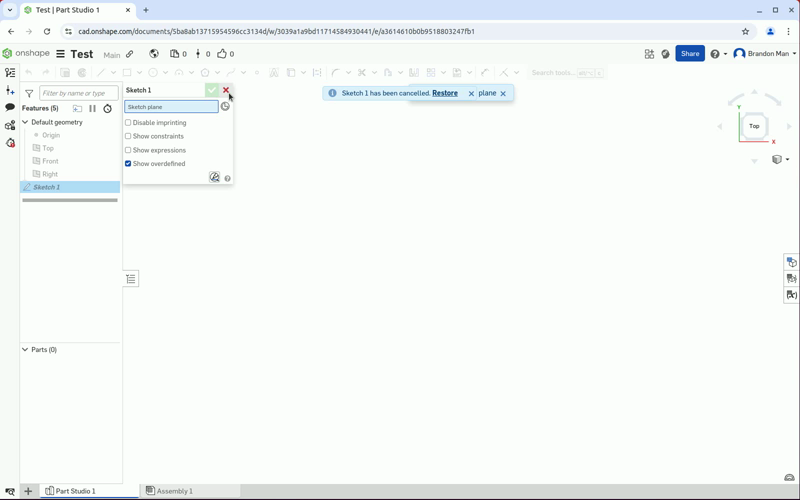
mouse_move(73, 150)
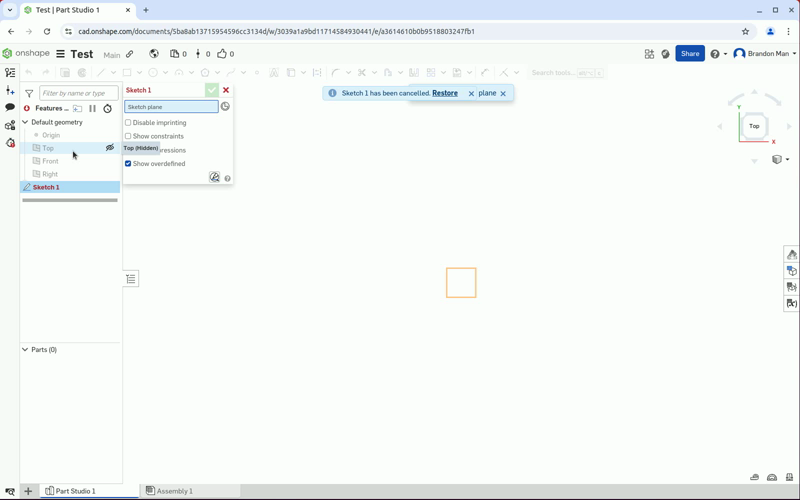
click(73, 150)
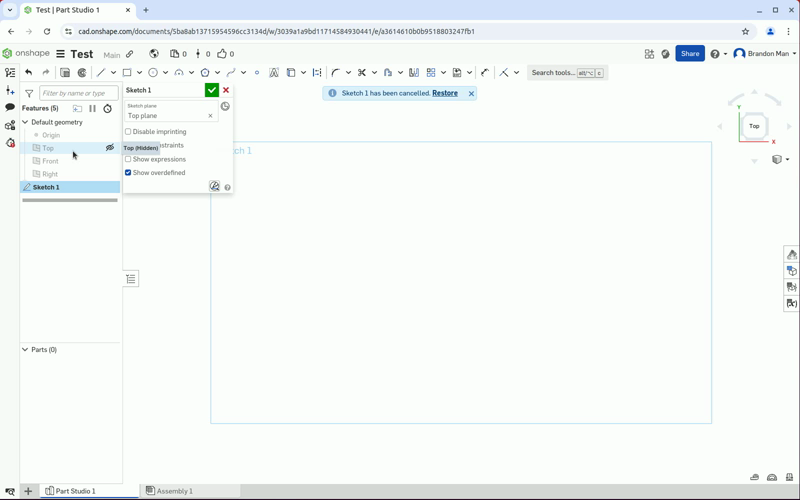
mouse_move(73, 352)
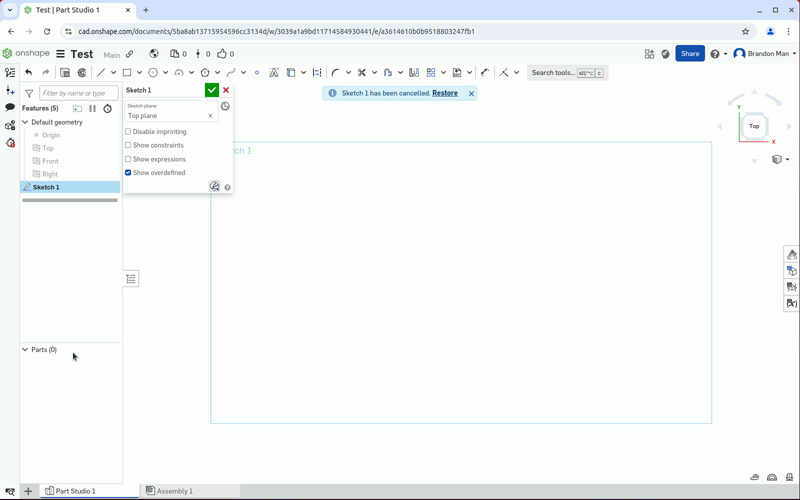
key(y)
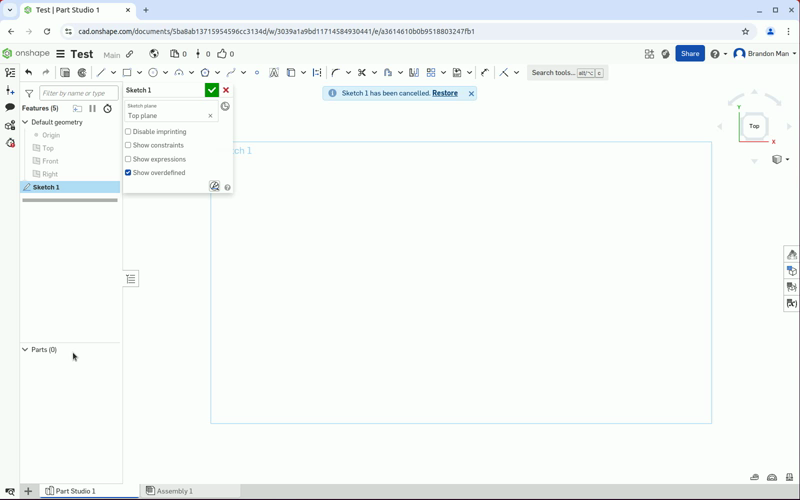
key(l)
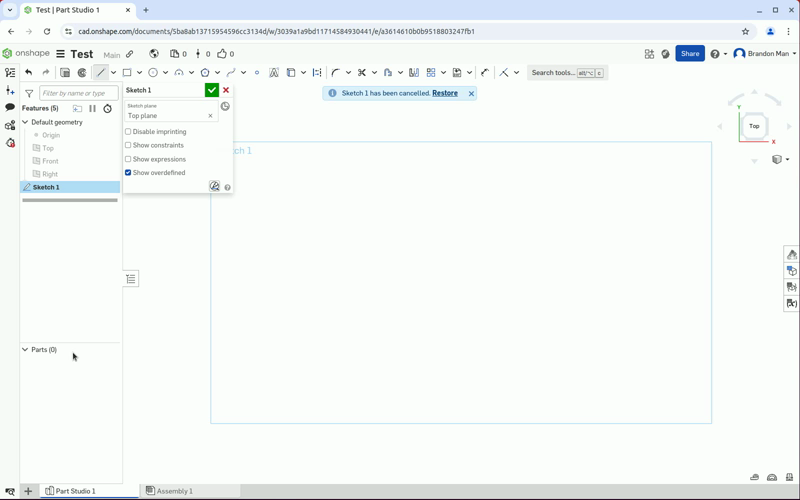
key_down(shift)
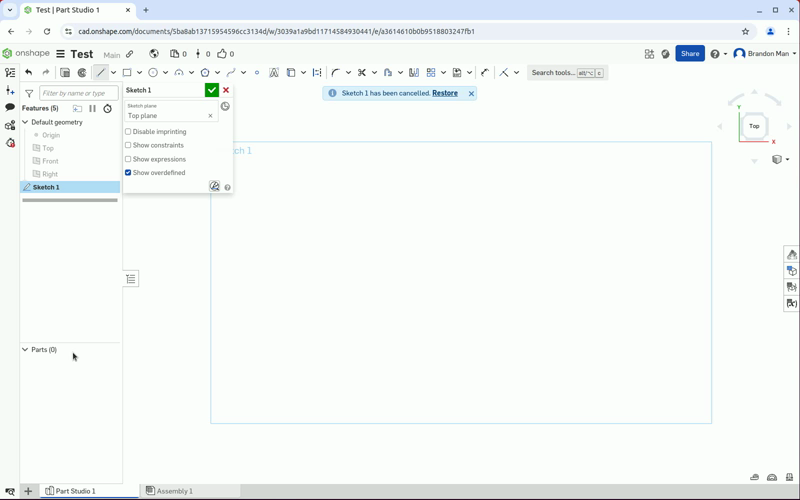
mouse_move(376, 372)
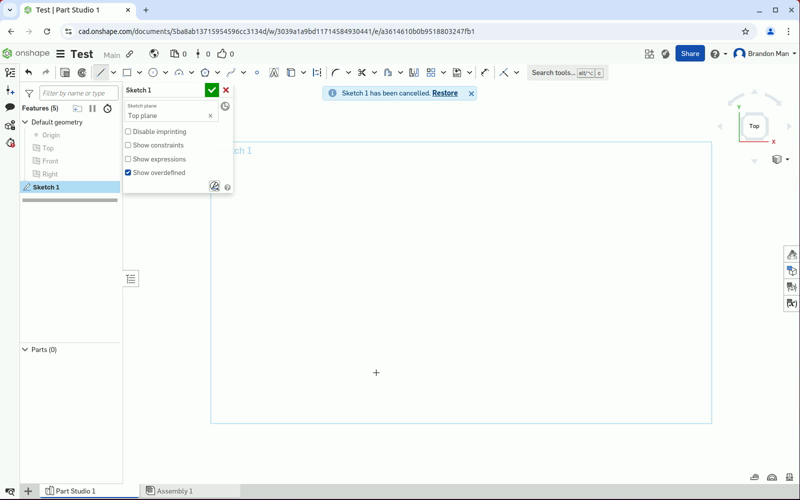
click(376, 372)
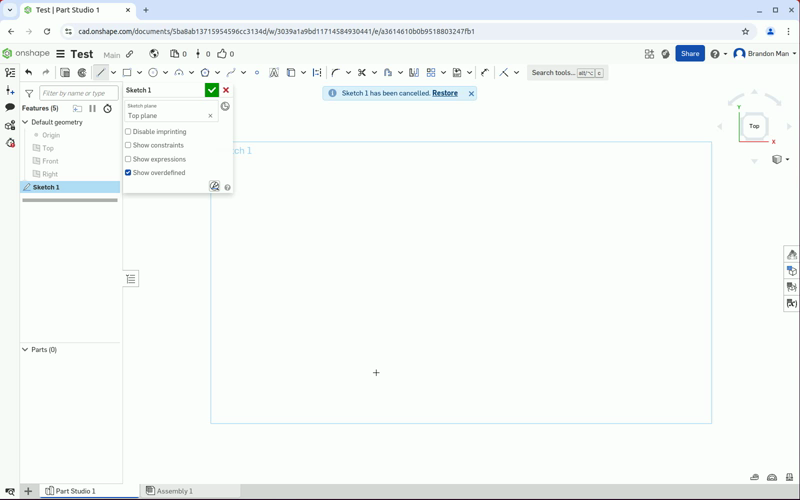
key_up(shift)
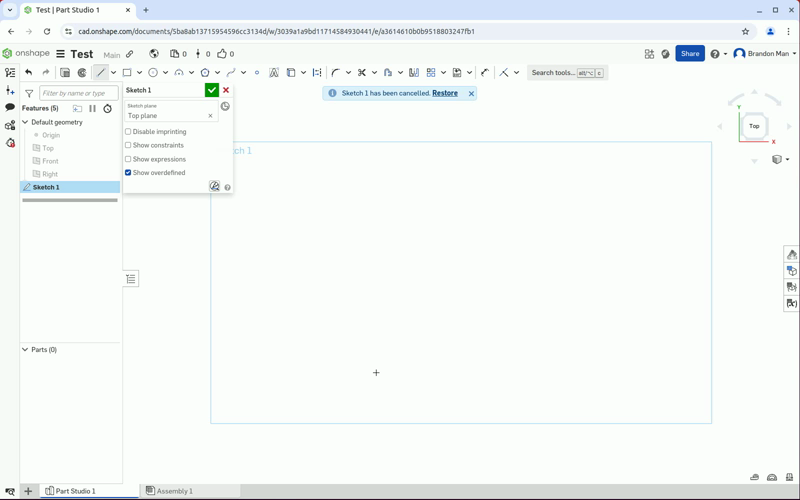
key_down(shift)
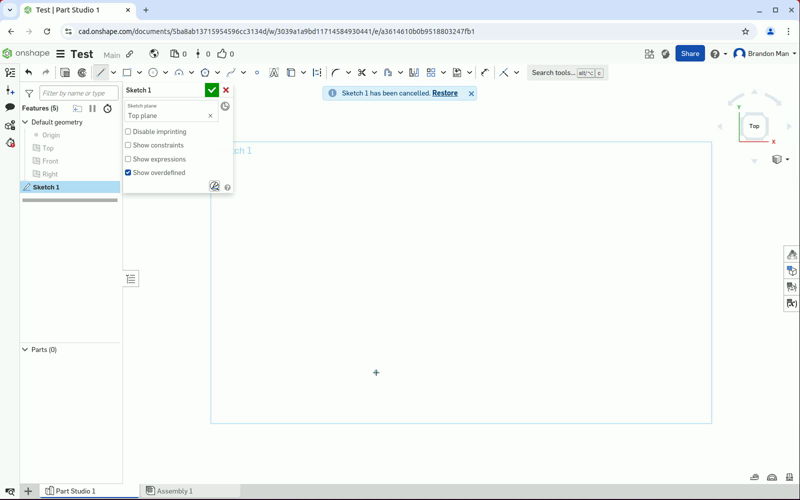
mouse_move(549, 372)
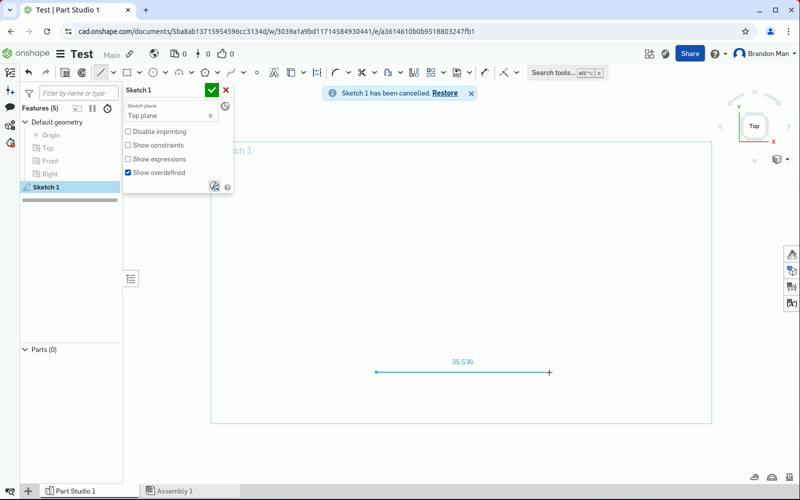
click(549, 372)
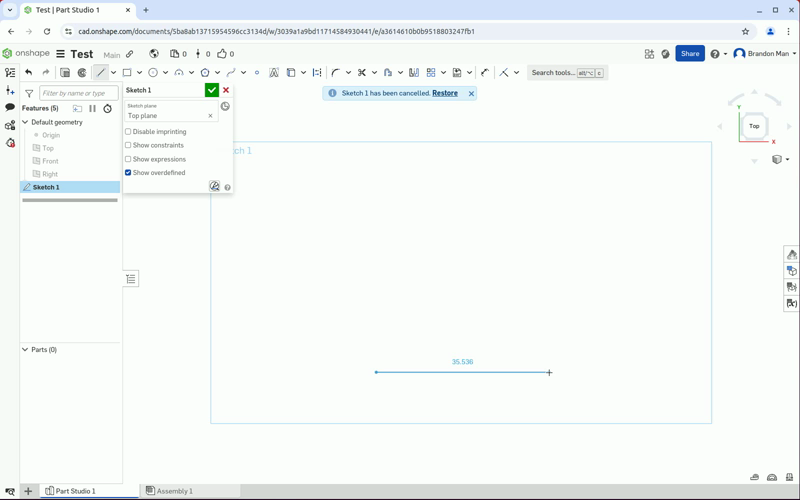
key_up(shift)
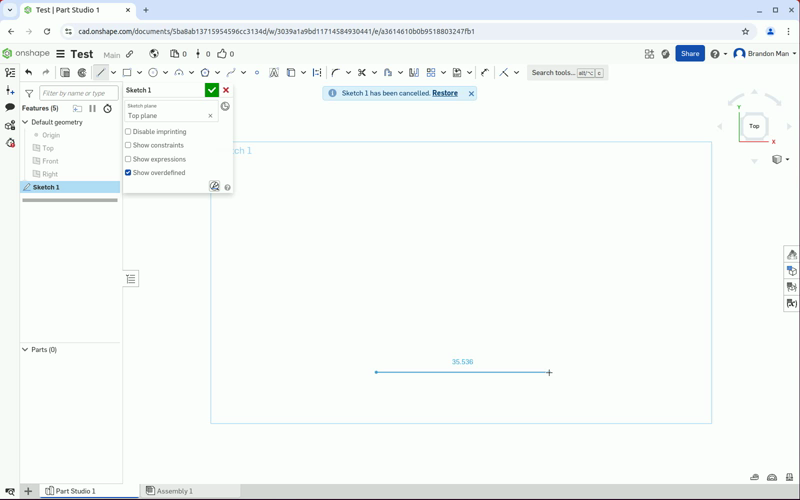
key_down(shift)
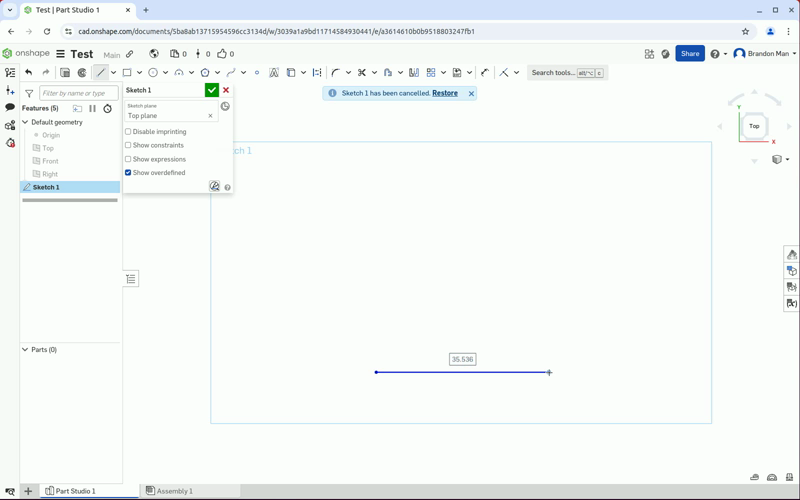
mouse_move(549, 199)
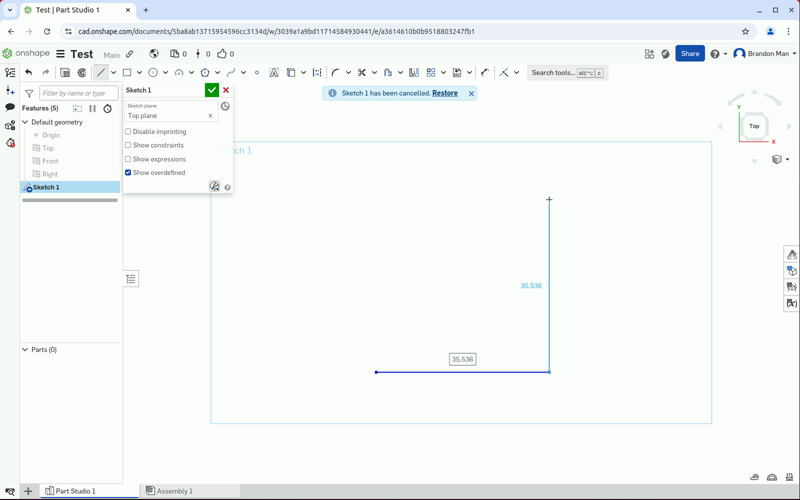
click(549, 199)
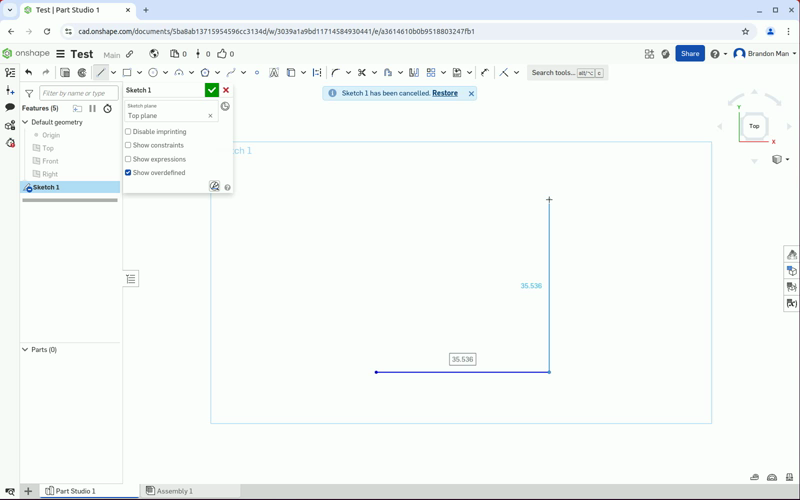
key_up(shift)
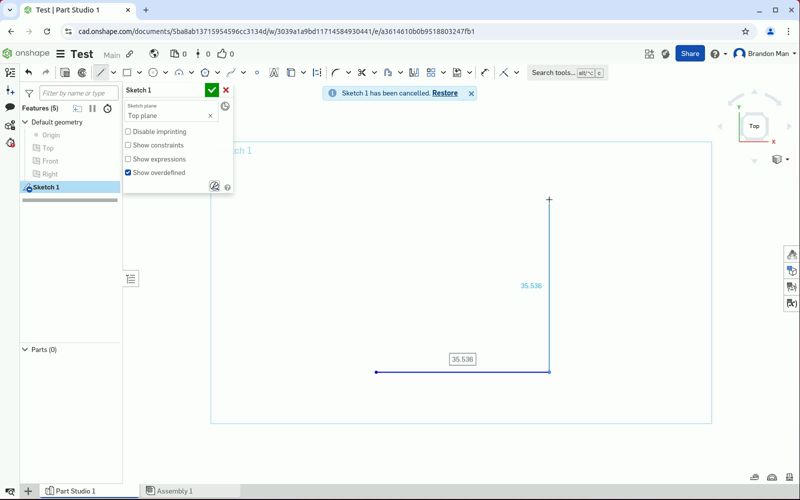
key_down(shift)
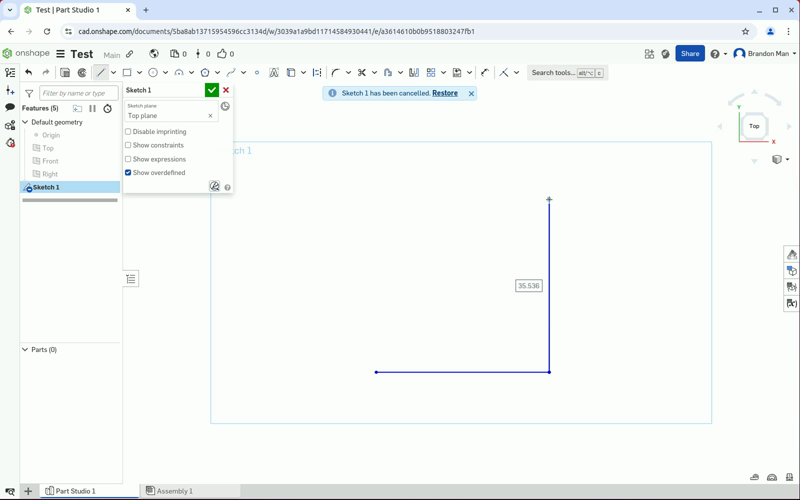
mouse_move(376, 199)
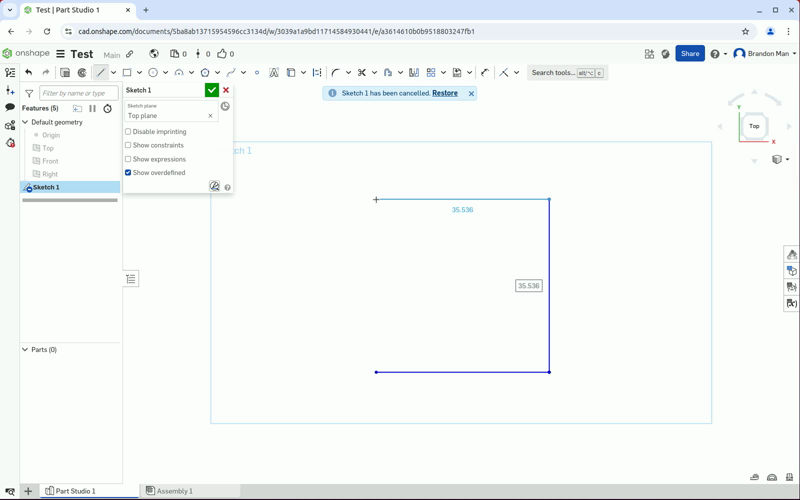
click(376, 199)
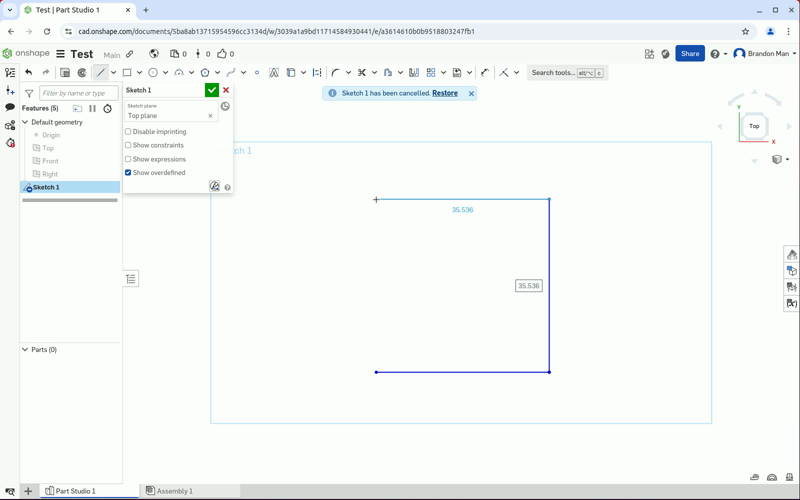
key_up(shift)
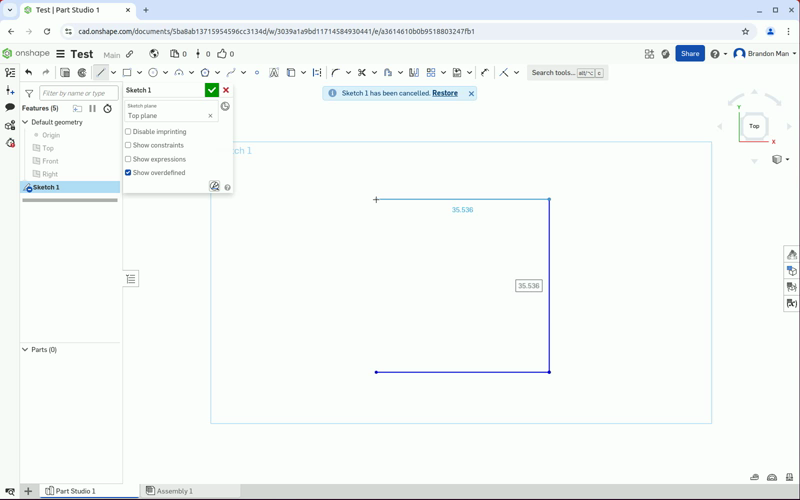
key_down(shift)
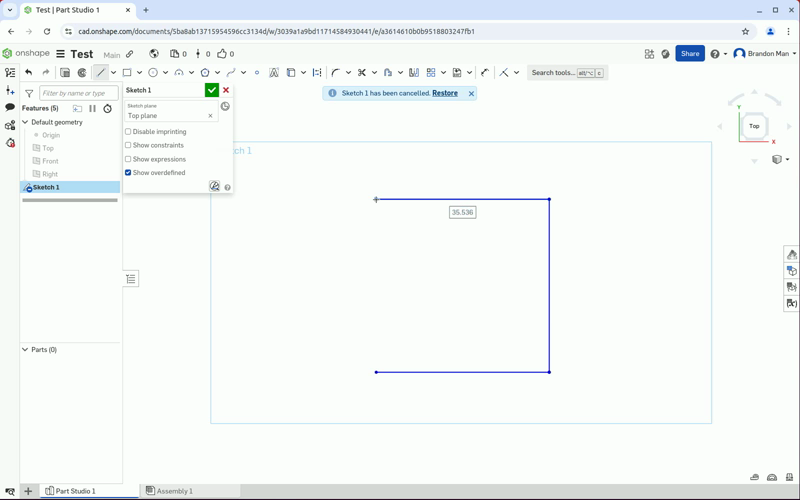
mouse_move(376, 372)
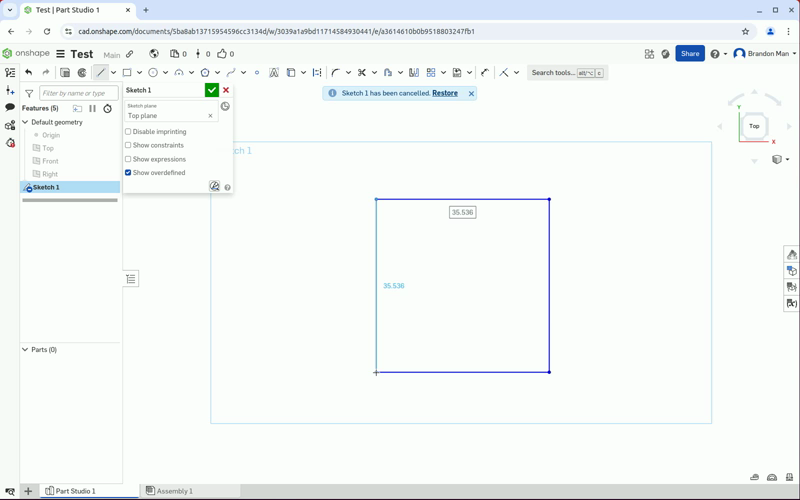
key_up(shift)
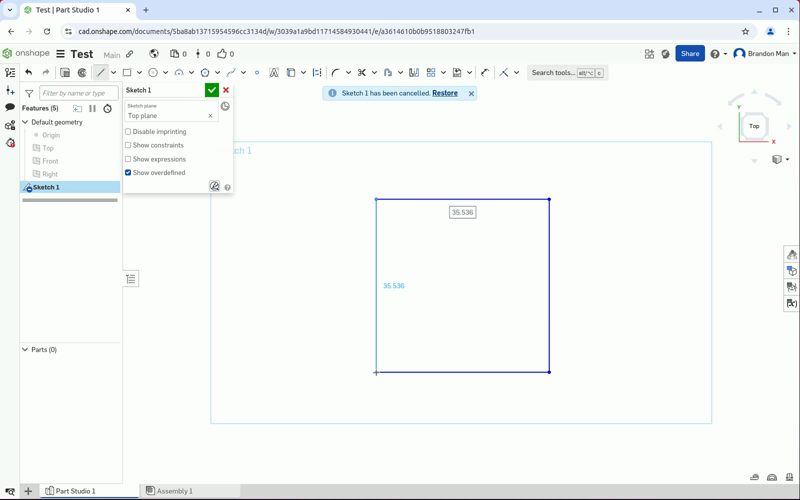
click(376, 372)
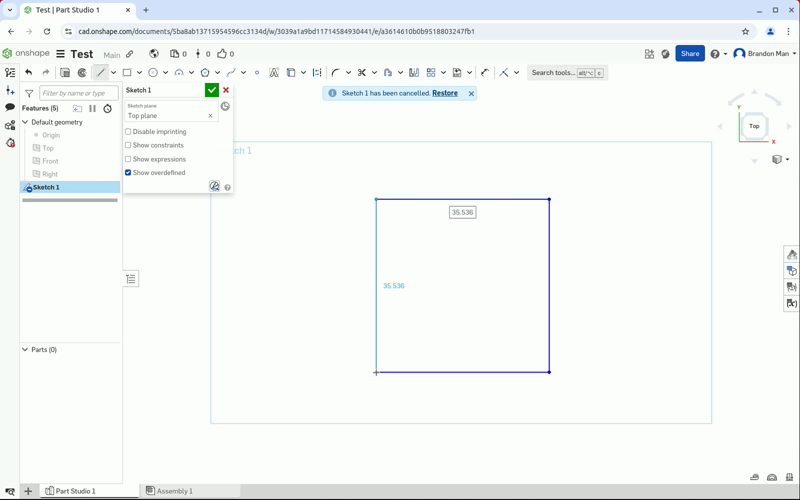
key(esc)
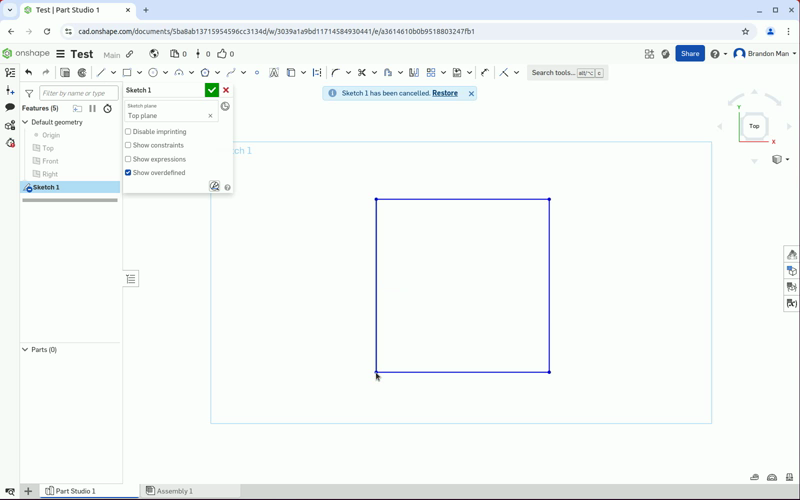
mouse_move(401, 346)
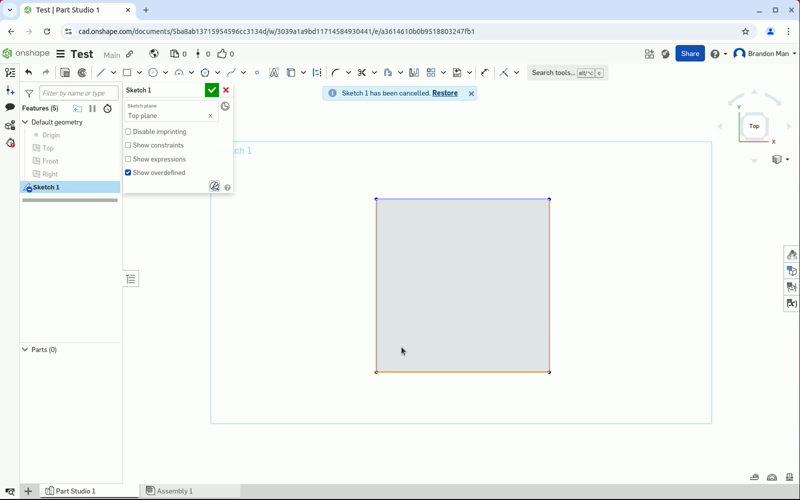
click(401, 346)
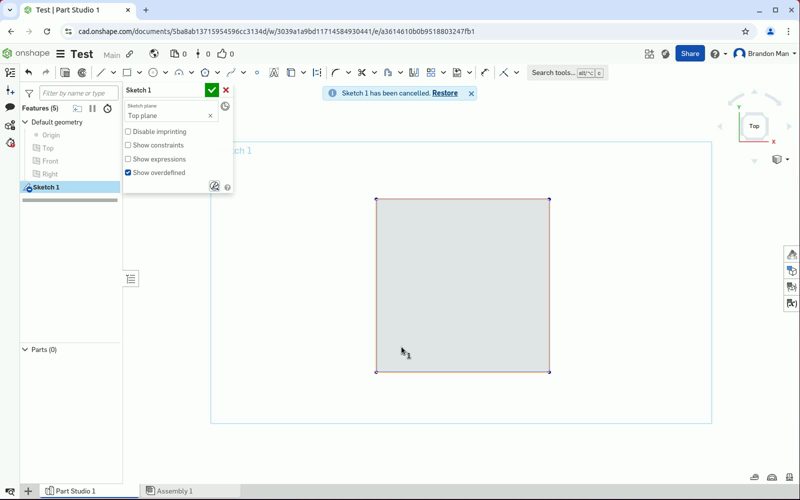
mouse_move(73, 352)
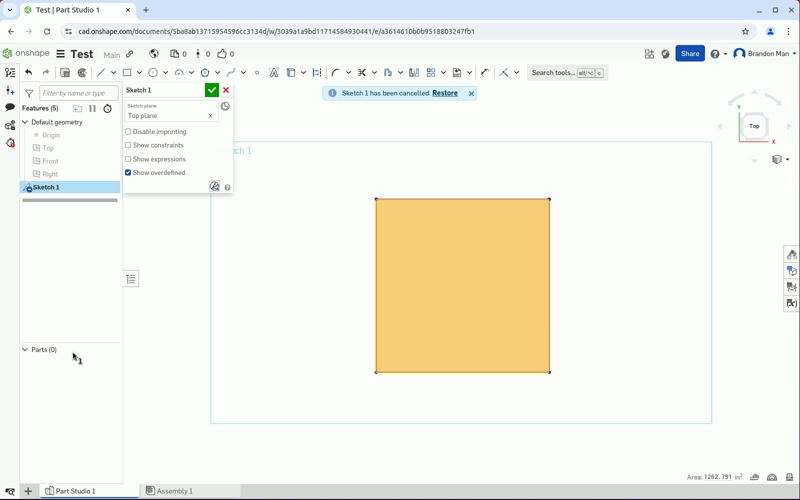
key(shift+y)
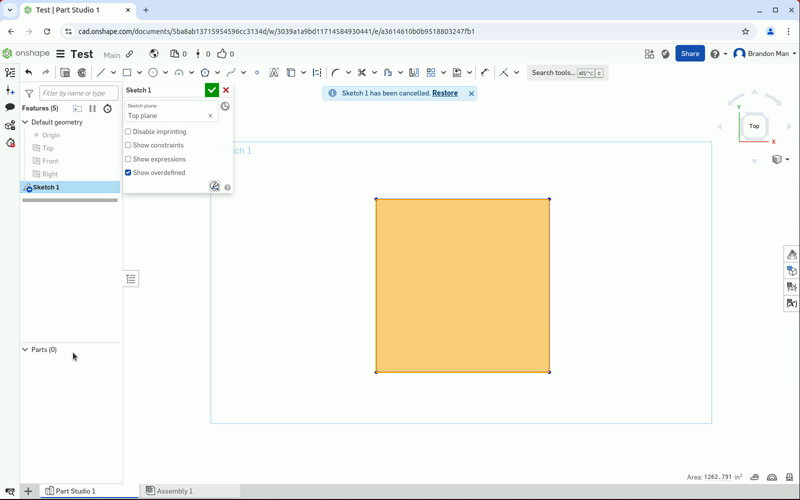
key(shift+e)
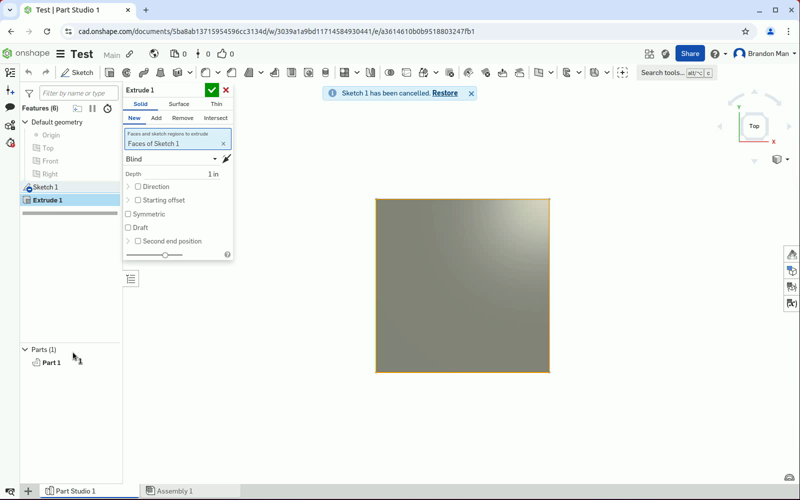
mouse_move(143, 106)
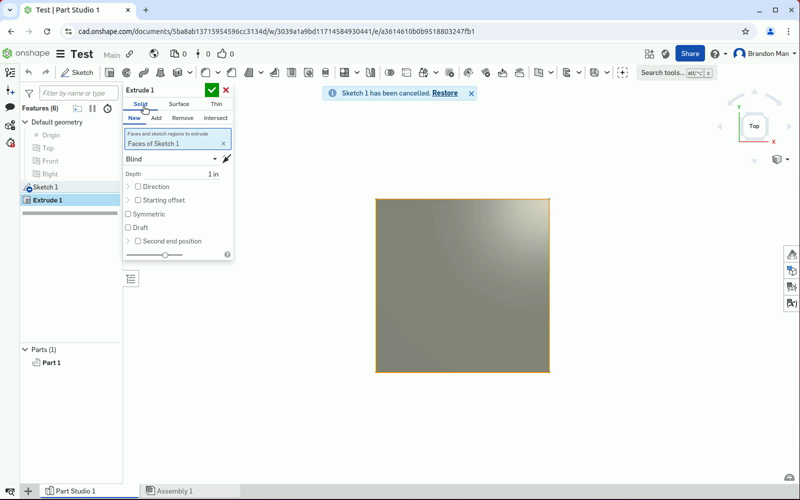
click(143, 106)
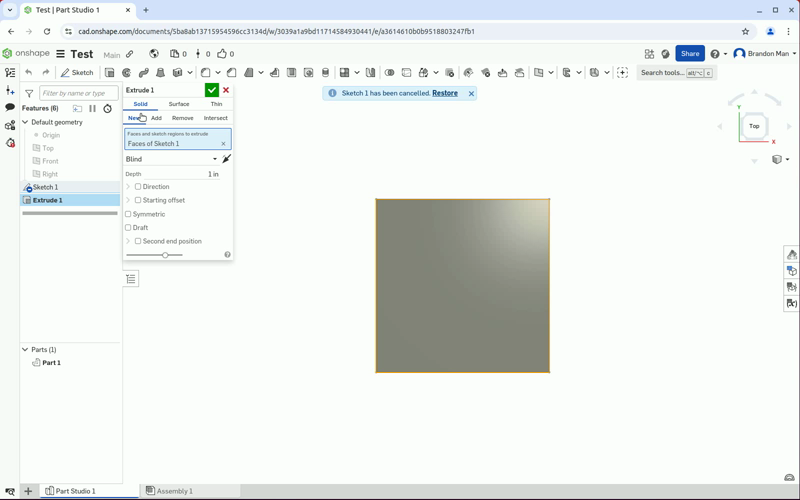
mouse_move(137, 120)
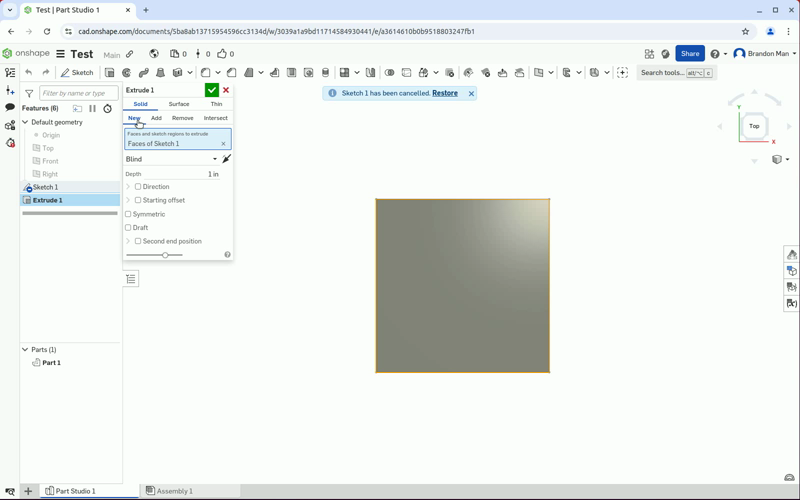
click(137, 120)
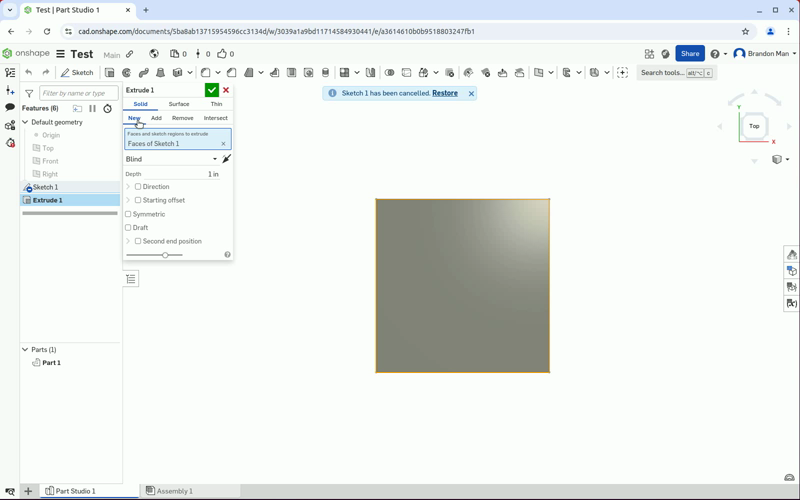
key(tab, 4)
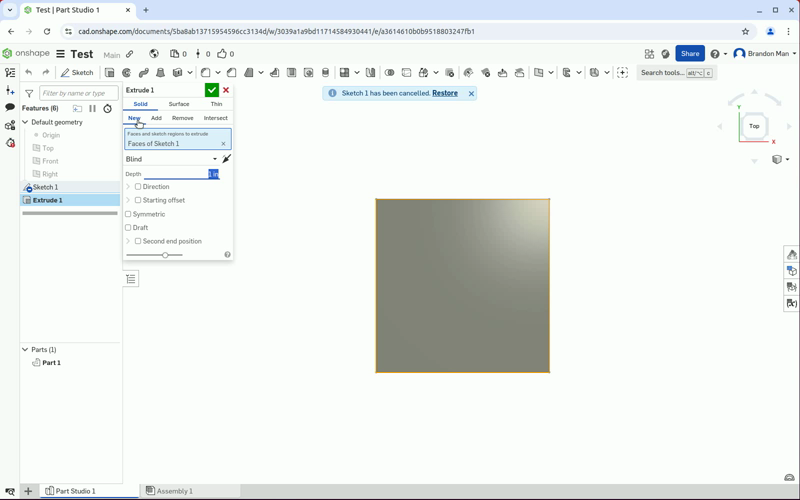
text(15.405)
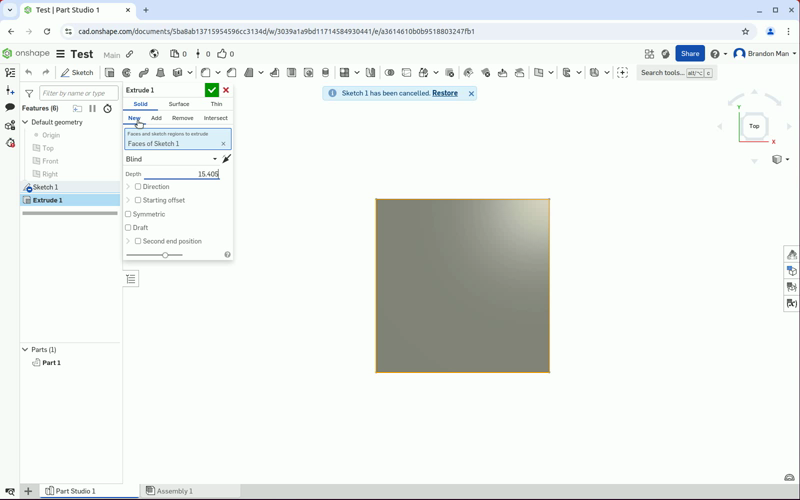
key(enter)
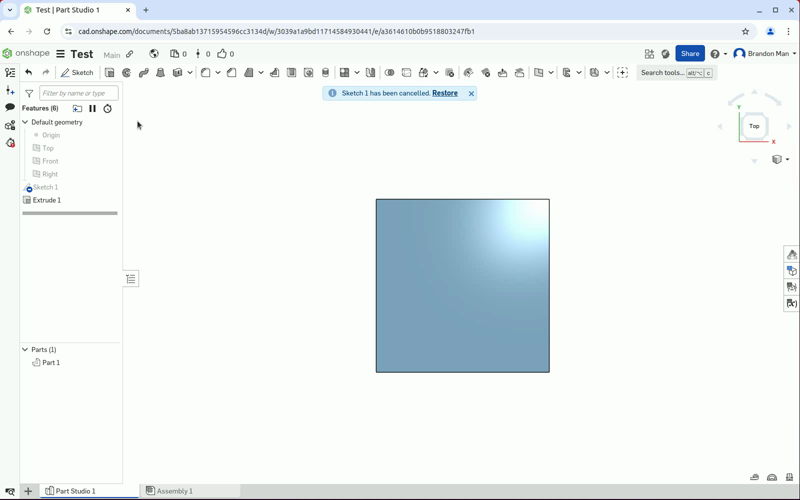
key(shift+h)
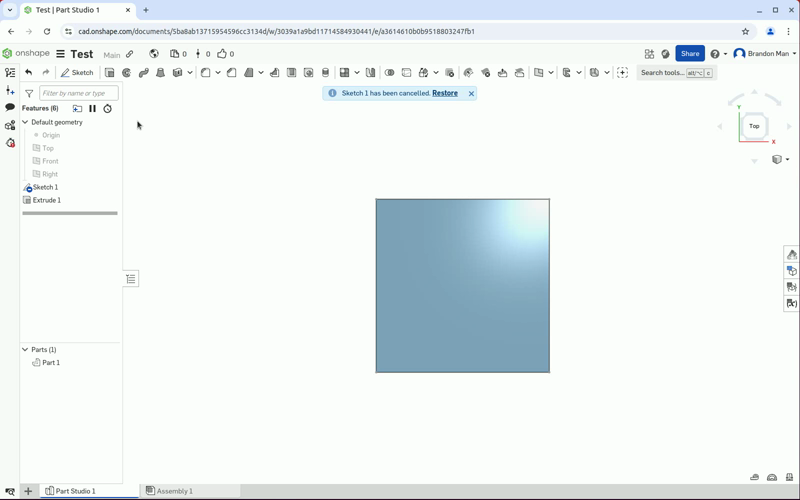
key(shift+h)
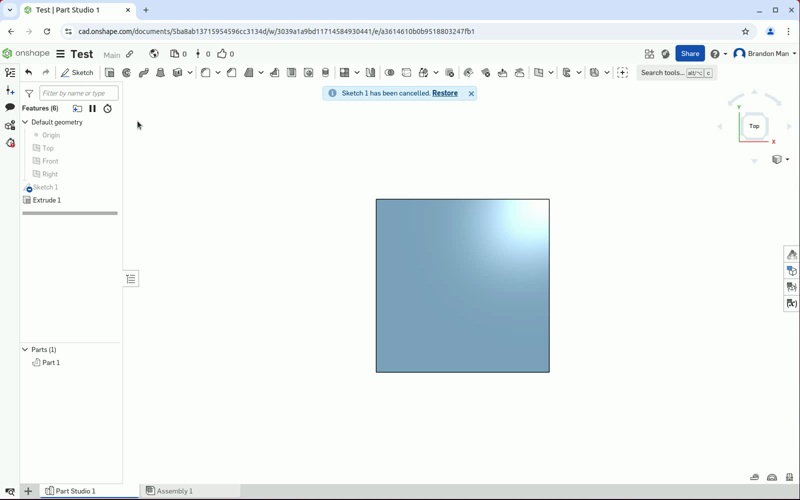
mouse_move(73, 189)
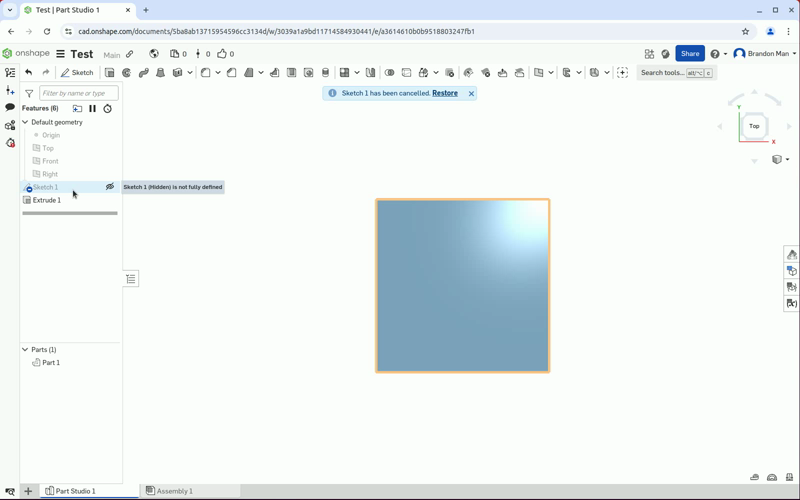
click(73, 189)
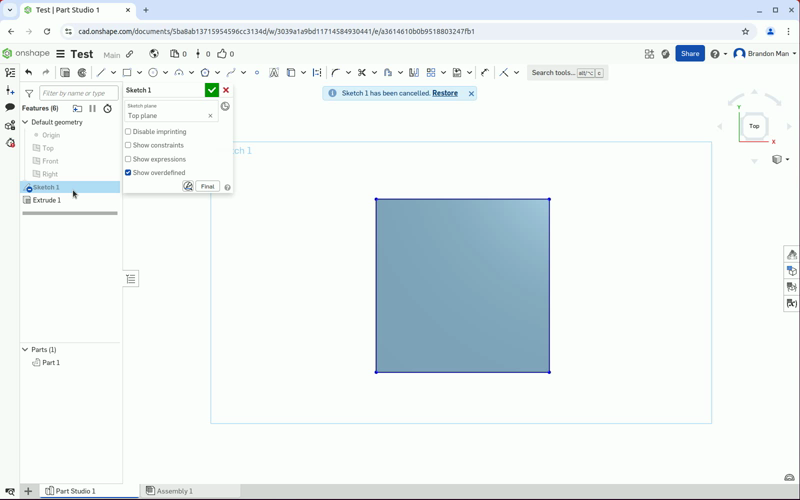
mouse_move(229, 92)
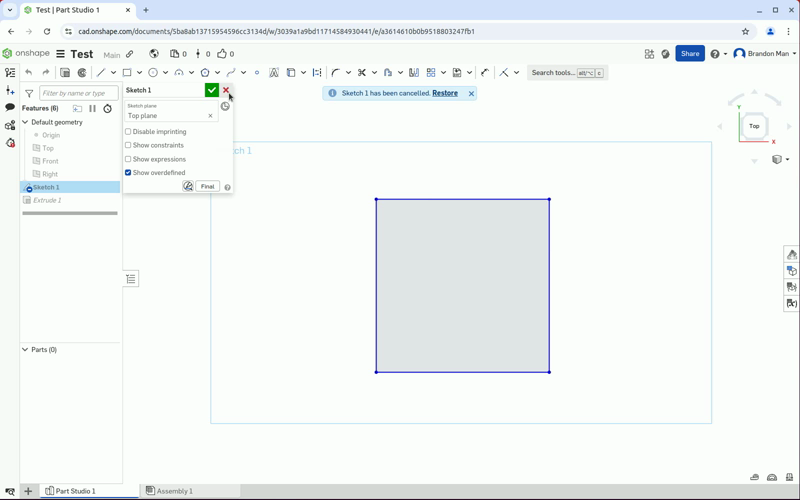
click(229, 92)
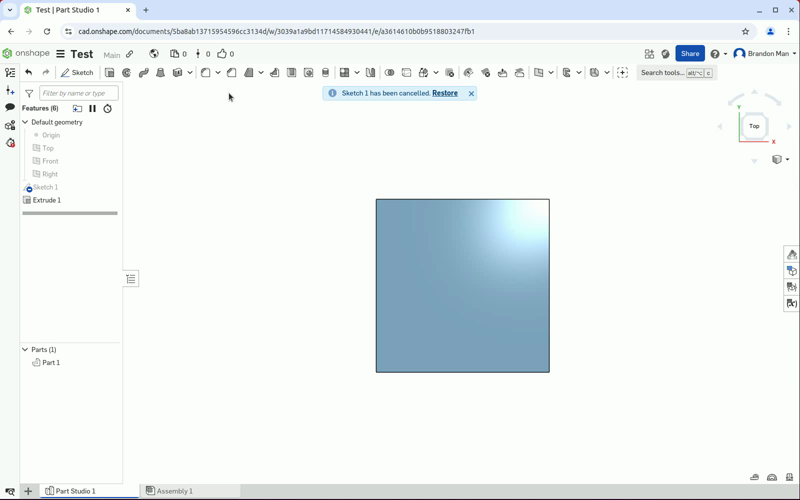
mouse_move(73, 352)
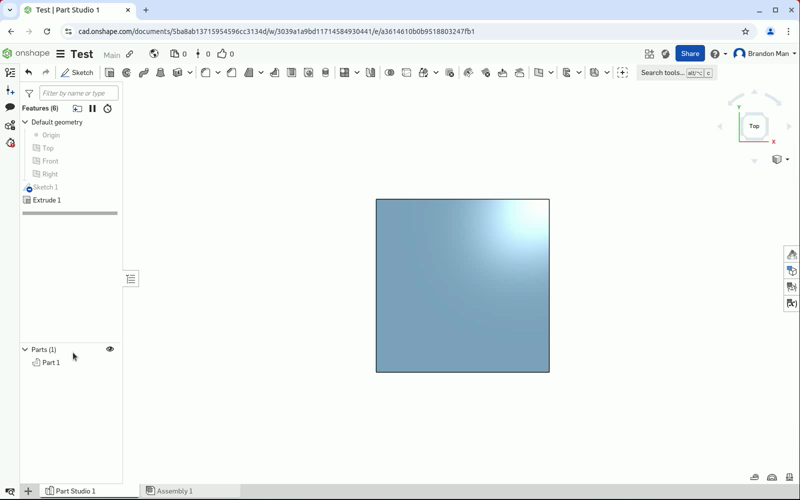
key(y)
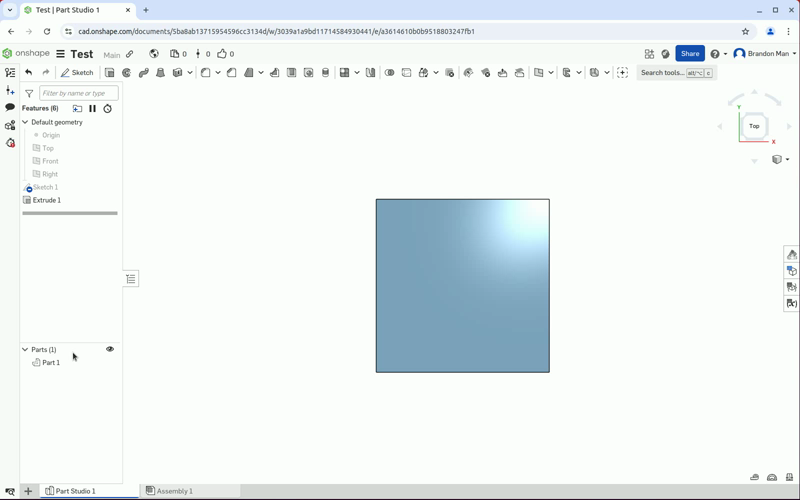
key(shift+p)
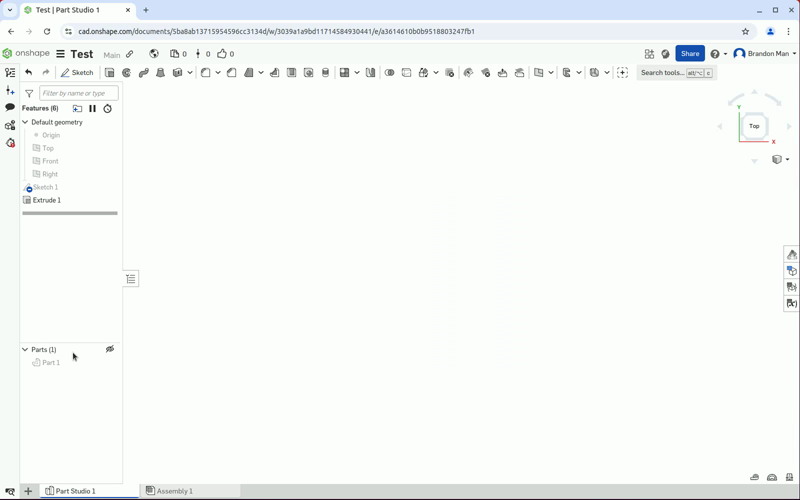
key(space)
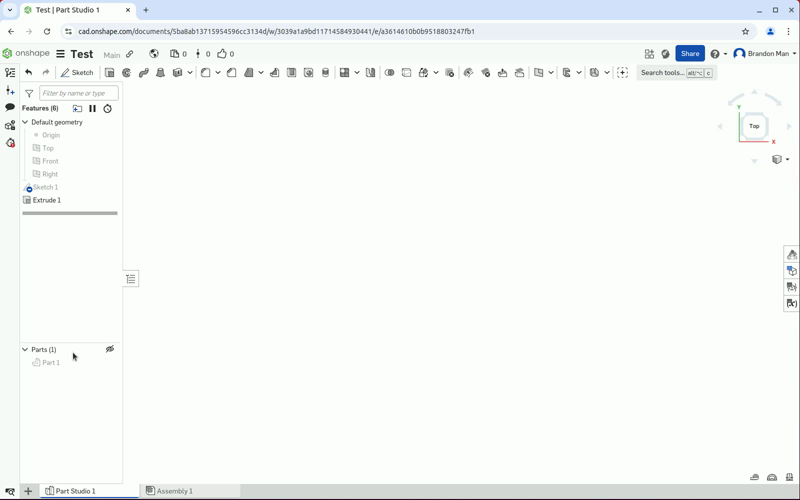
key_down(shift)
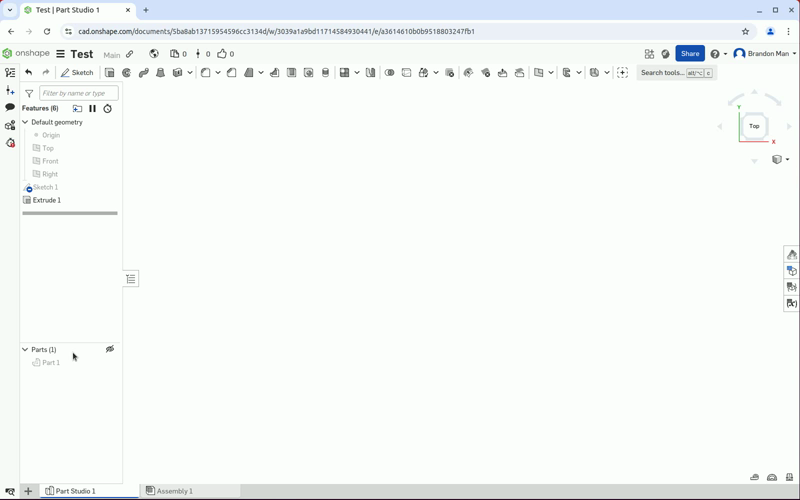
key(up)
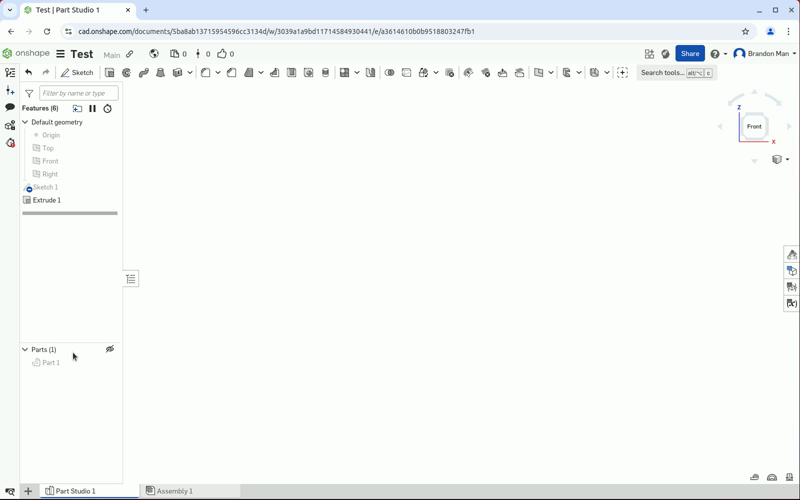
key_up(shift)
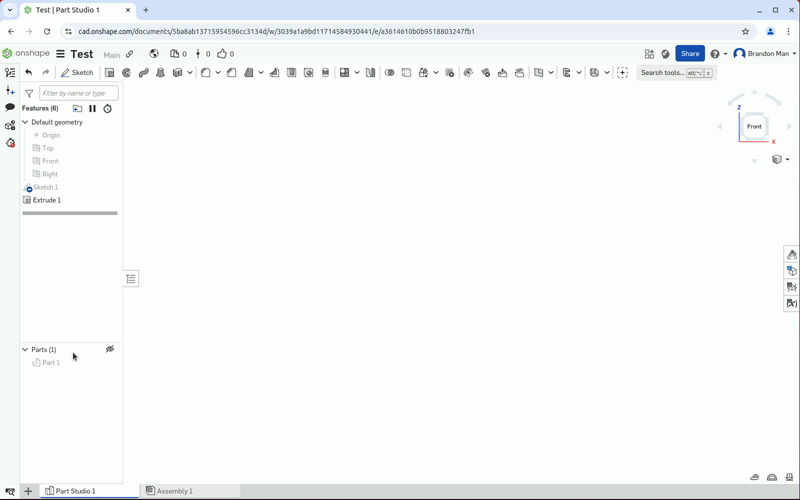
key(space)
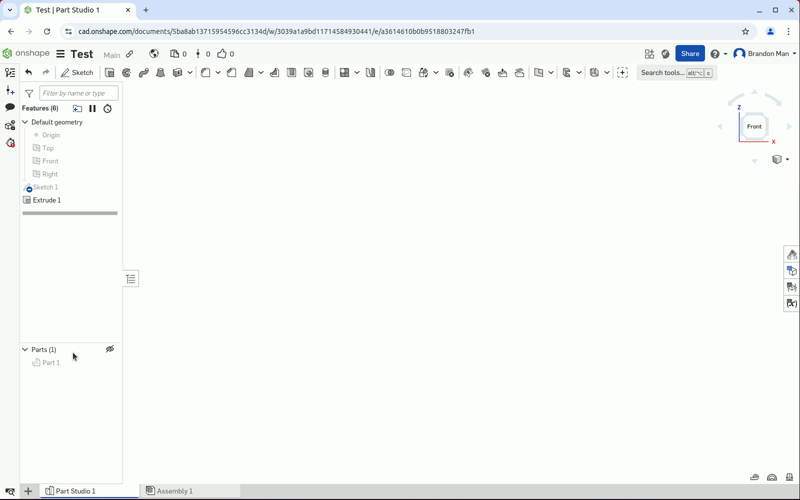
key_down(shift)
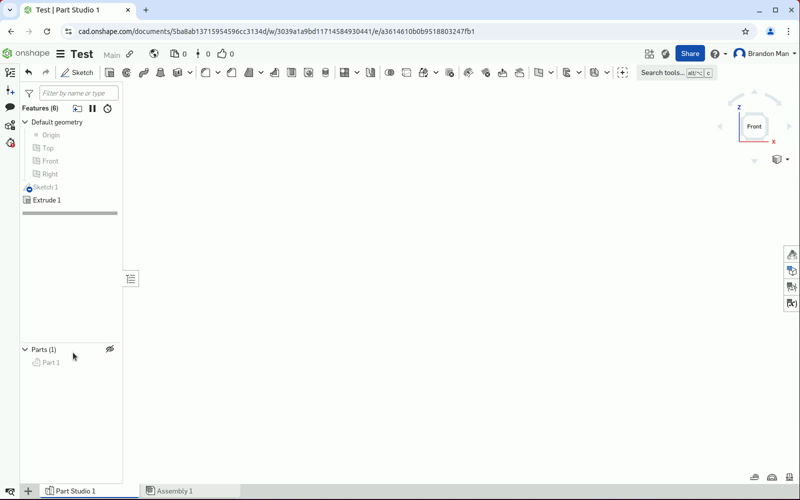
key(left)
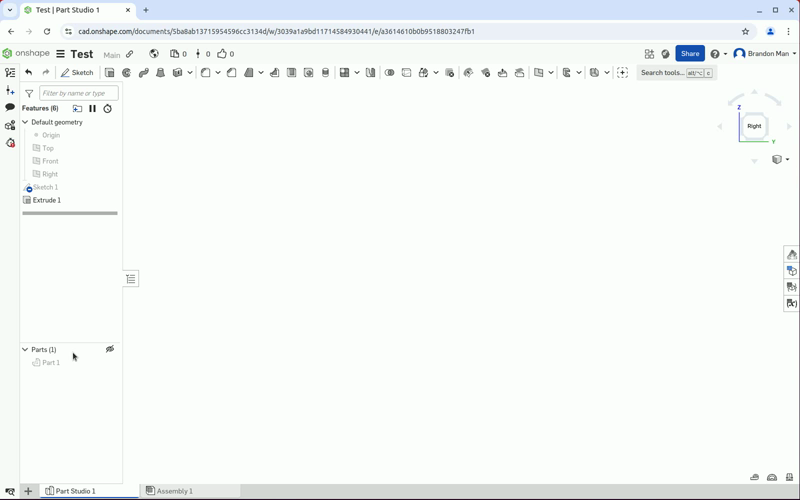
key_up(shift)
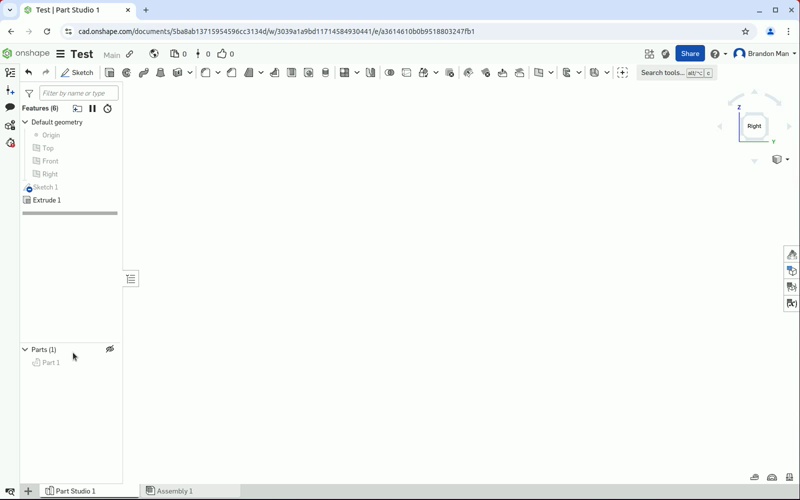
mouse_move(73, 352)
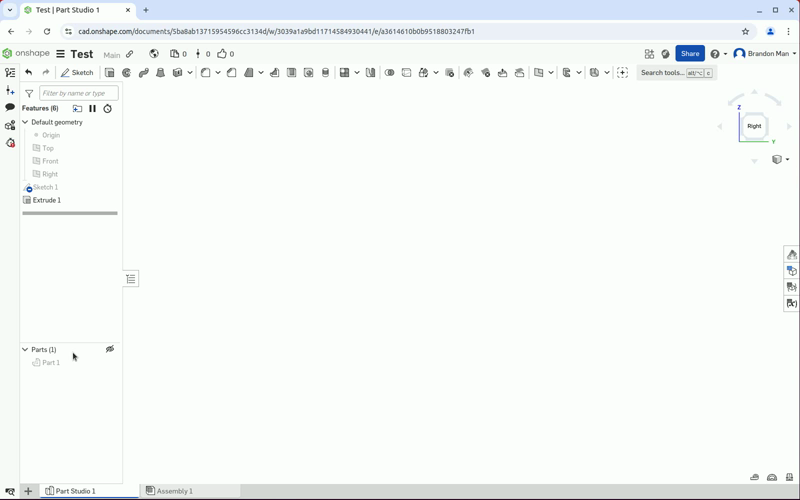
key(shift+y)
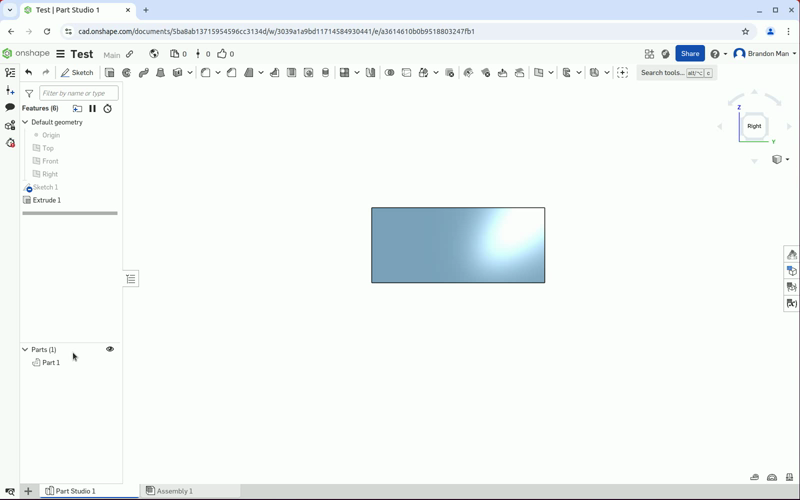
mouse_move(541, 75)
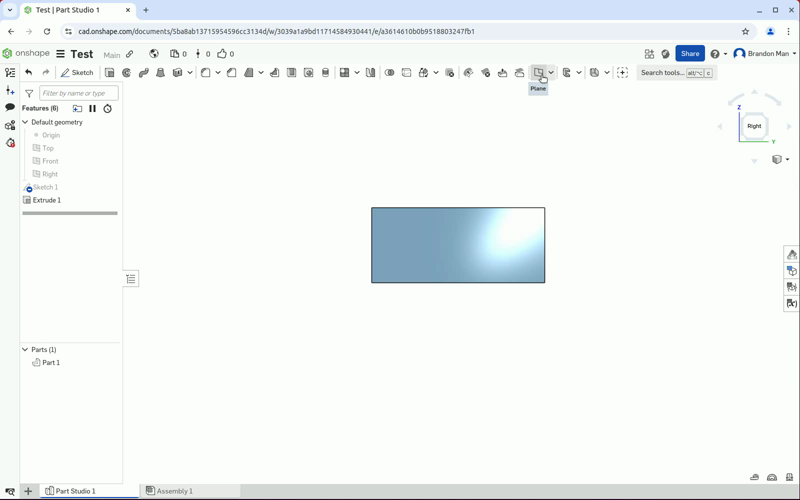
click(541, 75)
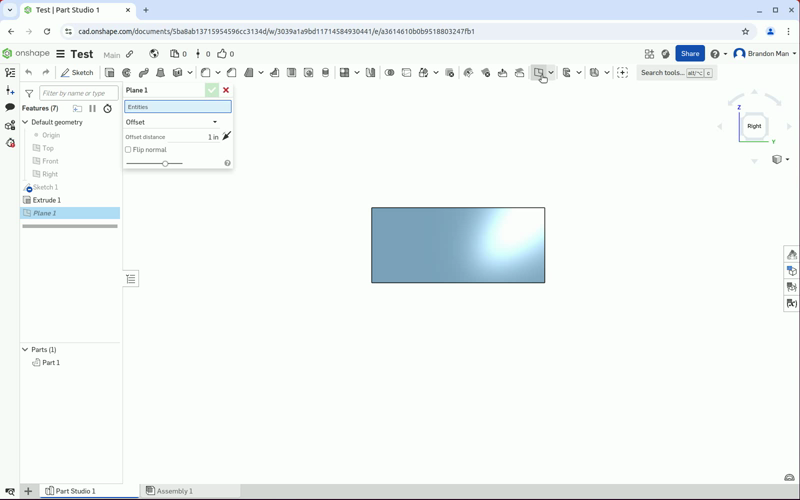
mouse_move(73, 176)
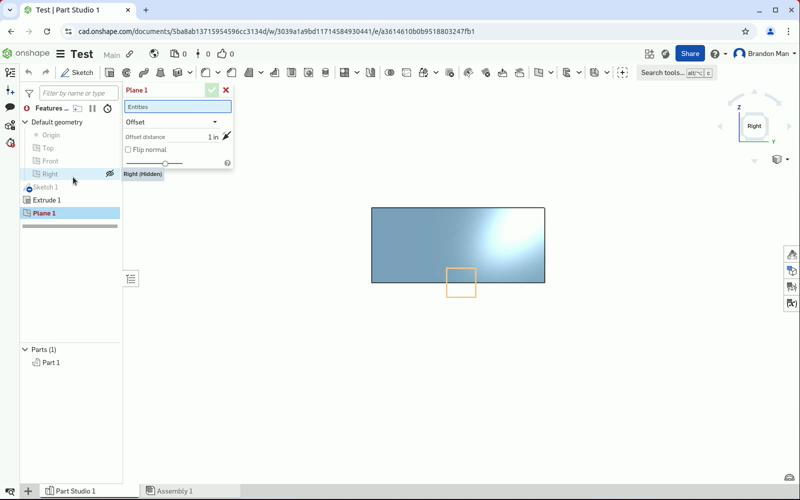
click(73, 176)
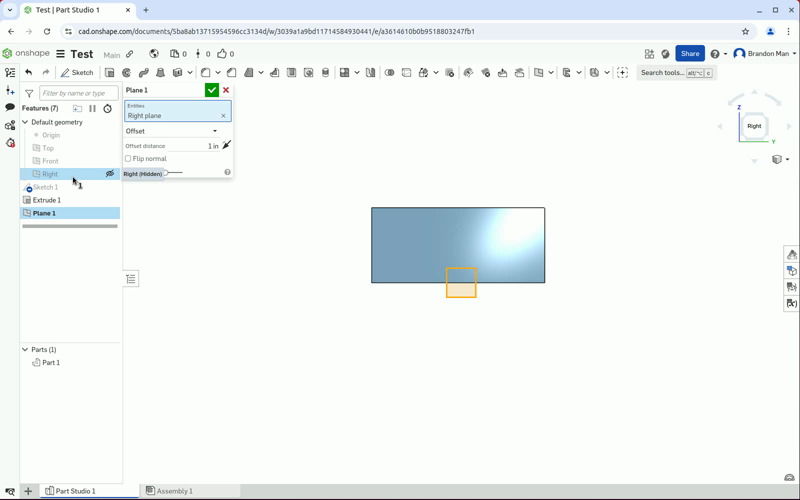
key(tab, 2)
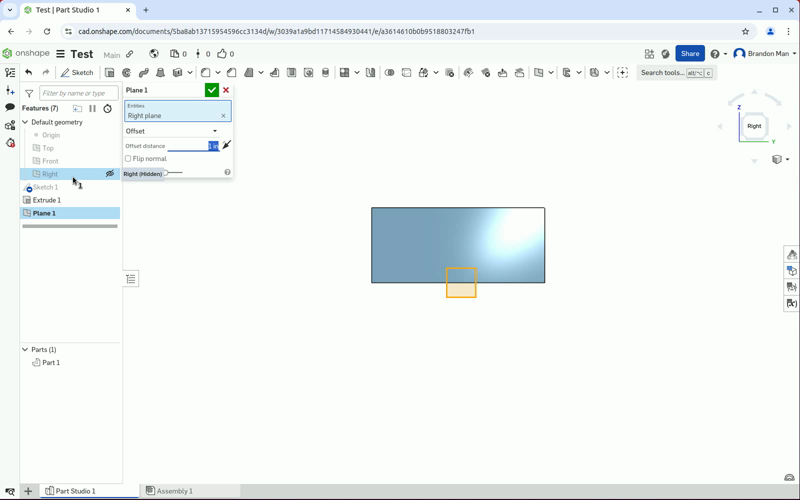
text(18.302)
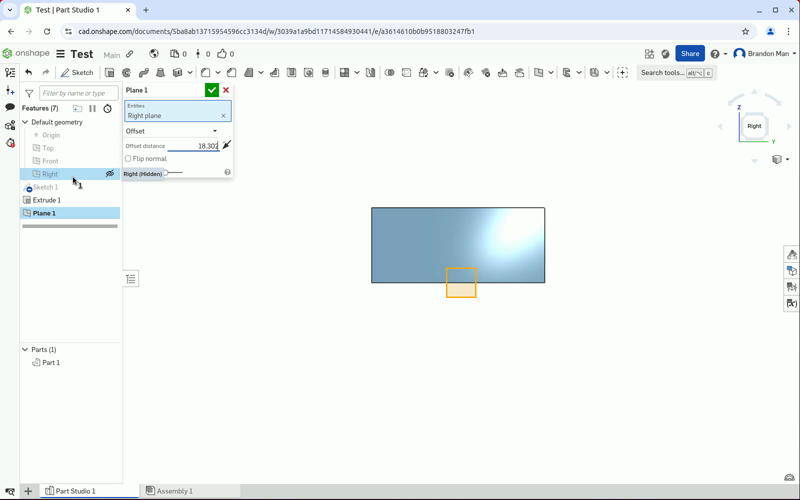
key(enter, 2)
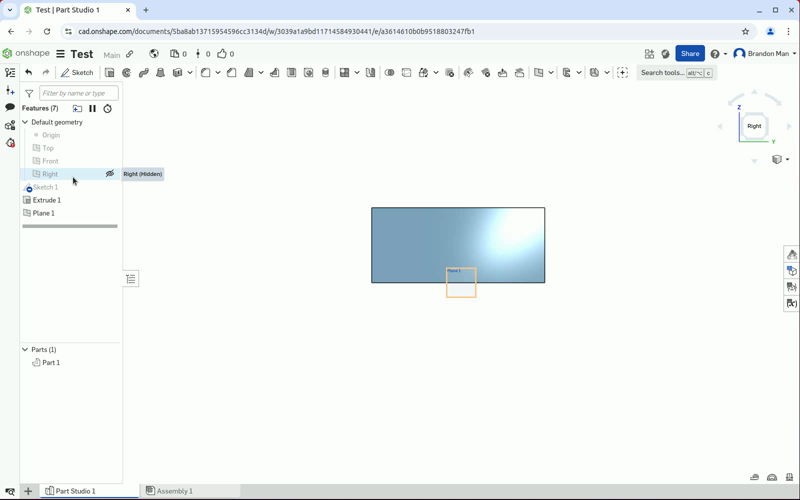
key(shift+s)
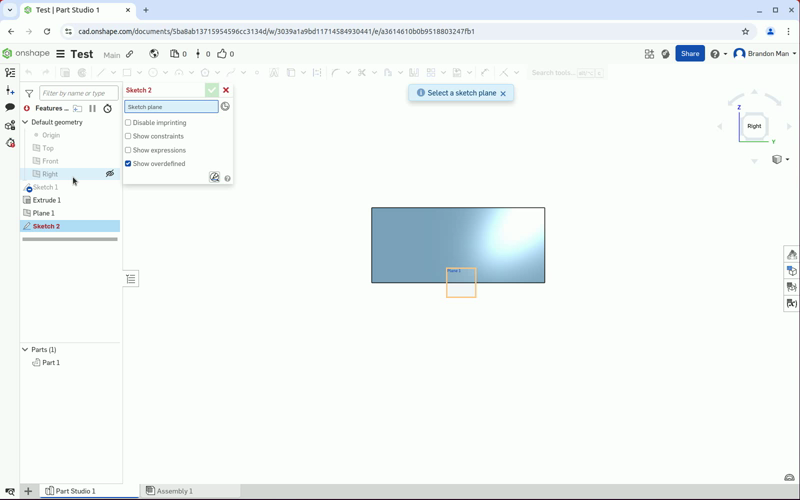
mouse_move(73, 215)
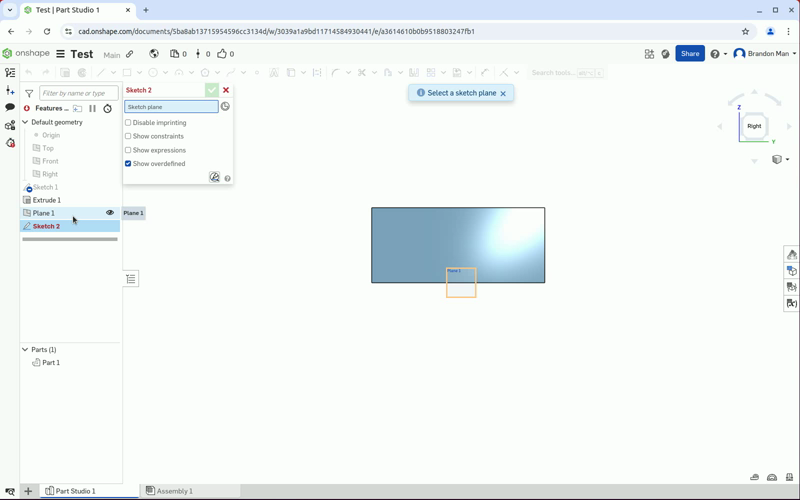
click(73, 215)
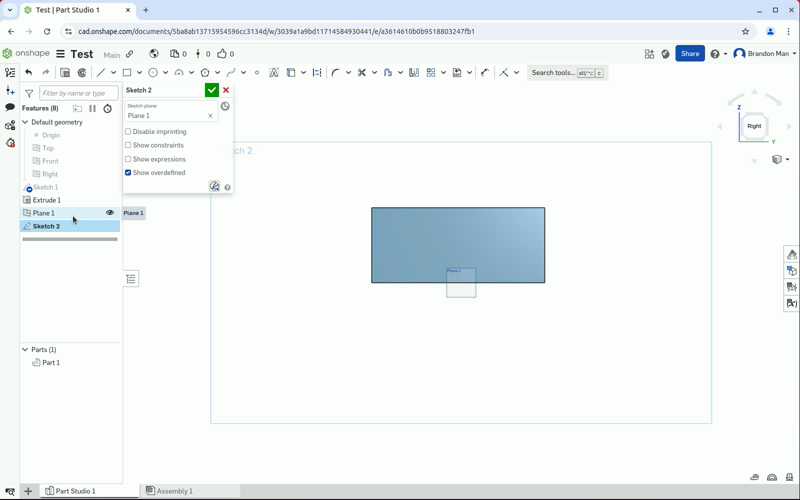
mouse_move(73, 352)
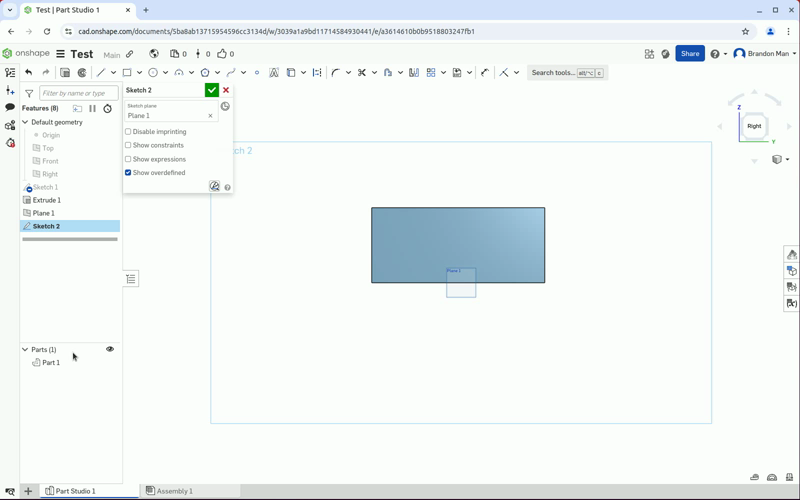
key(y)
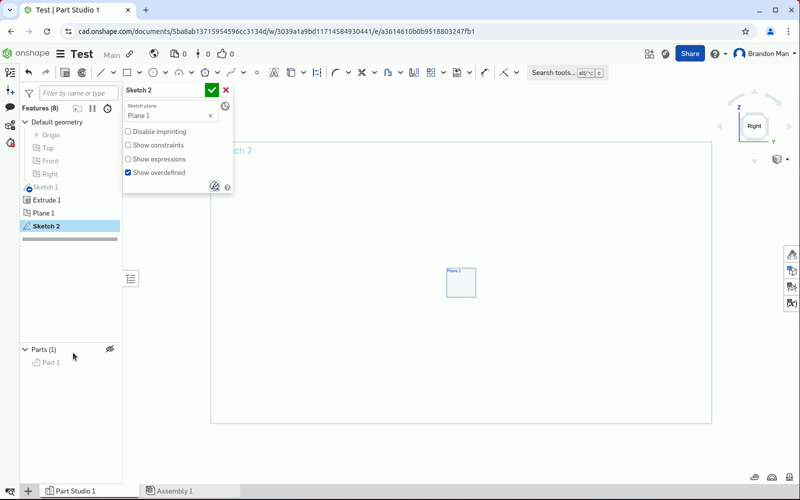
key(c)
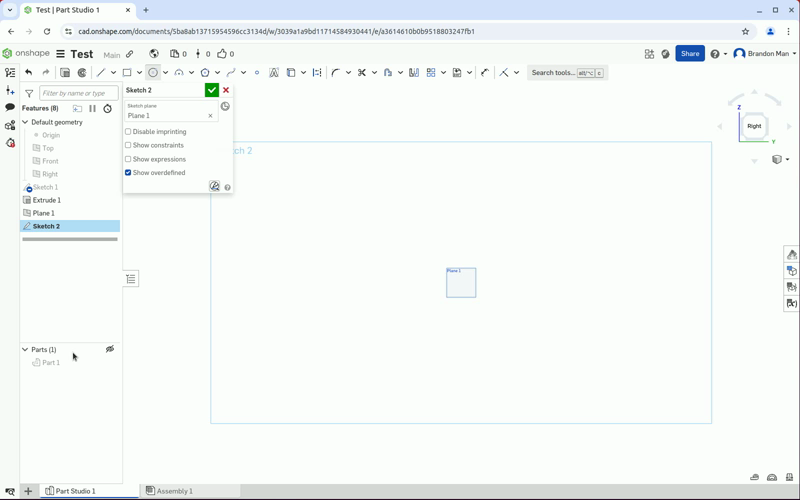
key_down(shift)
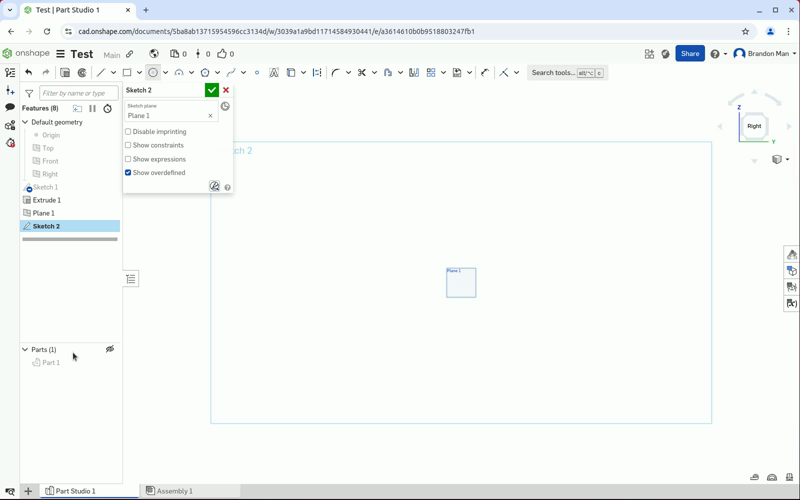
mouse_move(460, 243)
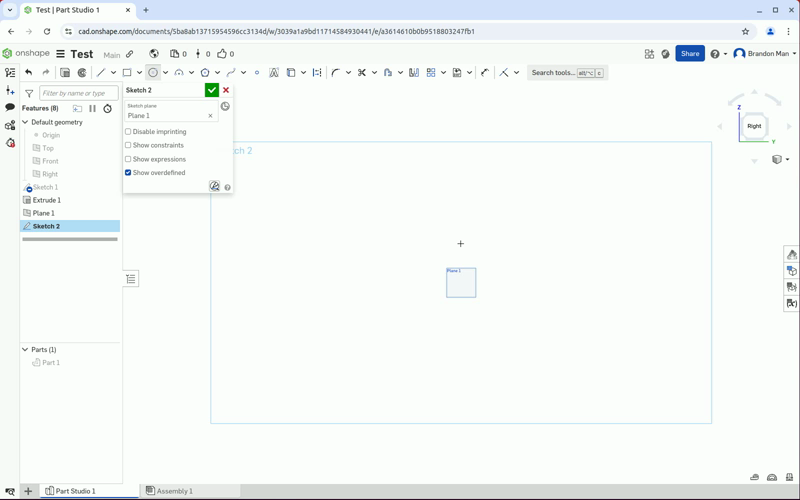
click(460, 243)
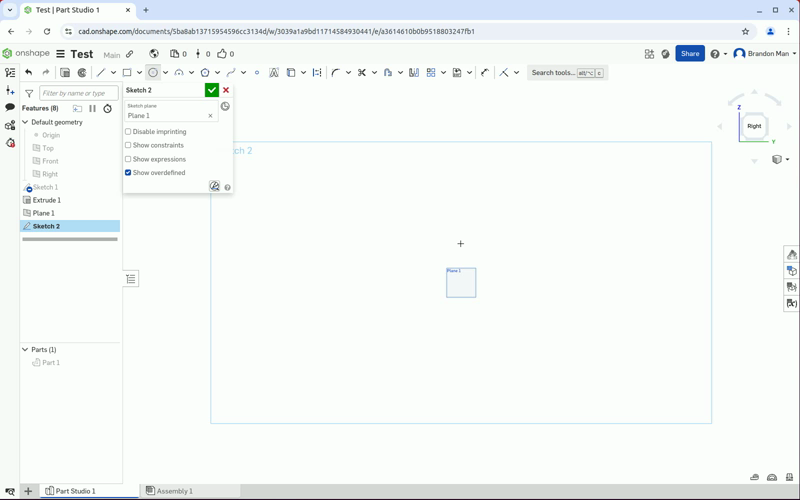
key_up(shift)
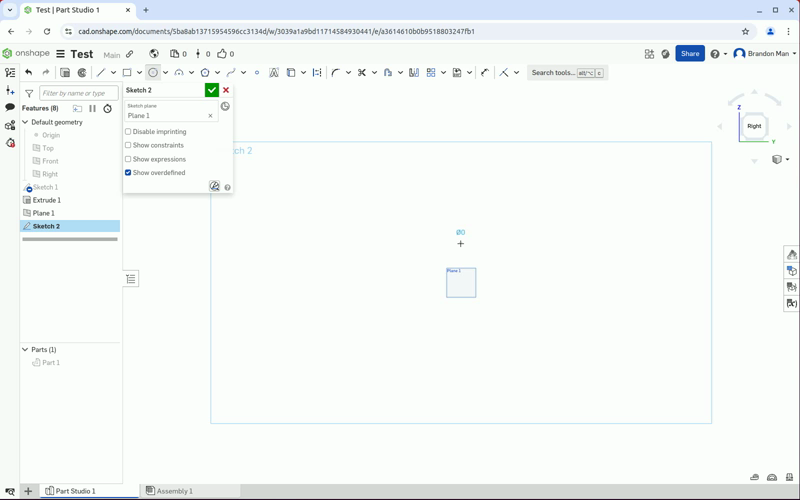
mouse_move(493, 243)
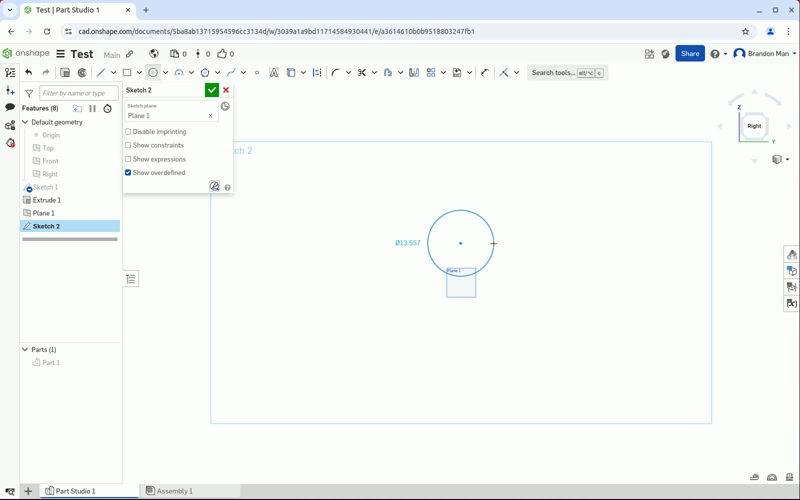
click(493, 243)
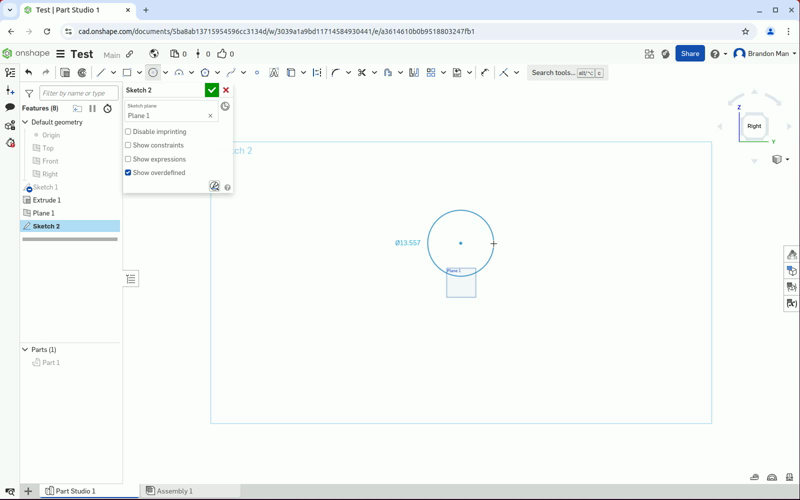
key(esc)
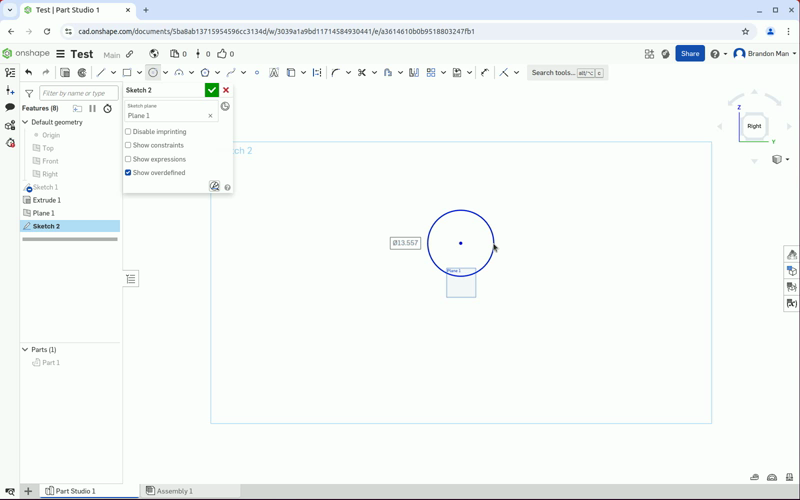
mouse_move(471, 264)
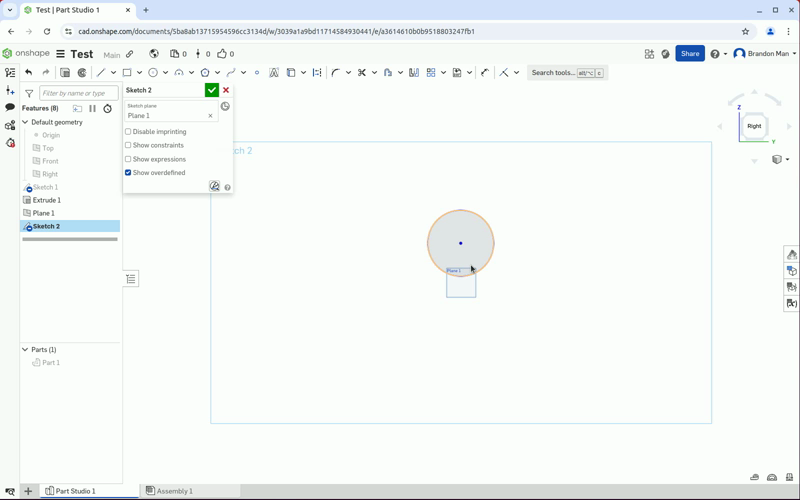
click(471, 264)
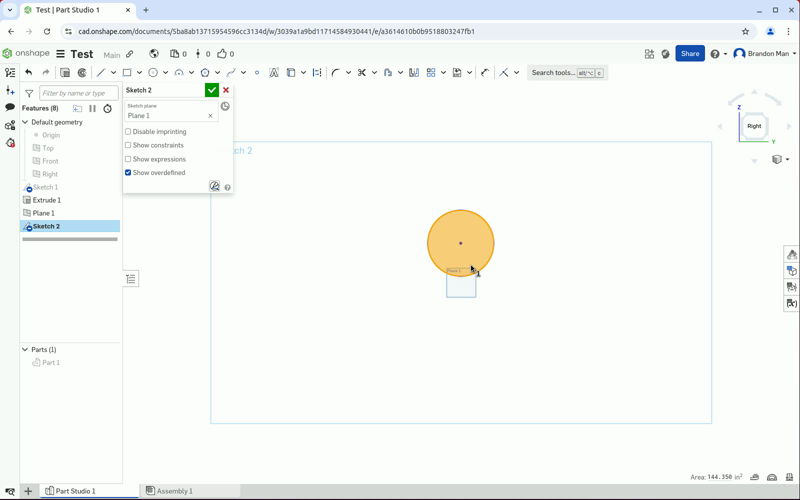
mouse_move(73, 352)
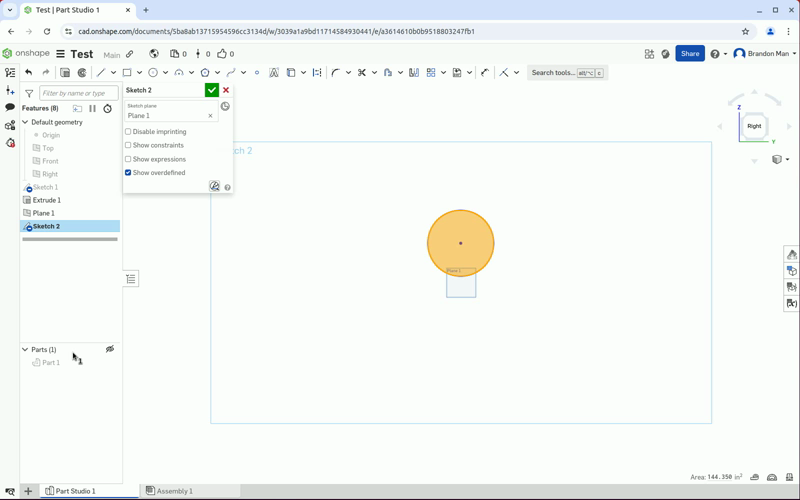
key(shift+y)
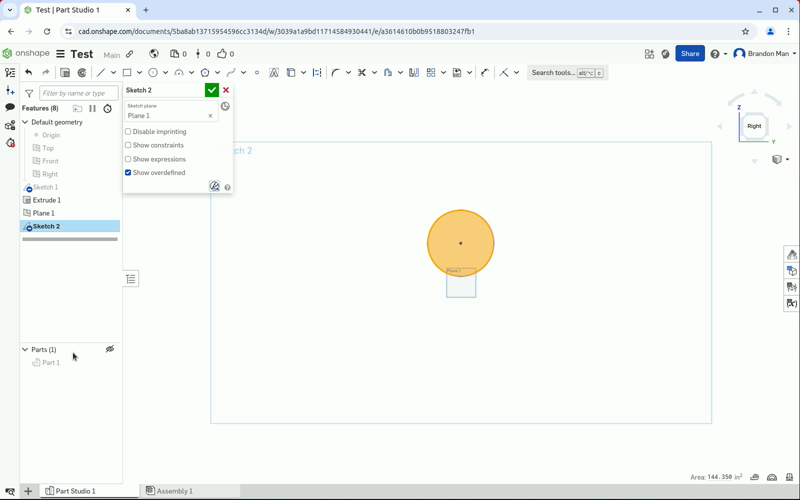
key(shift+e)
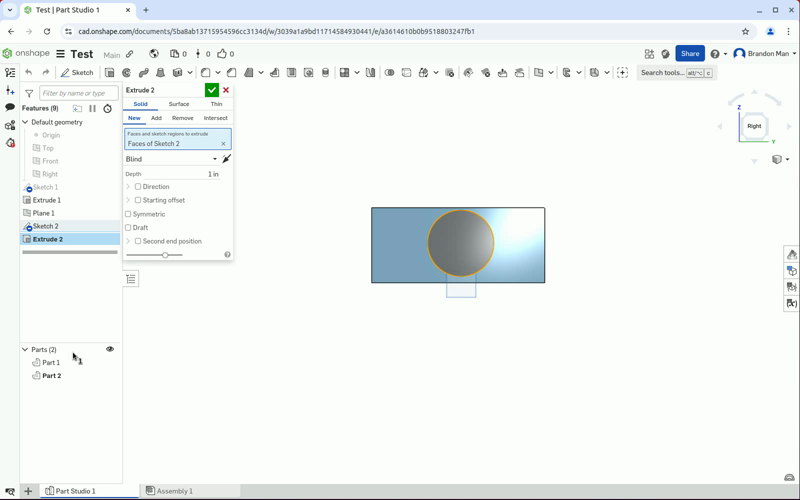
mouse_move(143, 106)
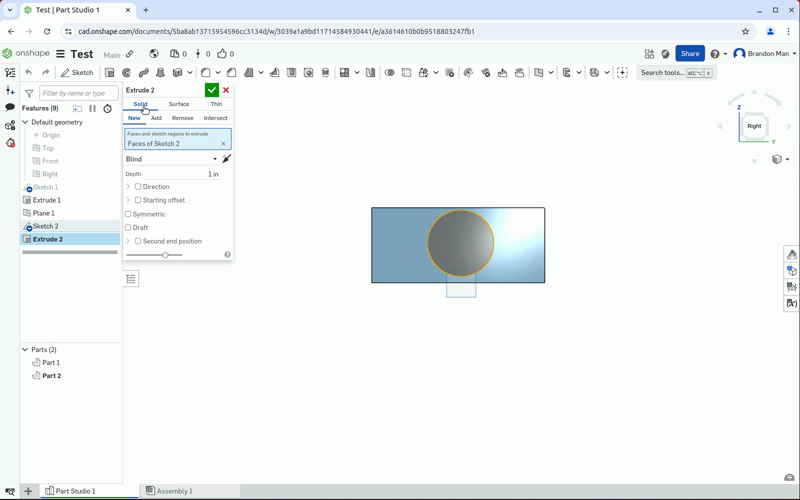
click(143, 106)
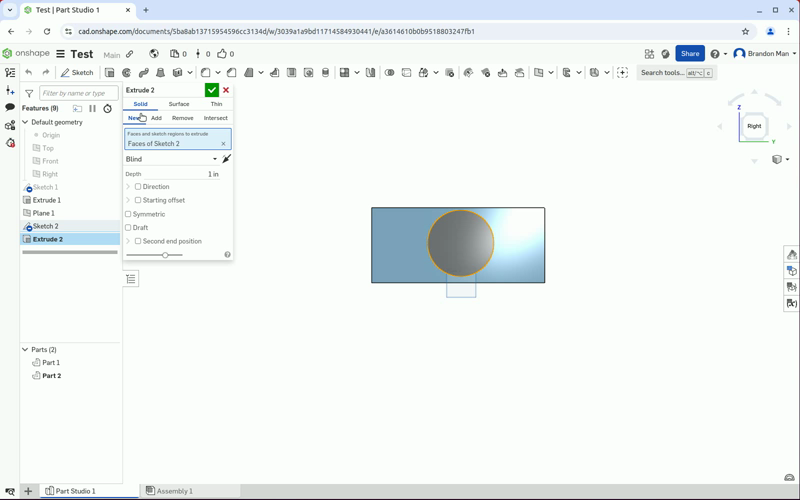
mouse_move(137, 120)
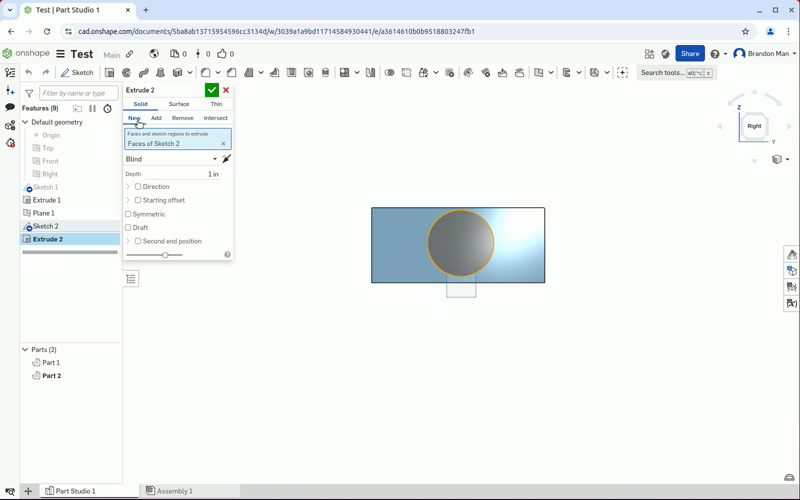
click(137, 120)
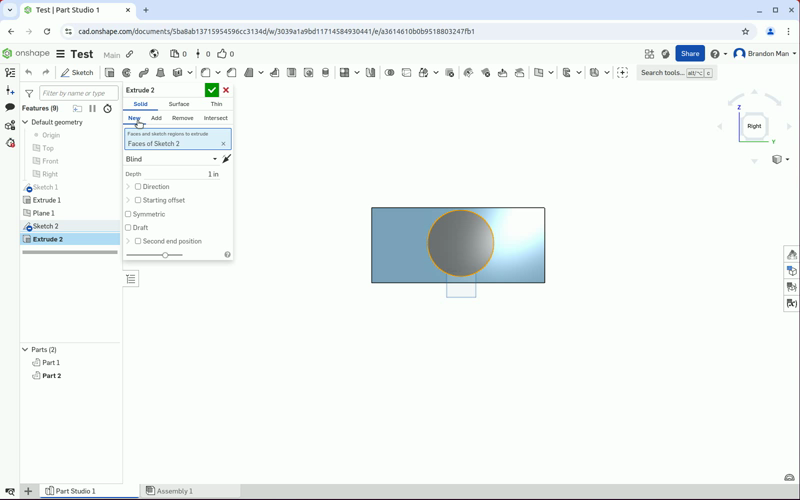
key(tab, 4)
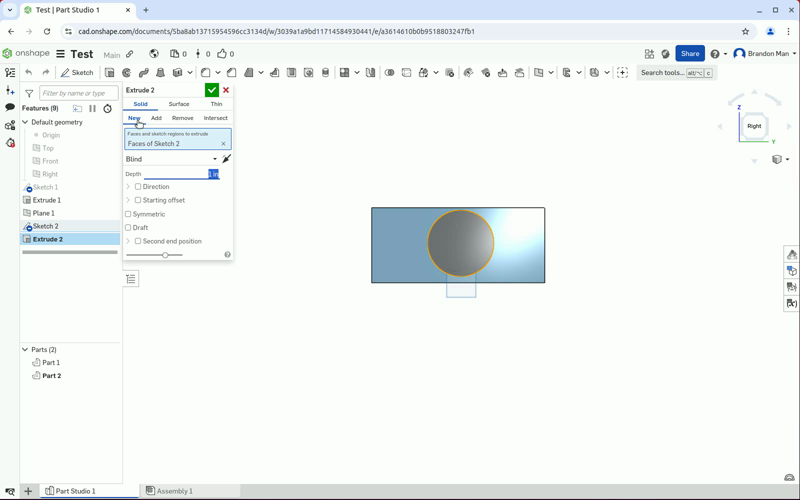
text(1.685)
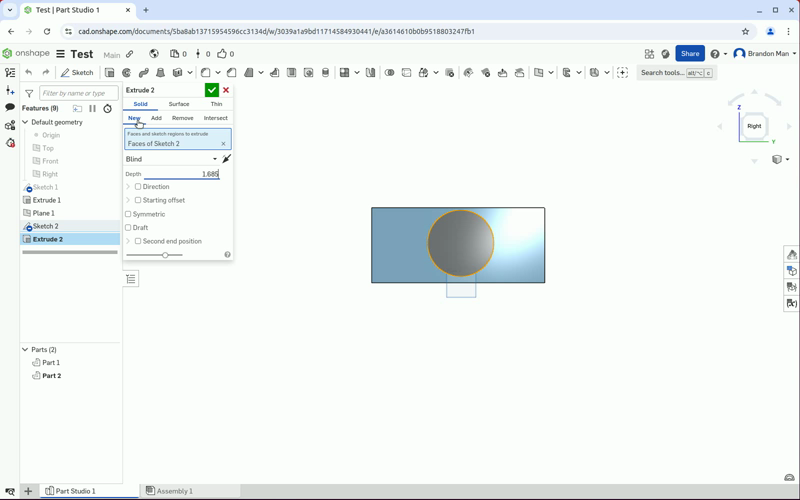
key(enter)
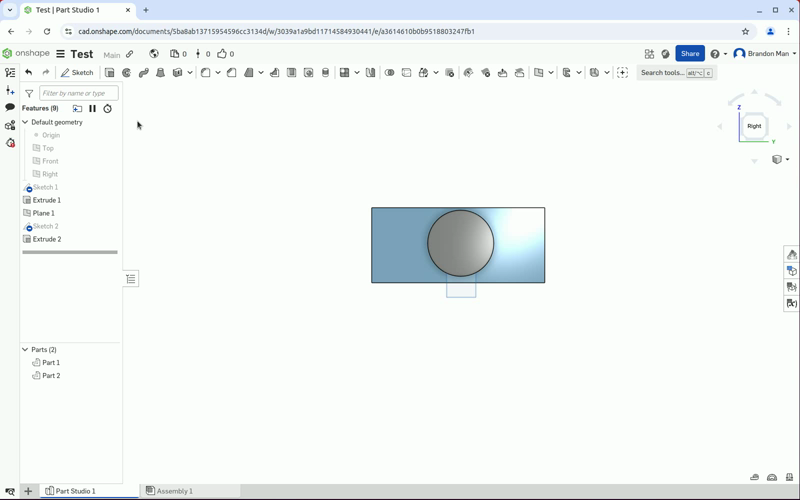
key(shift+h)
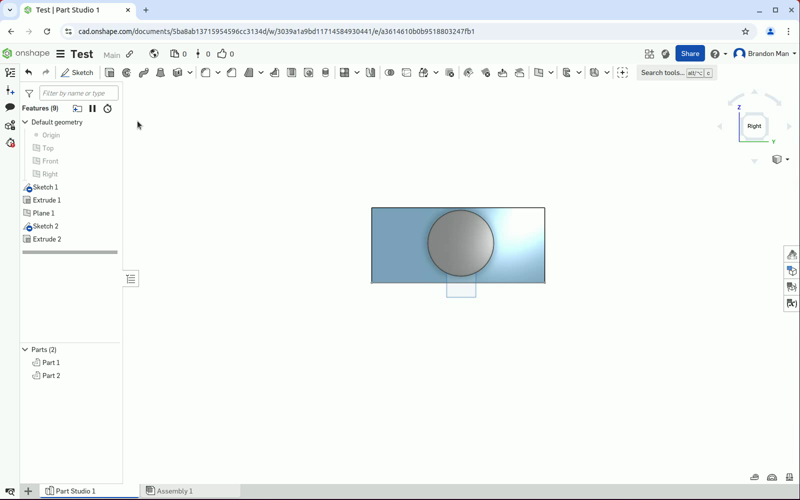
key(shift+h)
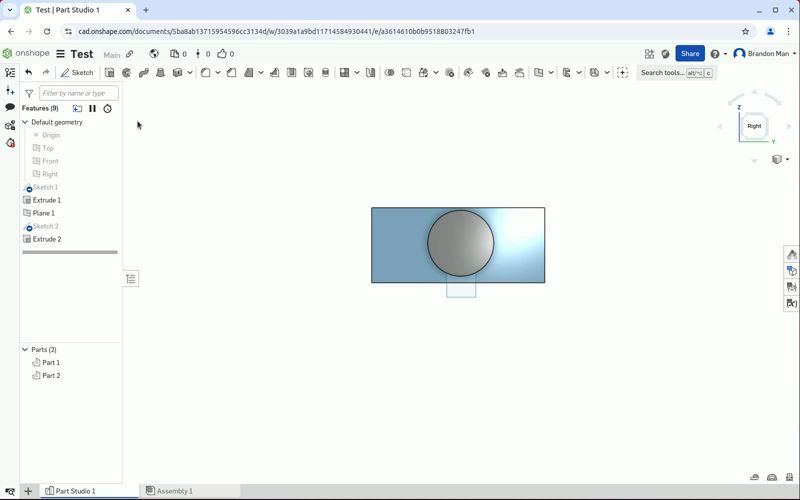
mouse_move(73, 189)
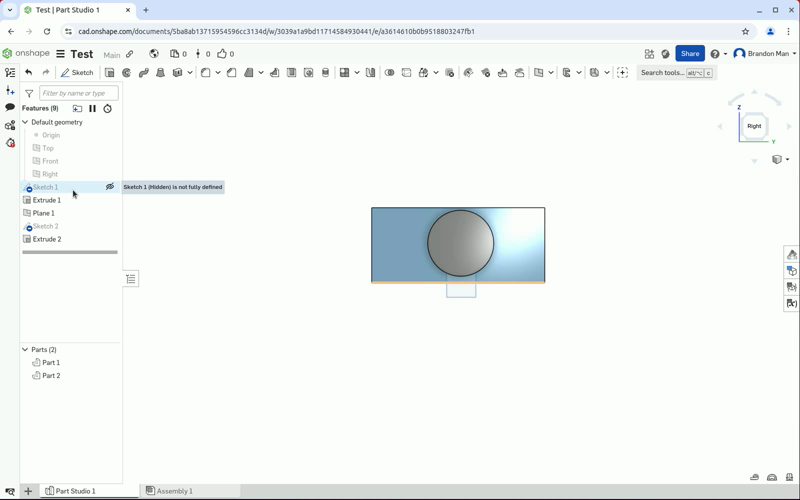
click(73, 189)
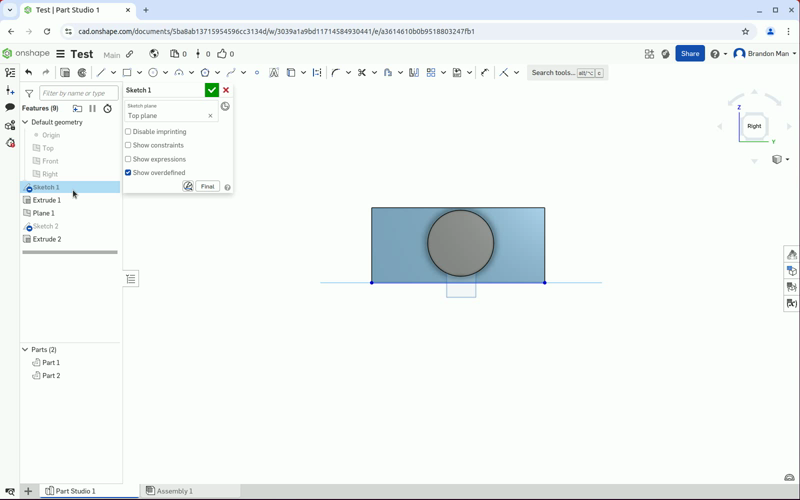
mouse_move(229, 92)
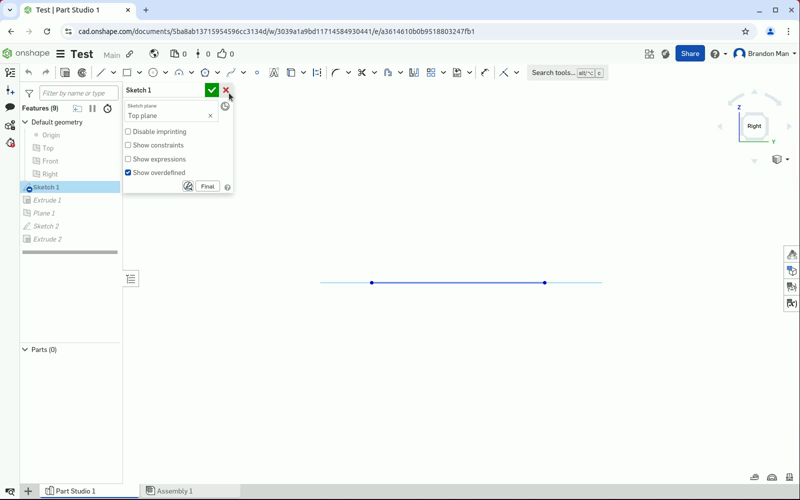
click(229, 92)
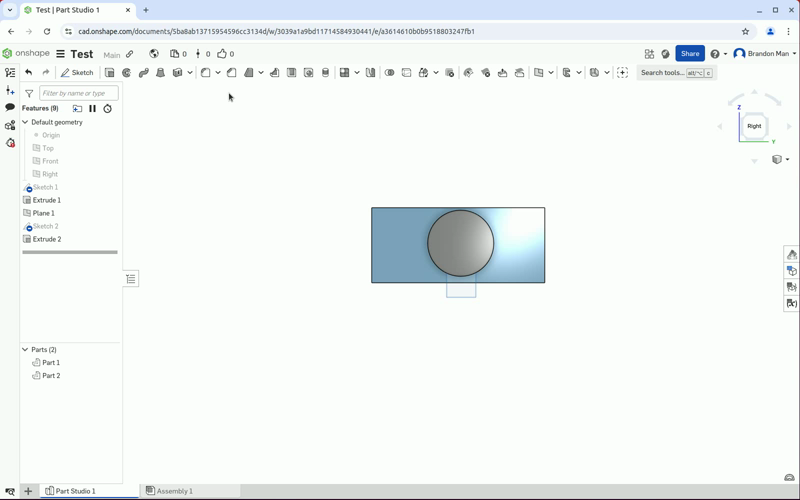
mouse_move(541, 75)
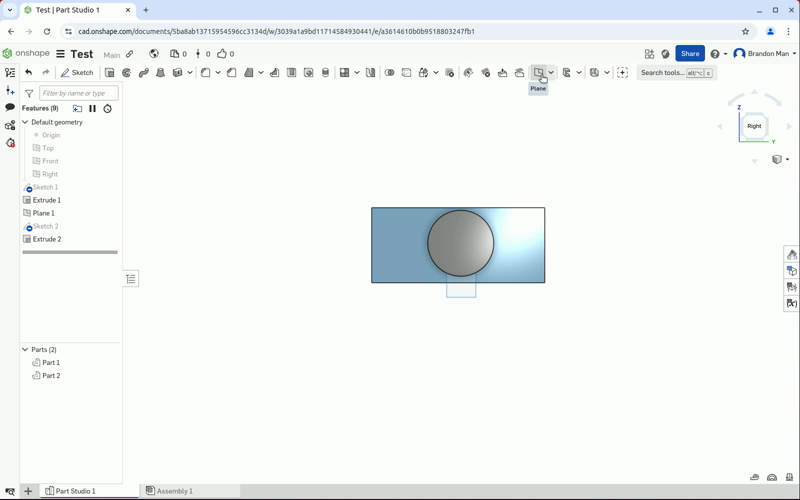
click(541, 75)
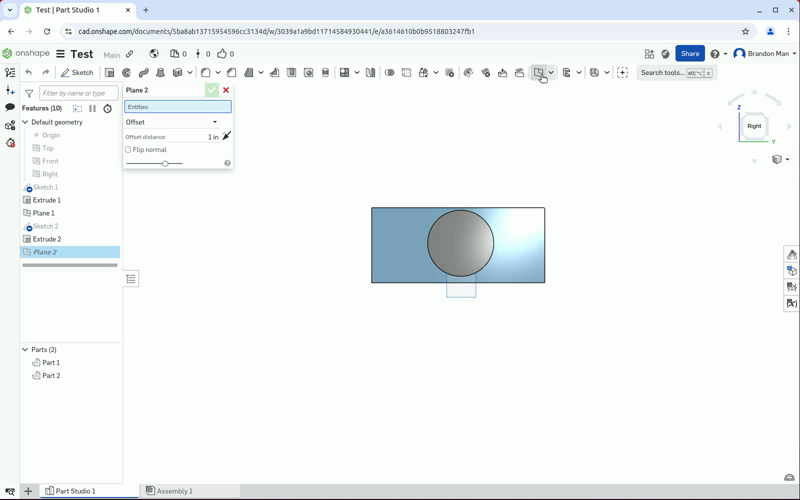
mouse_move(73, 176)
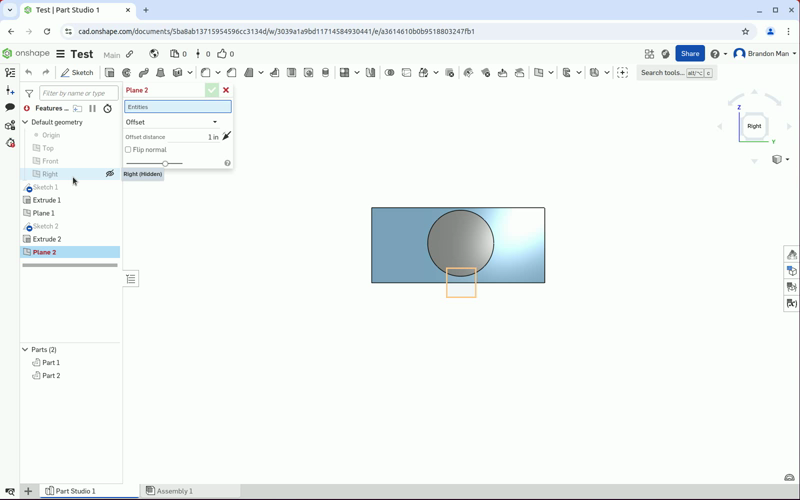
click(73, 176)
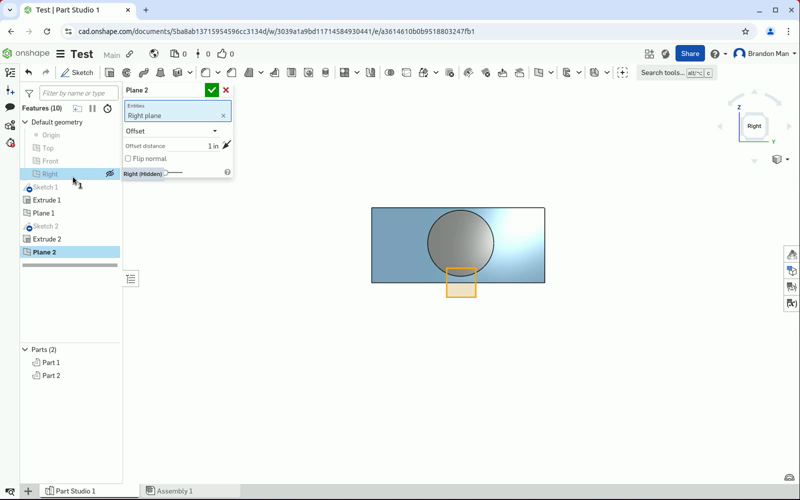
key(tab, 2)
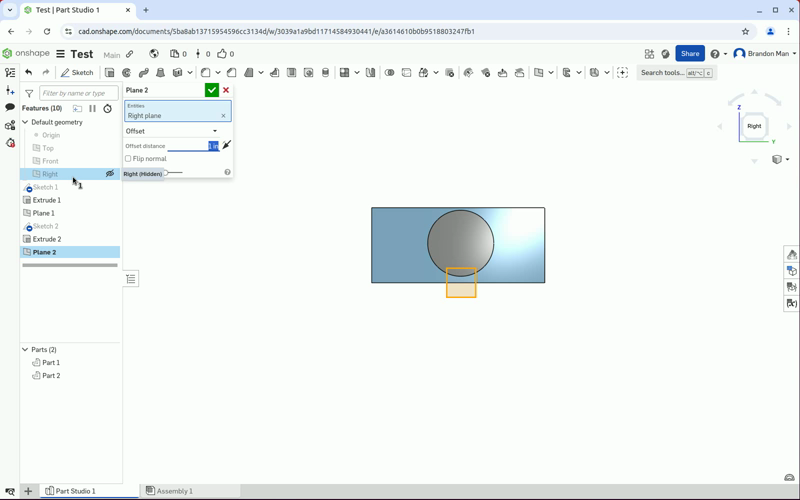
text(19.966)
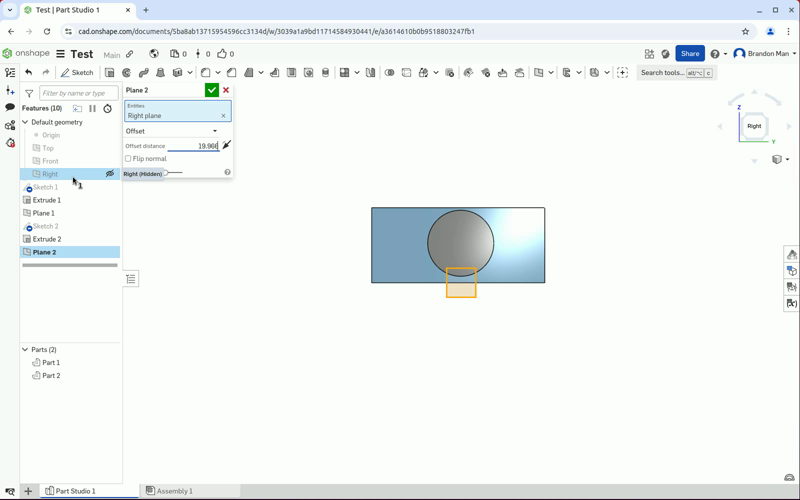
key(enter, 2)
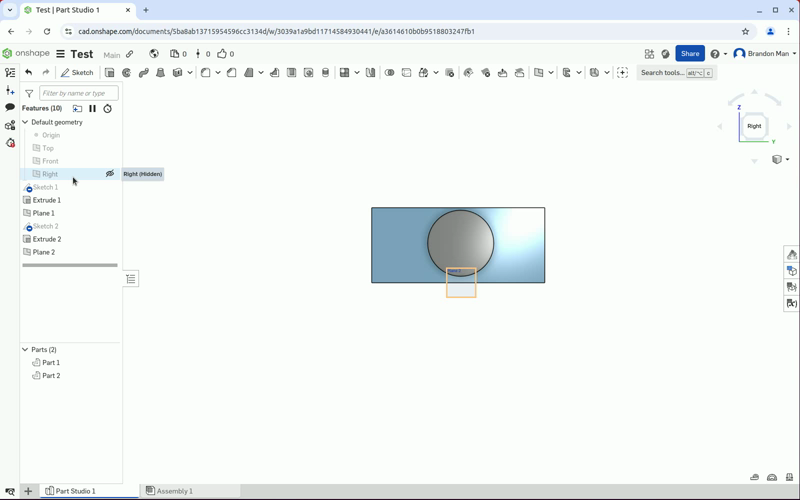
key(shift+s)
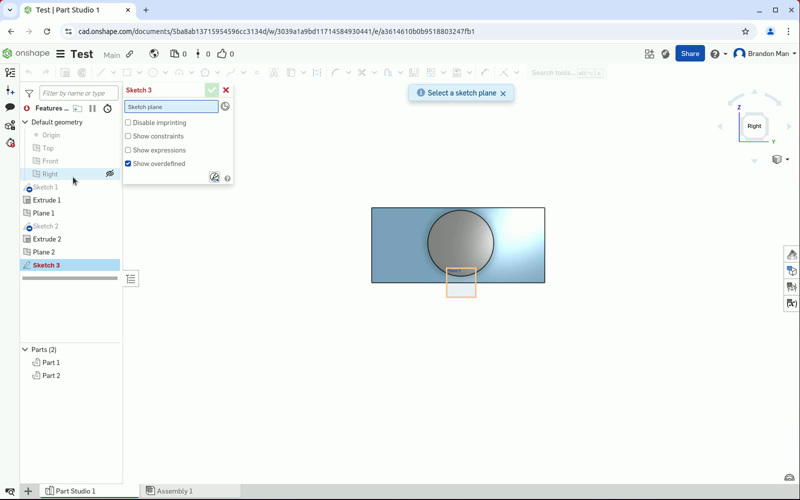
mouse_move(73, 254)
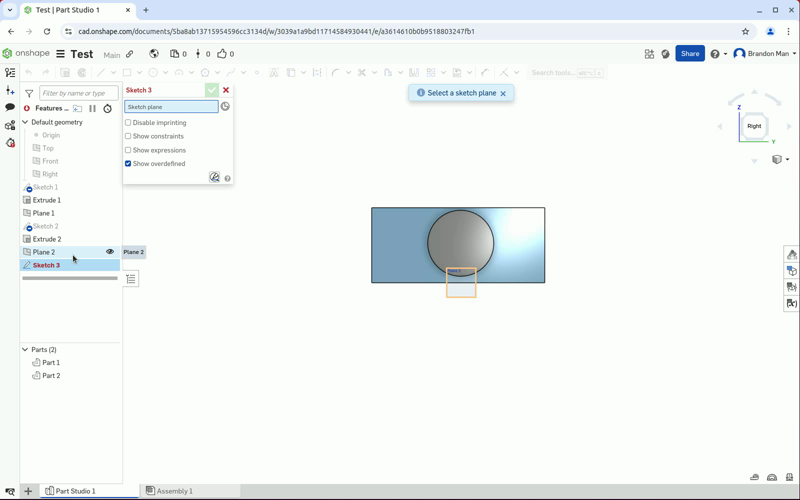
click(73, 254)
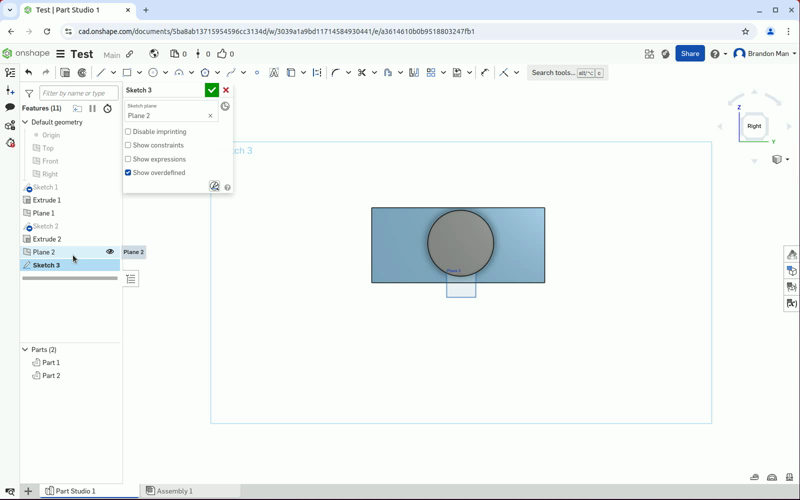
mouse_move(73, 352)
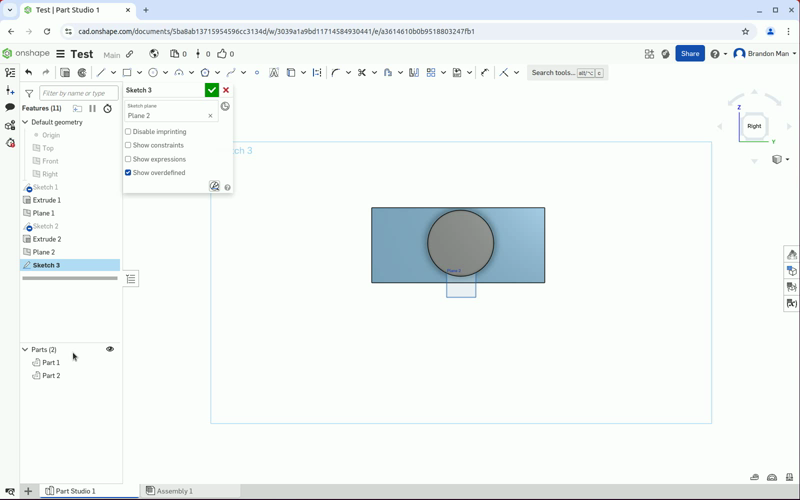
key(y)
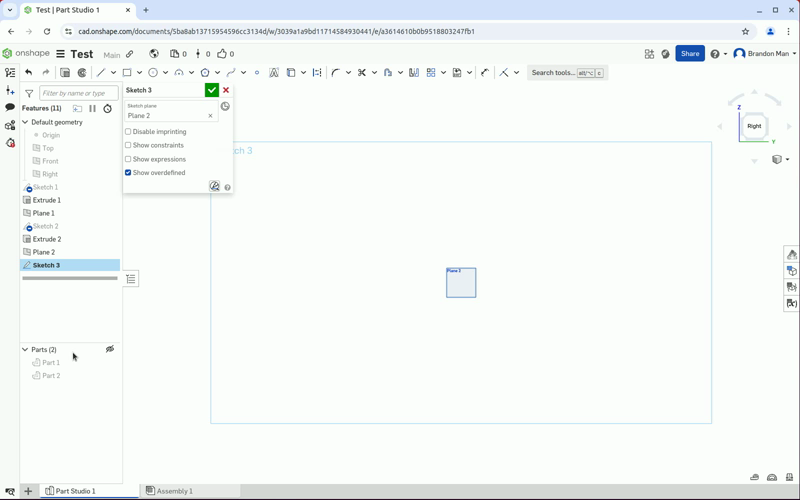
key(c)
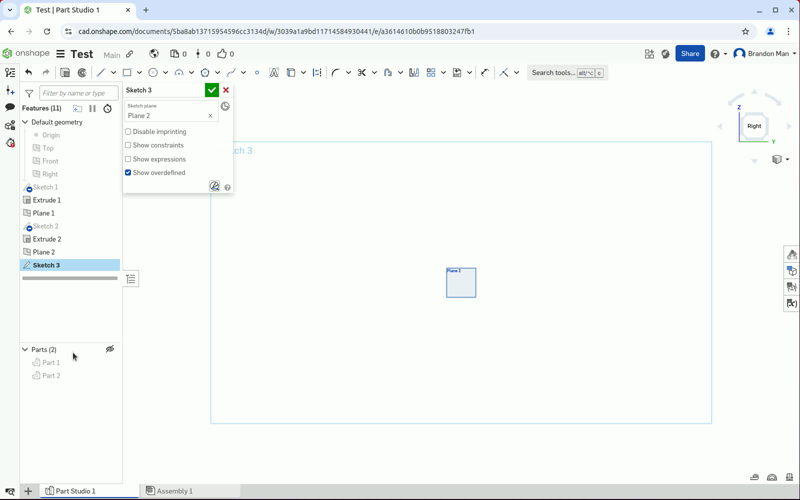
key_down(shift)
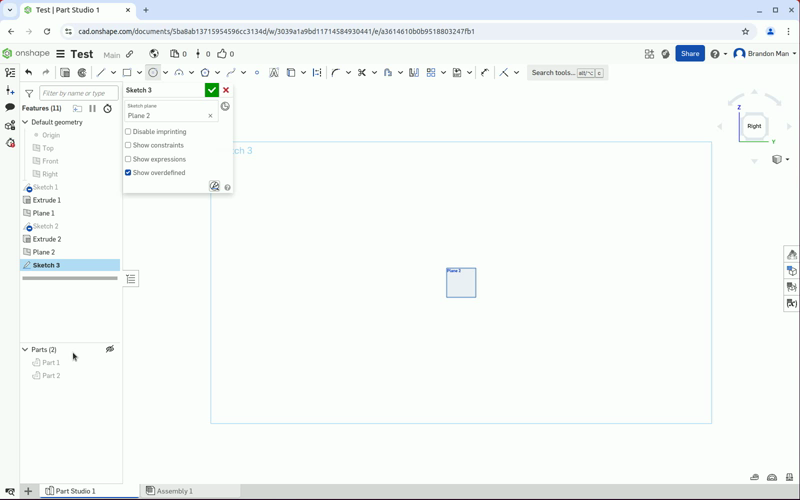
mouse_move(461, 243)
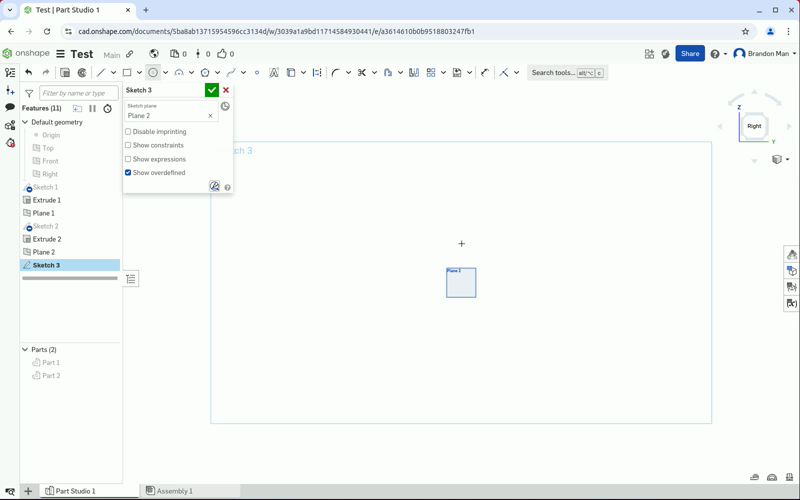
click(461, 243)
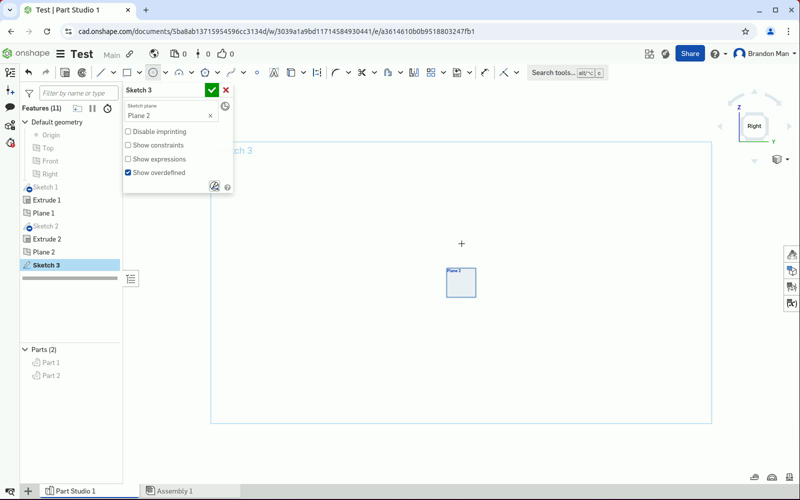
key_up(shift)
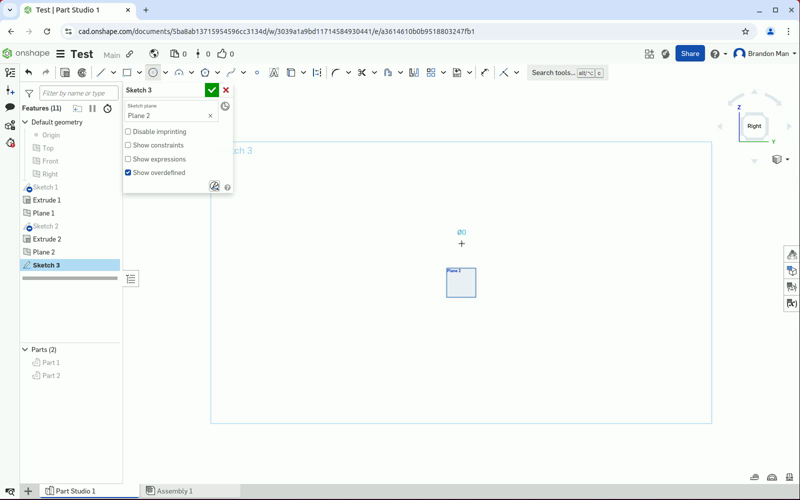
mouse_move(490, 243)
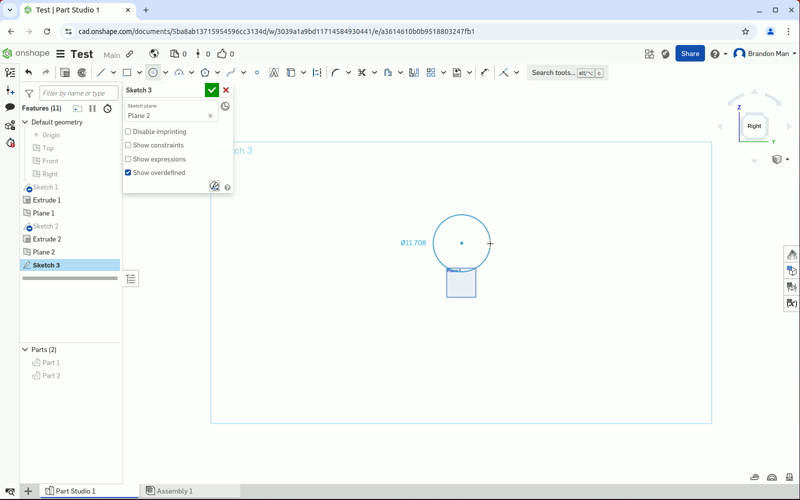
click(490, 243)
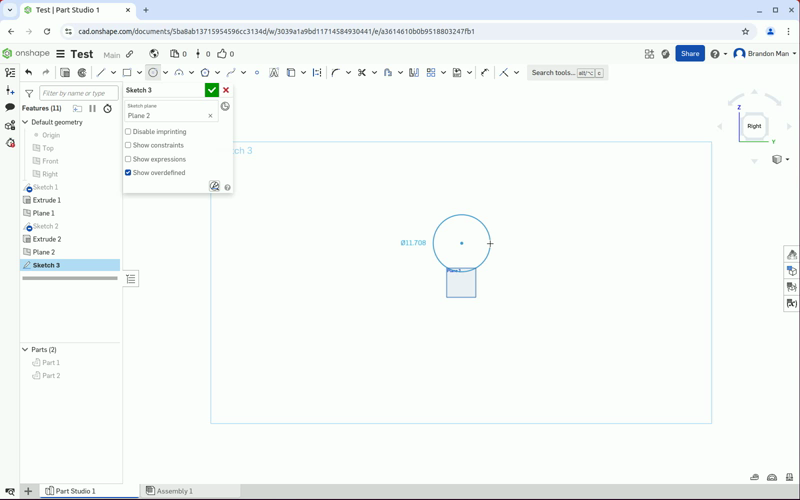
key(esc)
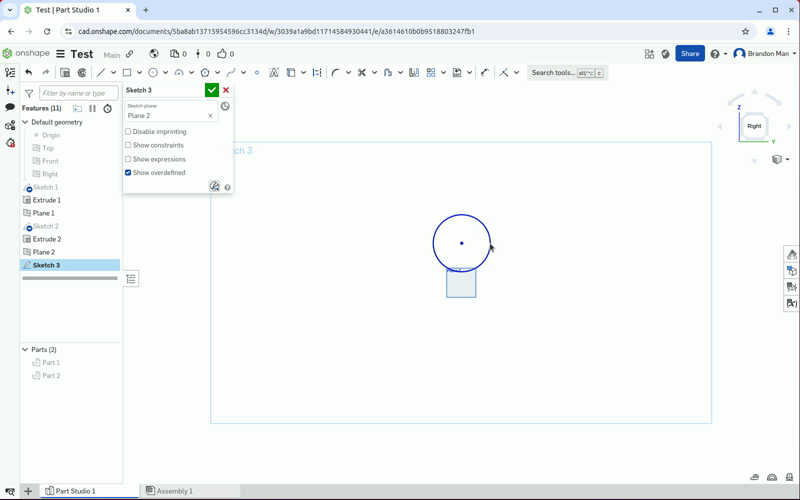
mouse_move(470, 263)
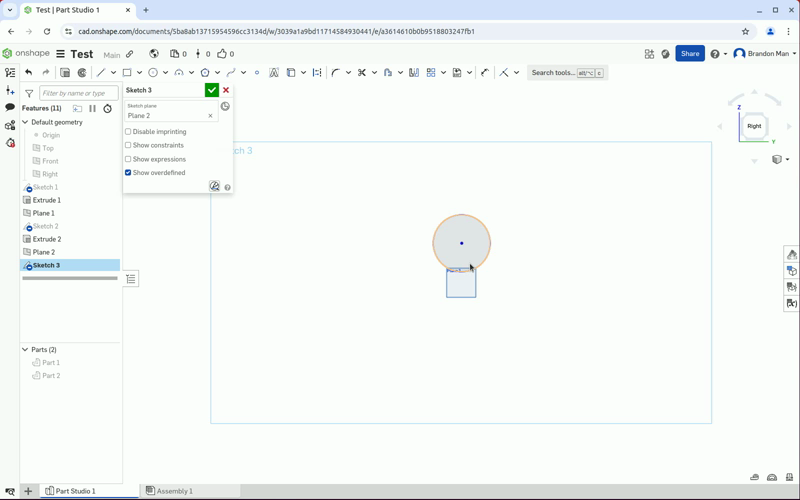
click(470, 263)
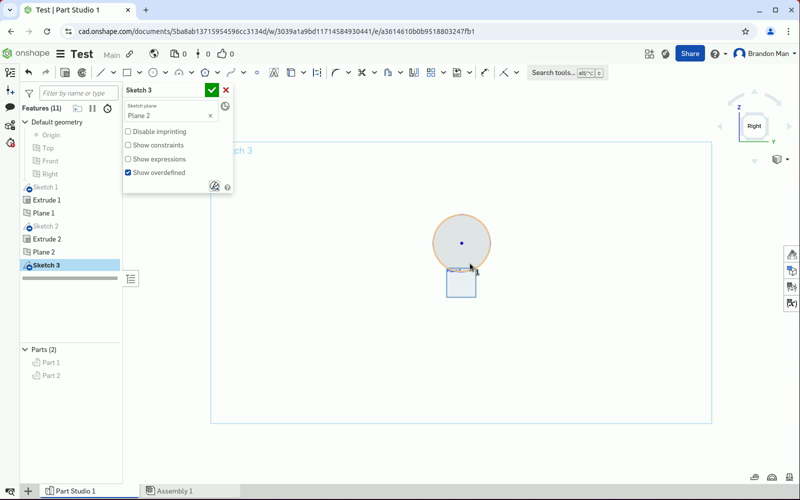
mouse_move(73, 352)
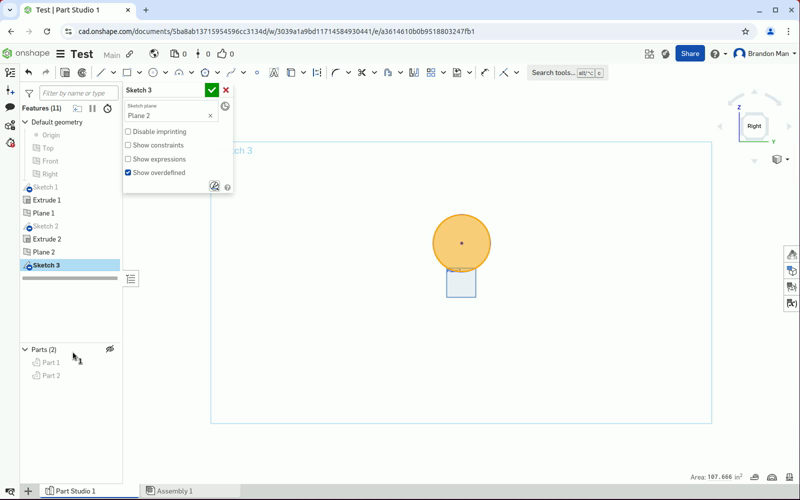
key(shift+y)
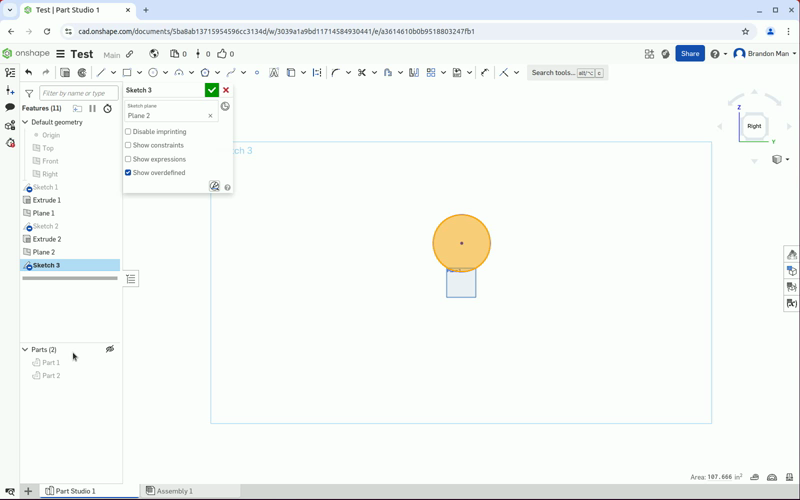
key(shift+e)
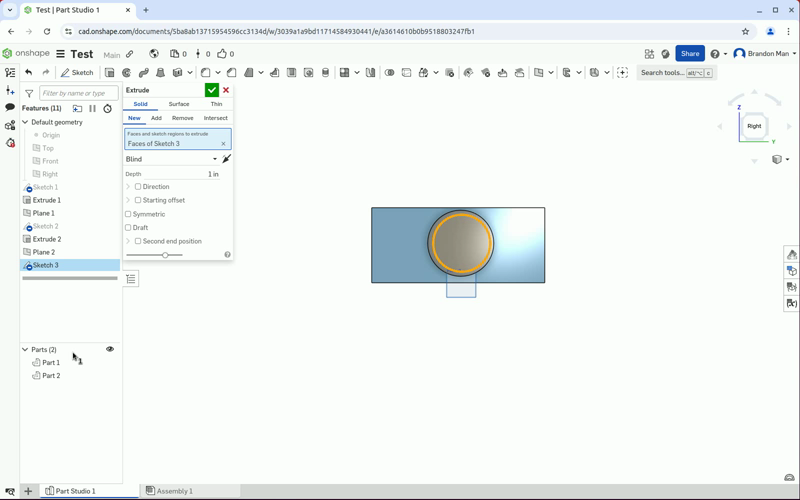
mouse_move(143, 106)
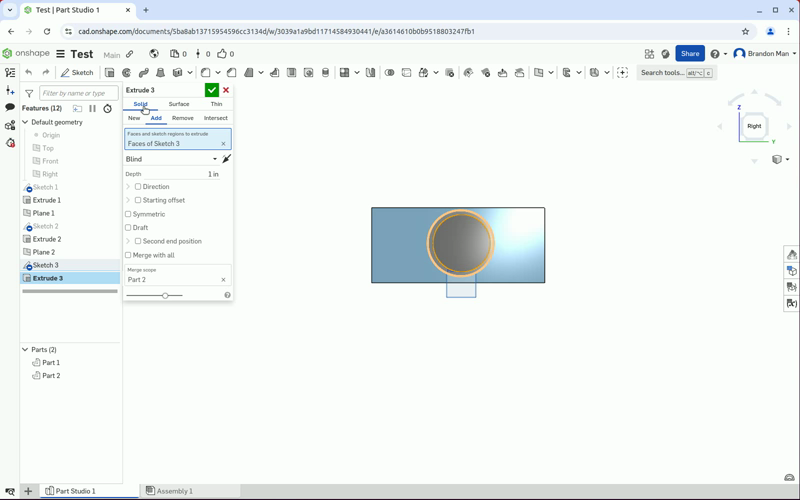
click(143, 106)
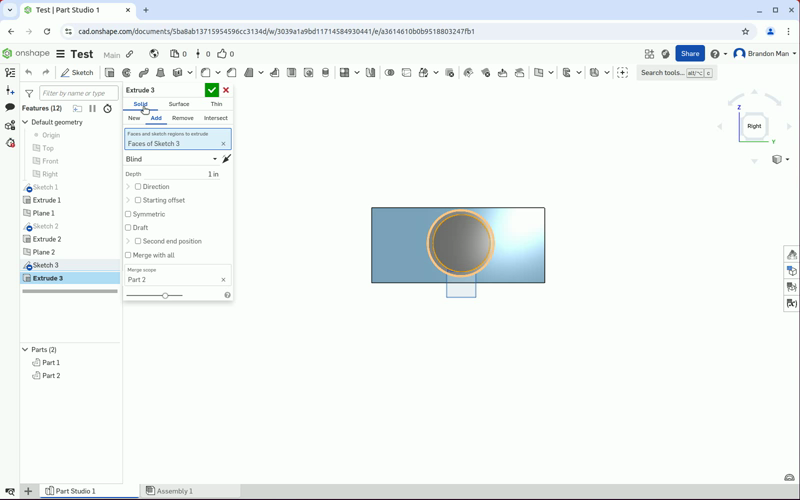
mouse_move(137, 120)
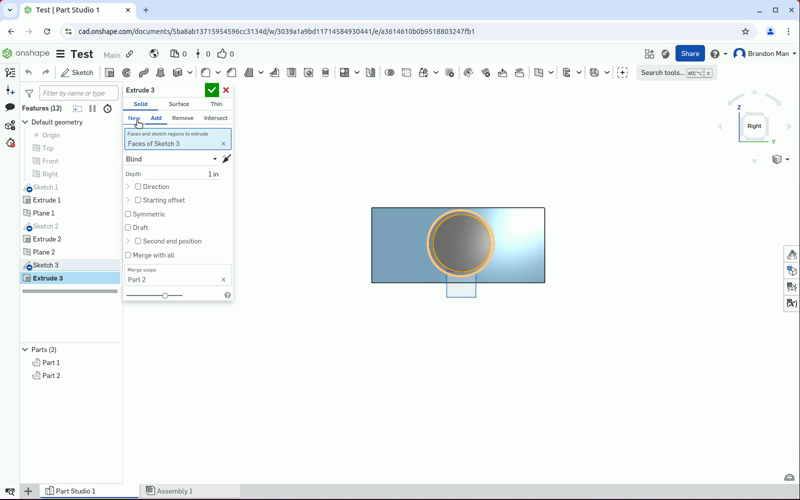
click(137, 120)
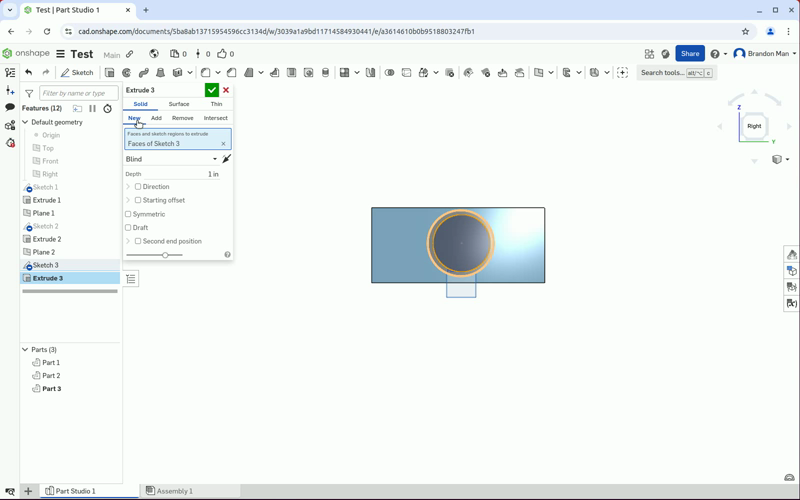
key(tab, 4)
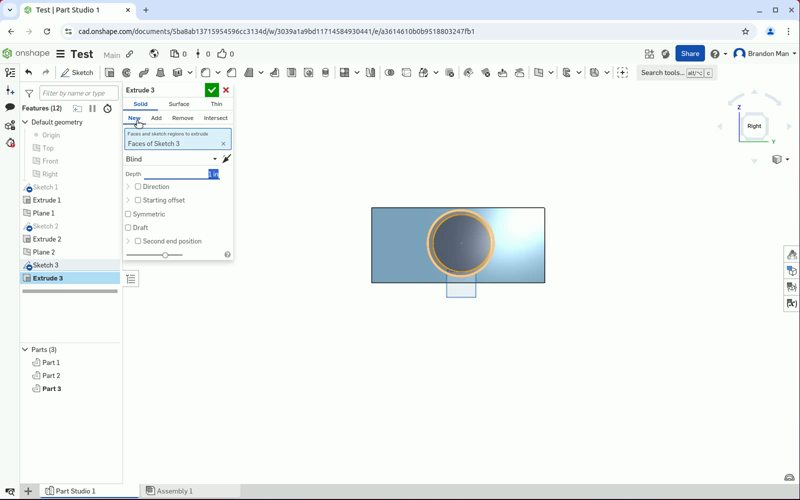
text(1.685)
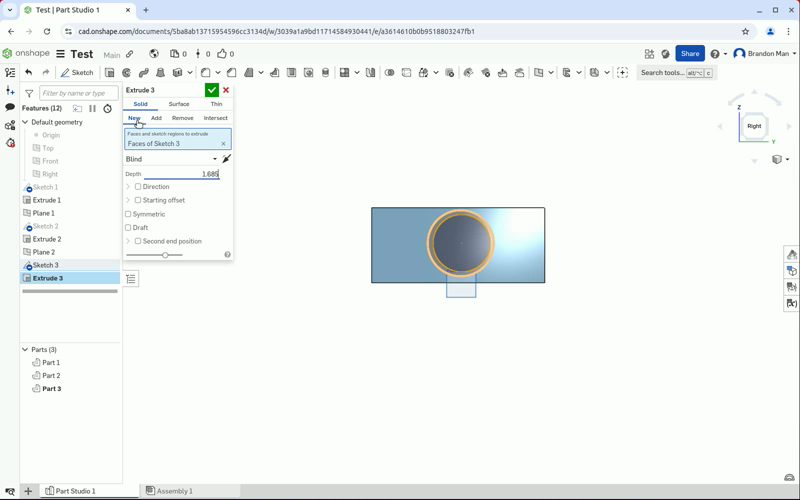
key(enter)
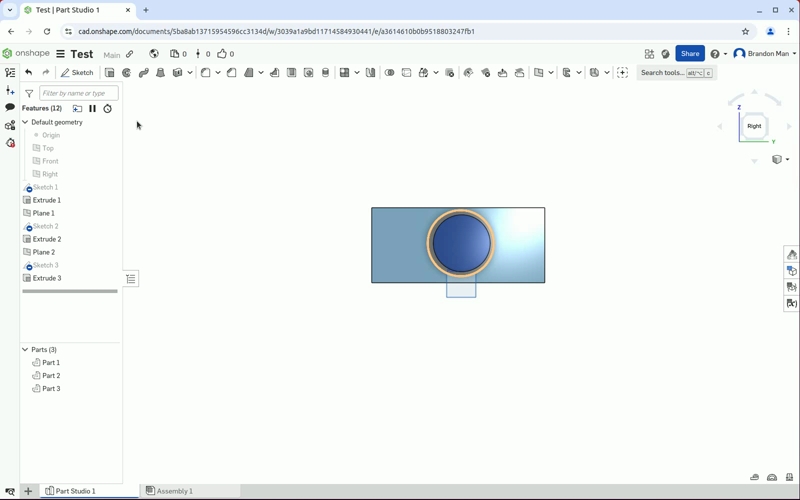
key(shift+h)
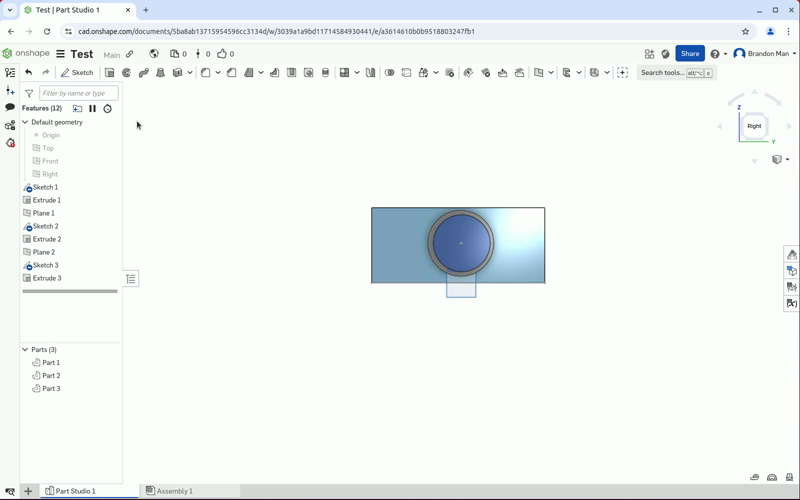
key(shift+h)
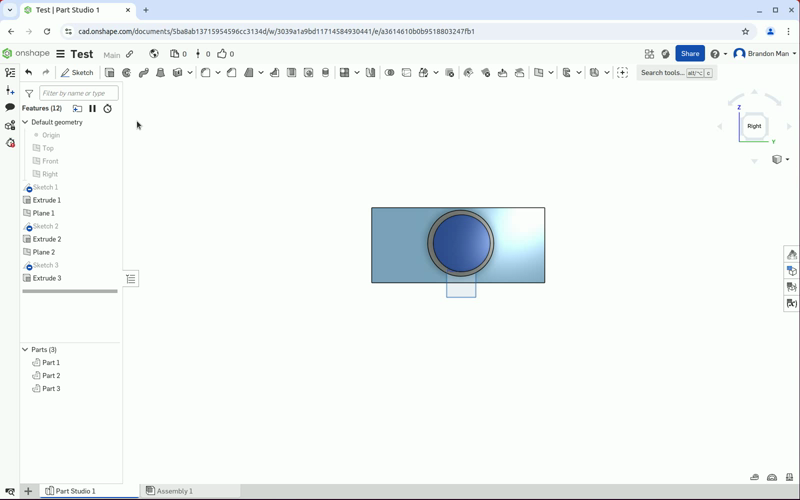
mouse_move(73, 189)
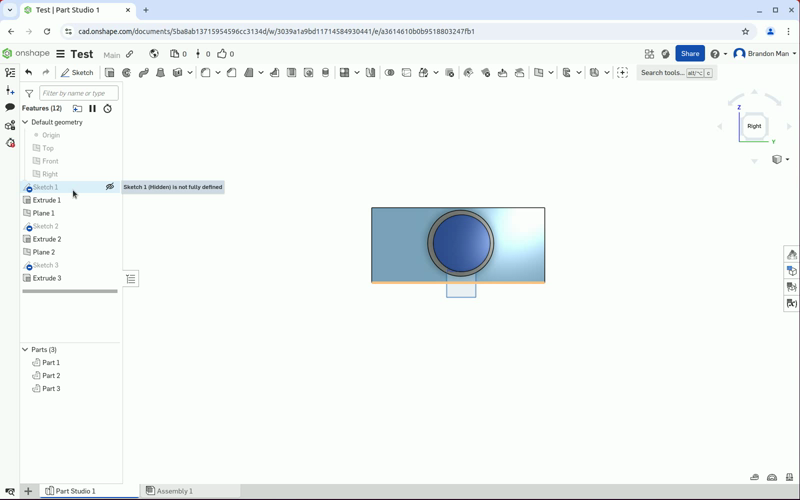
click(73, 189)
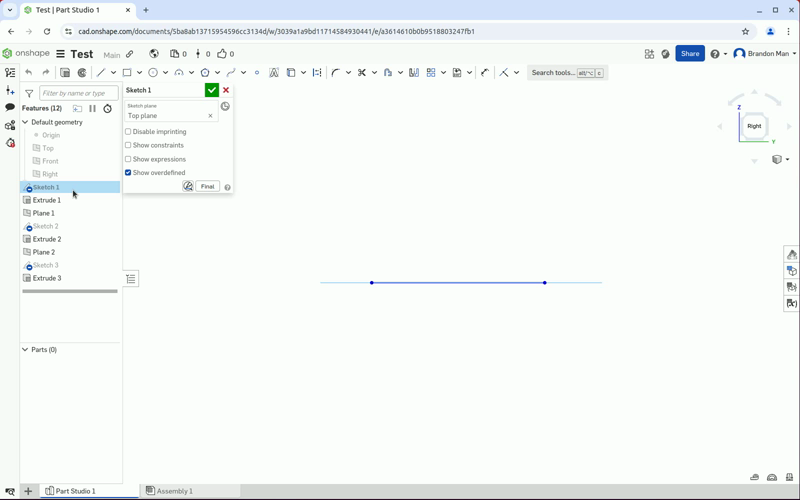
mouse_move(229, 92)
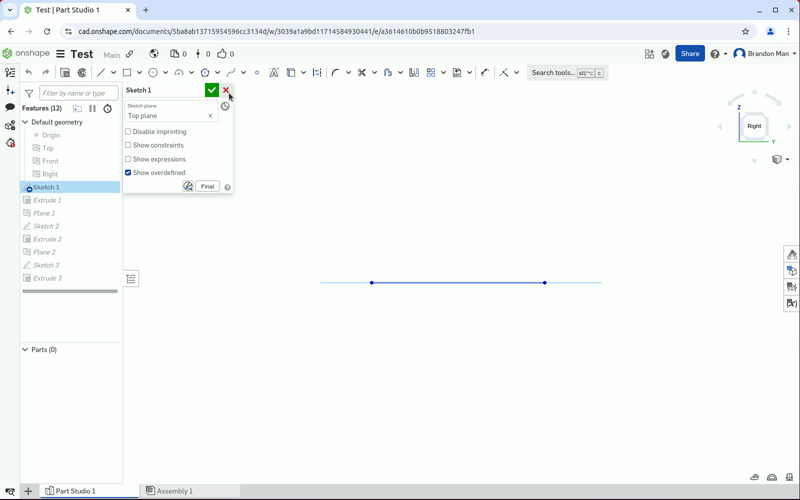
click(229, 92)
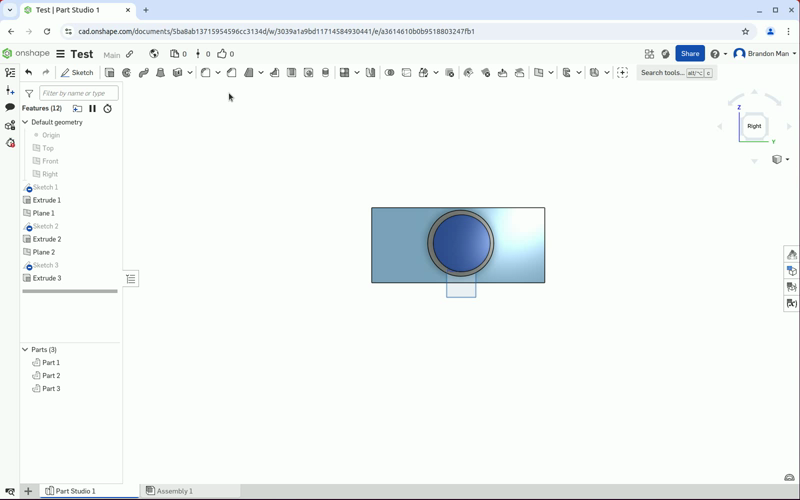
mouse_move(541, 75)
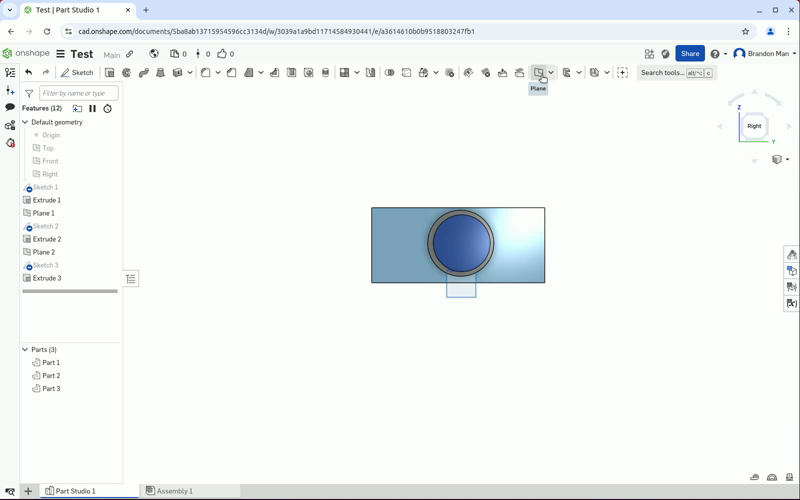
click(541, 75)
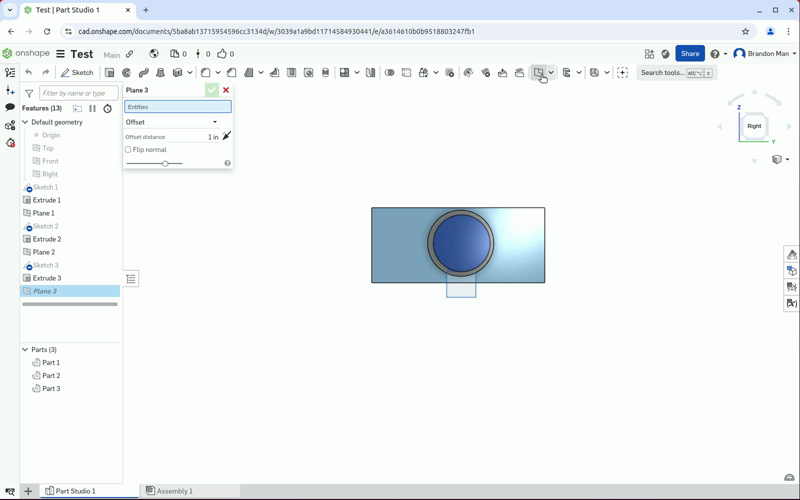
mouse_move(73, 176)
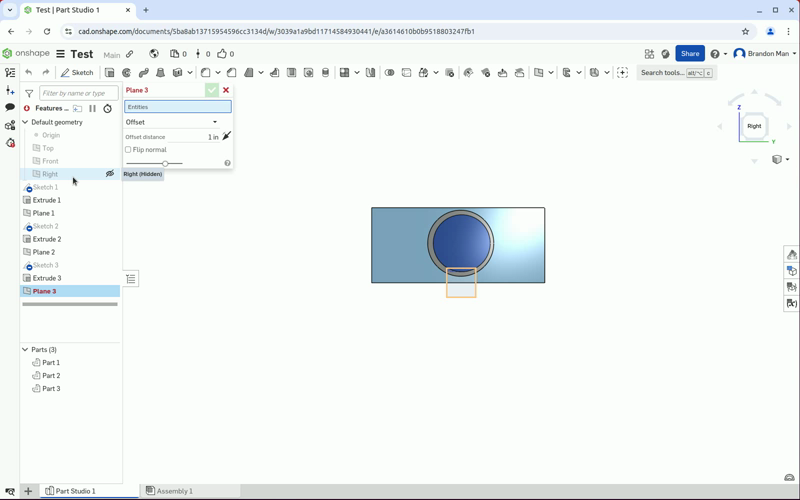
click(73, 176)
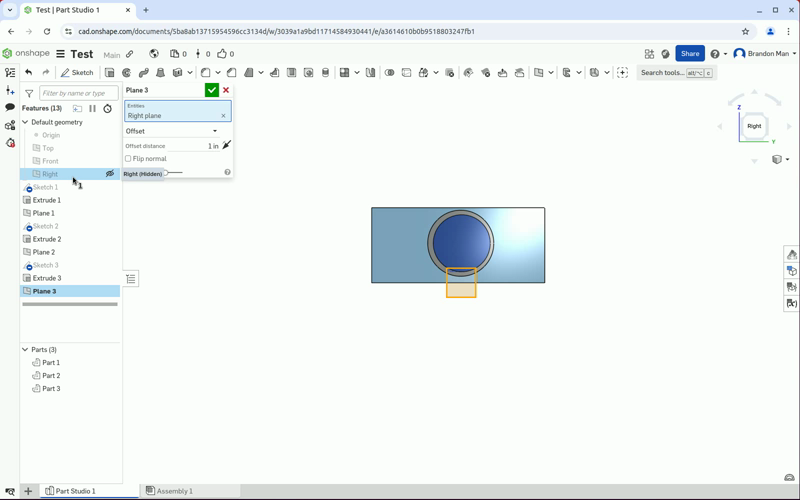
key(tab, 2)
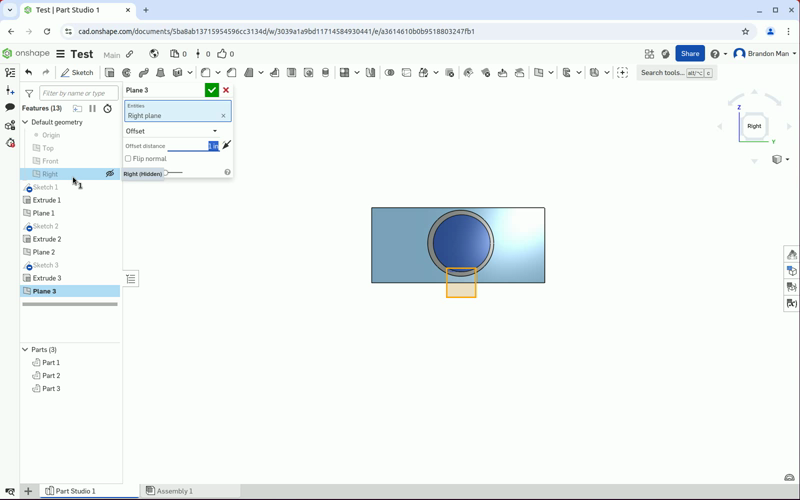
text(21.66)
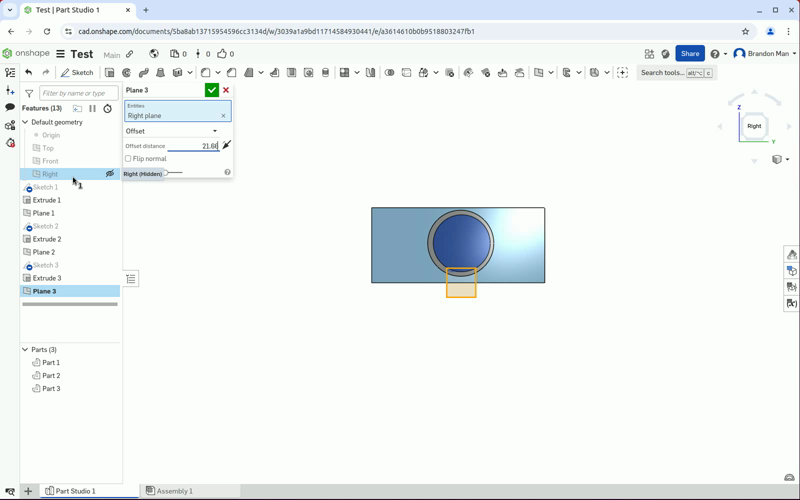
key(enter, 2)
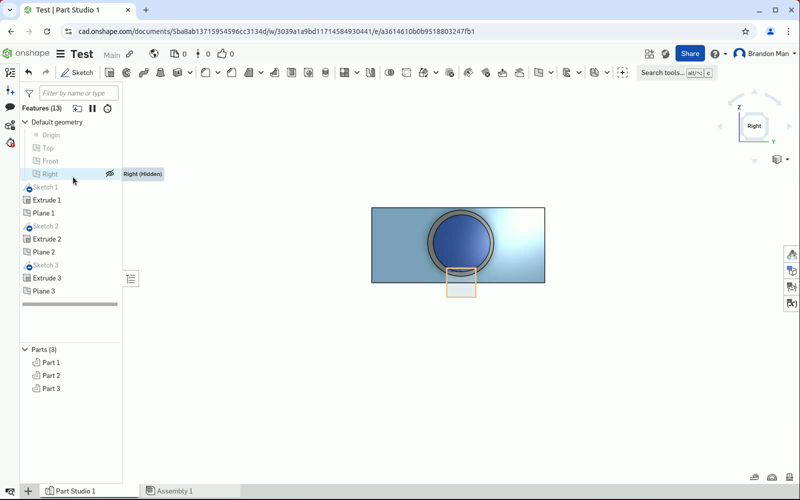
key(shift+s)
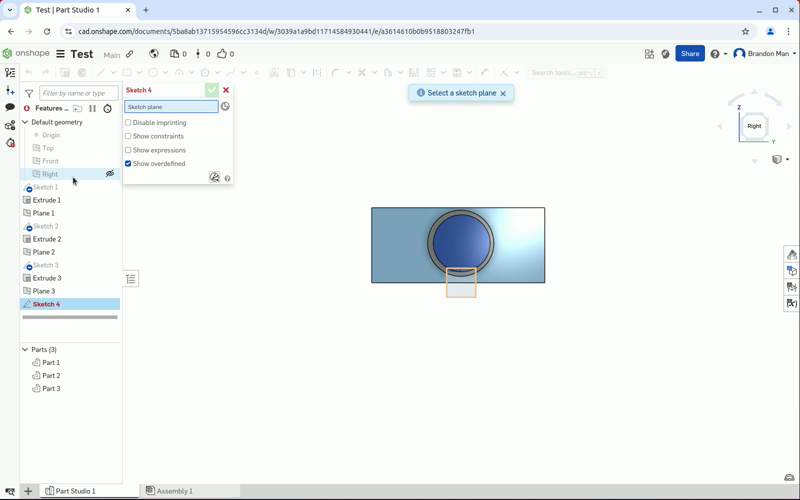
mouse_move(73, 293)
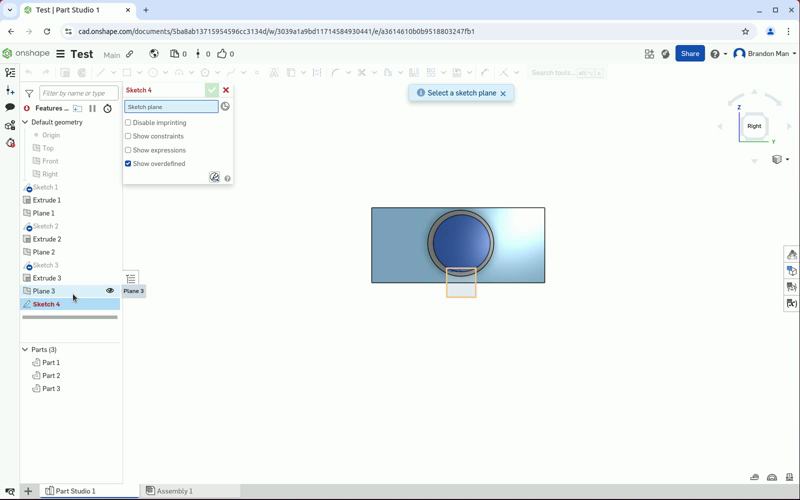
click(73, 293)
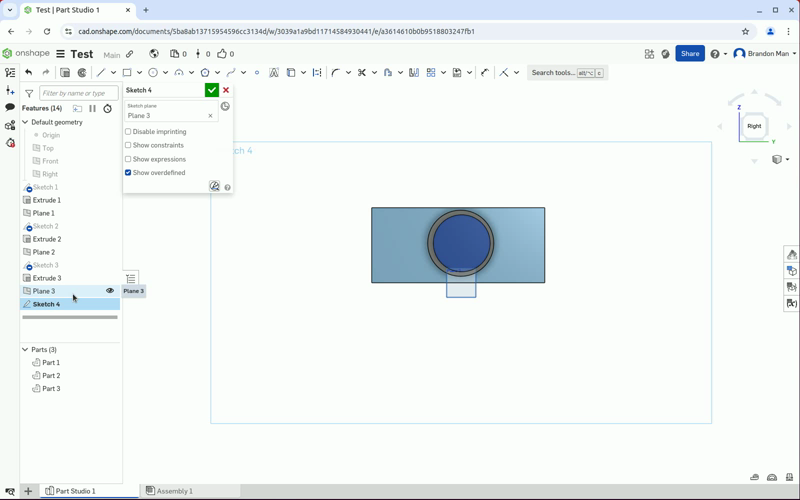
mouse_move(73, 352)
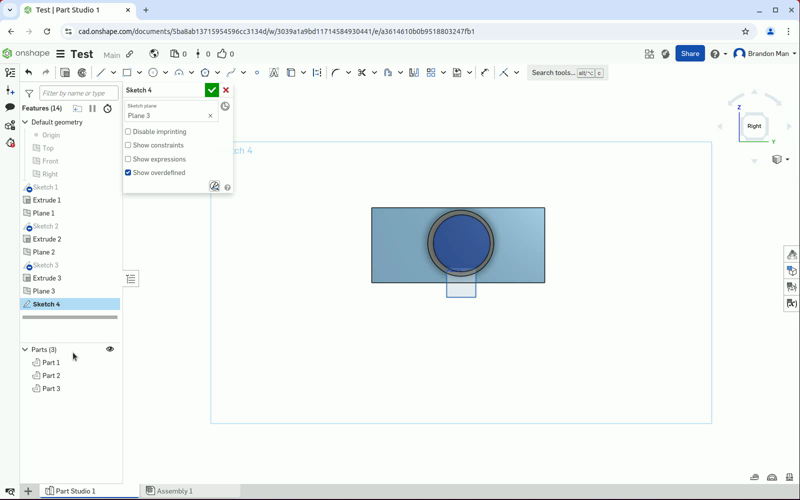
key(y)
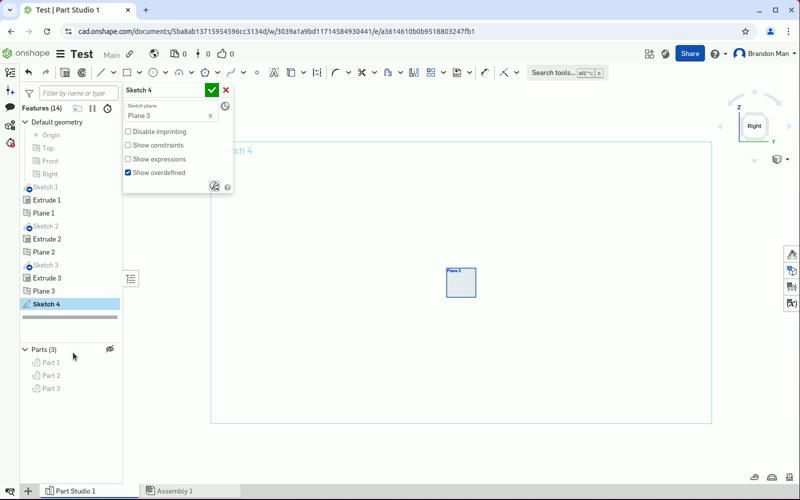
key(c)
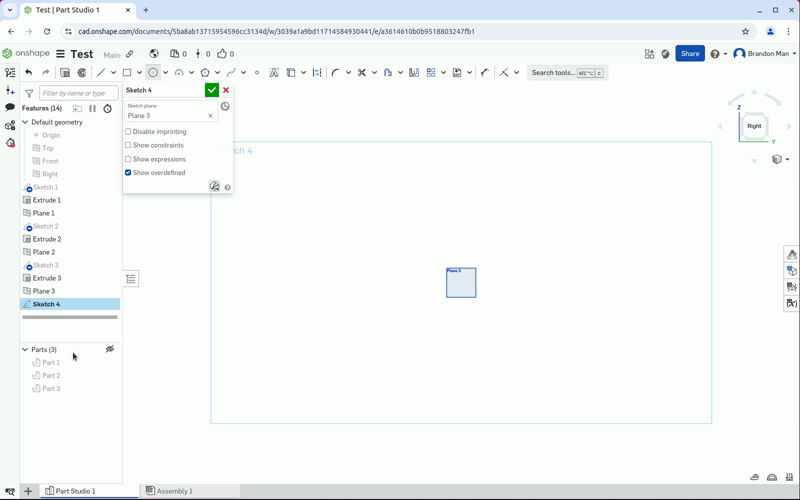
key_down(shift)
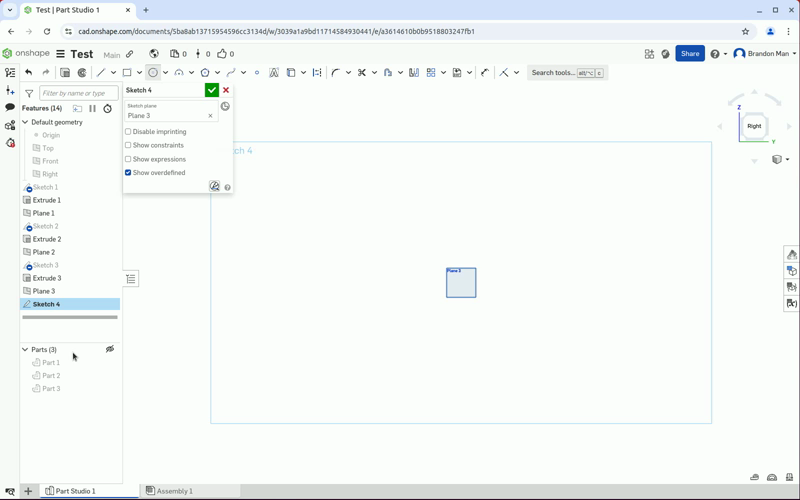
mouse_move(461, 243)
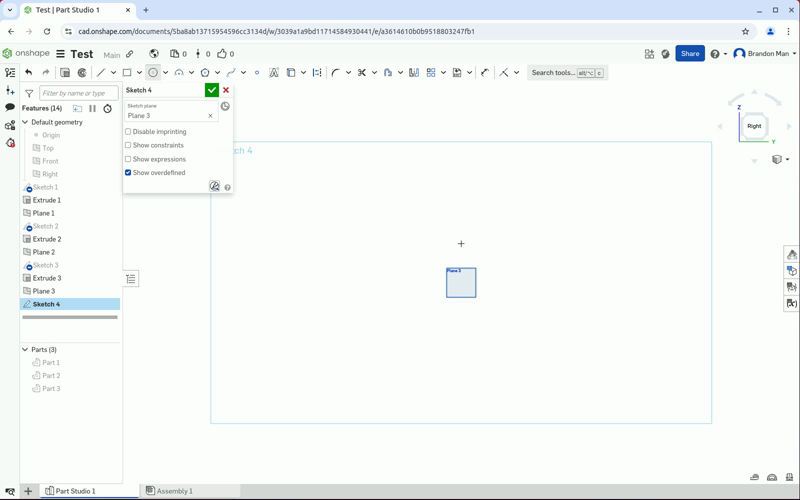
click(461, 243)
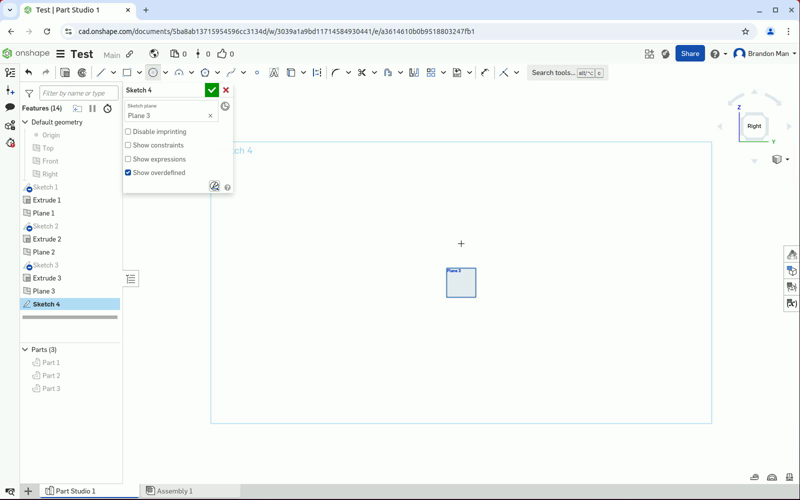
key_up(shift)
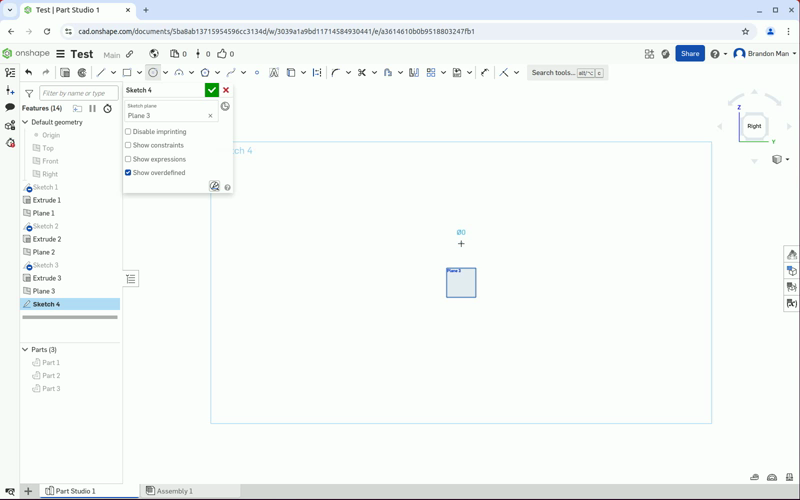
mouse_move(485, 243)
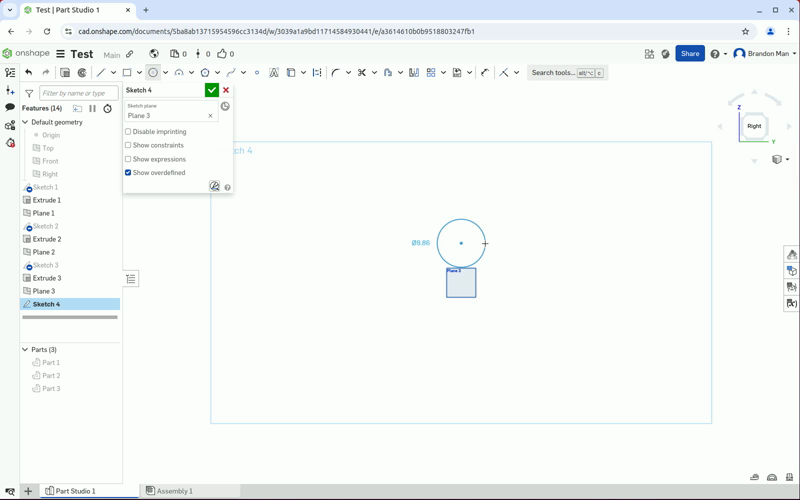
click(485, 243)
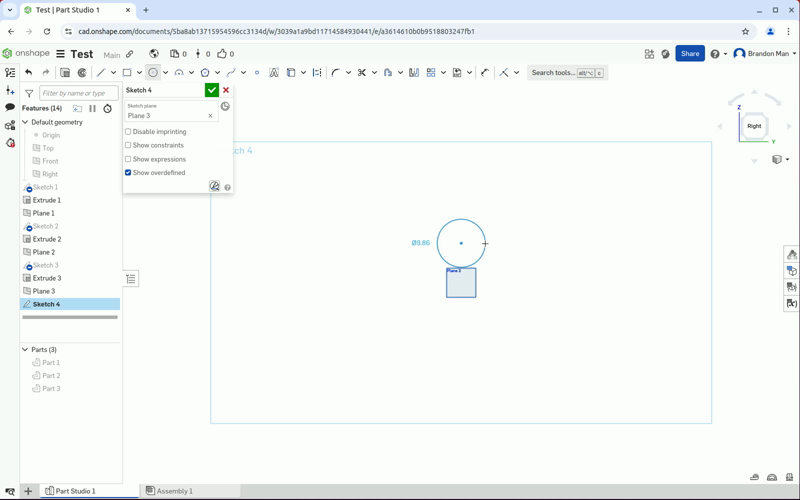
key(esc)
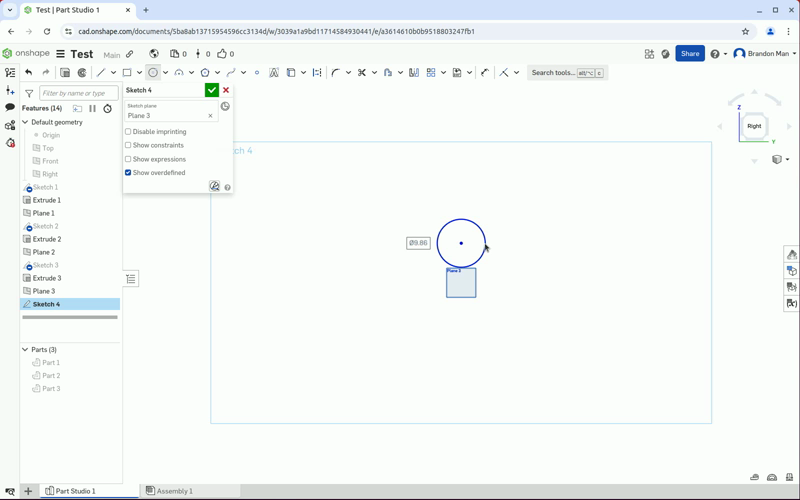
mouse_move(454, 256)
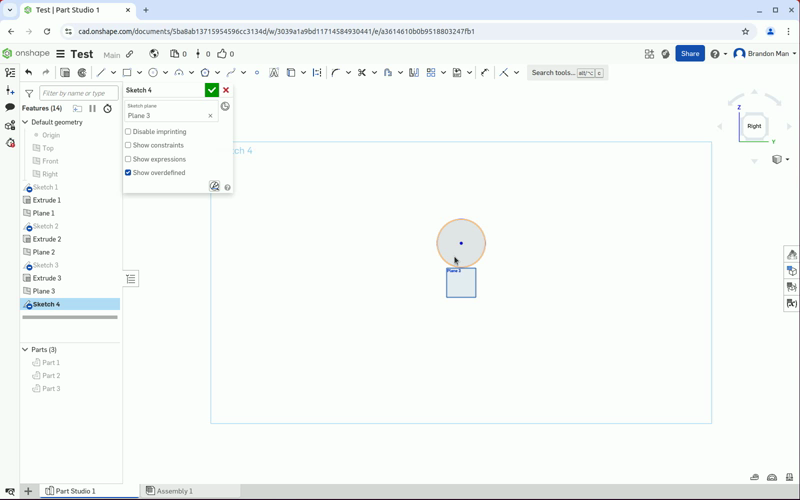
click(454, 256)
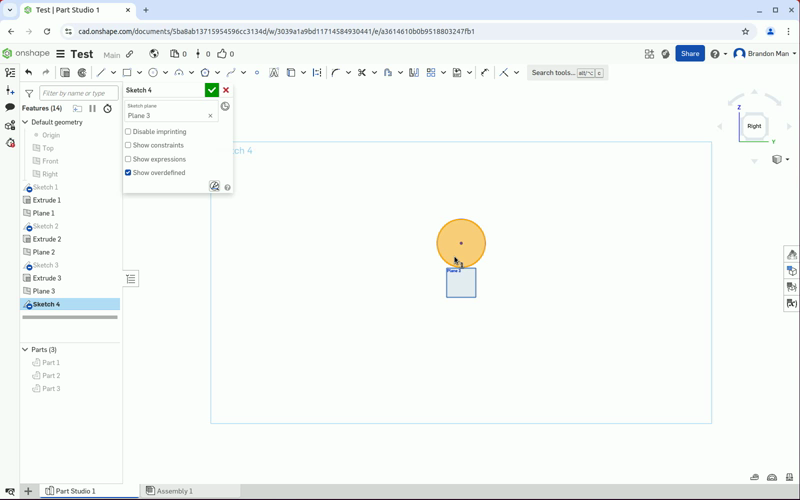
mouse_move(73, 352)
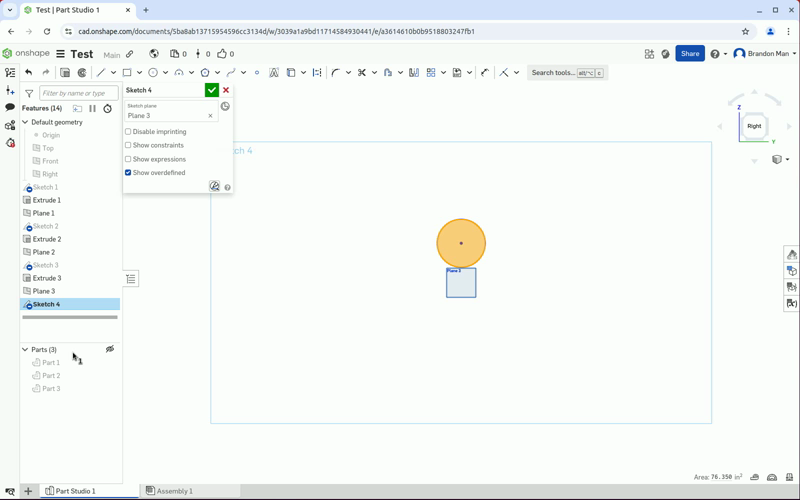
key(shift+y)
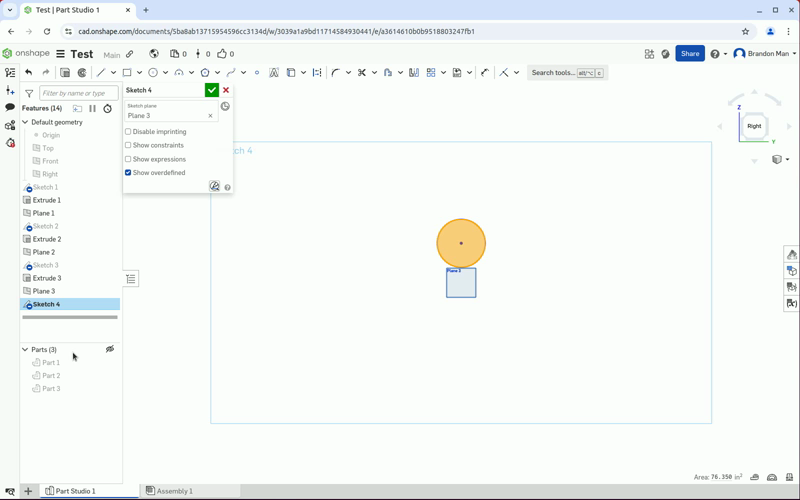
key(shift+e)
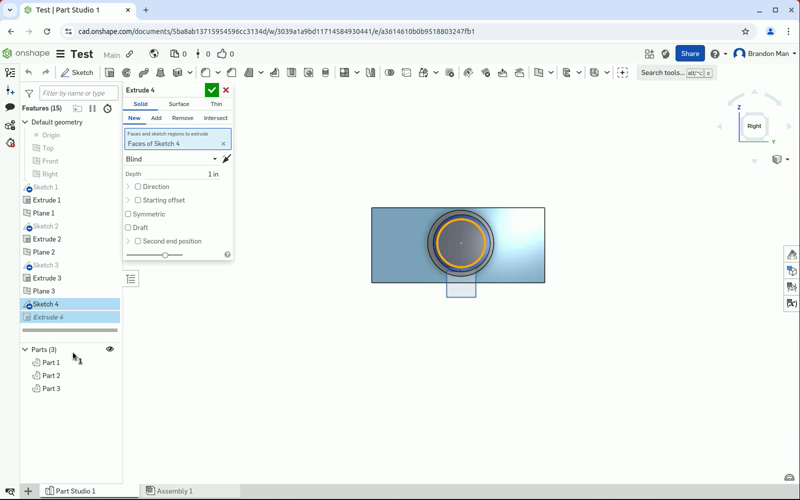
mouse_move(143, 106)
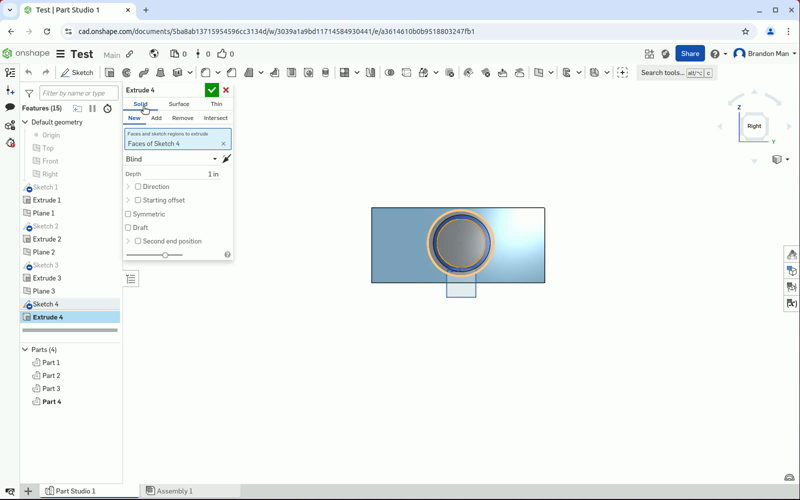
click(143, 106)
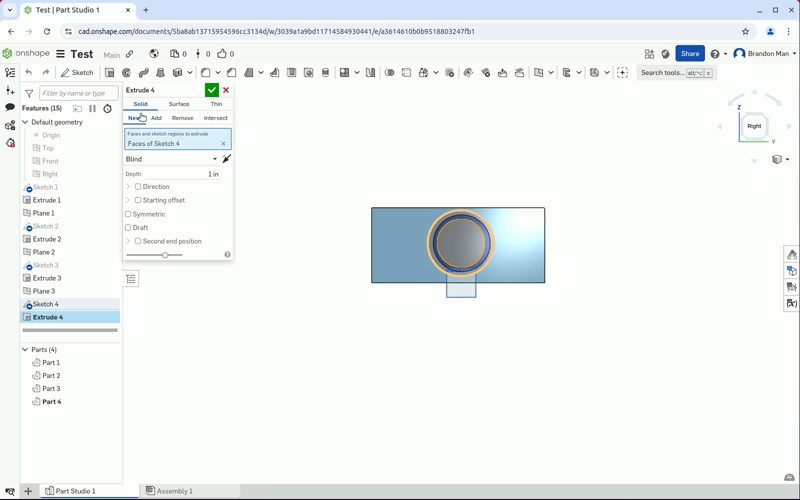
mouse_move(137, 120)
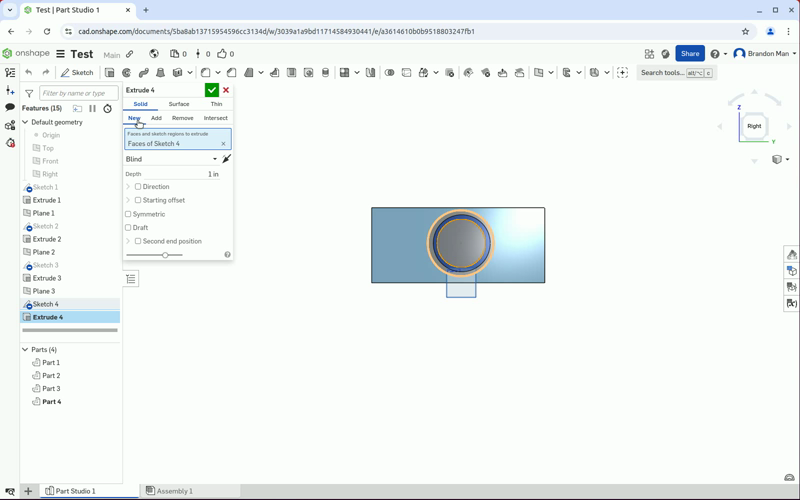
click(137, 120)
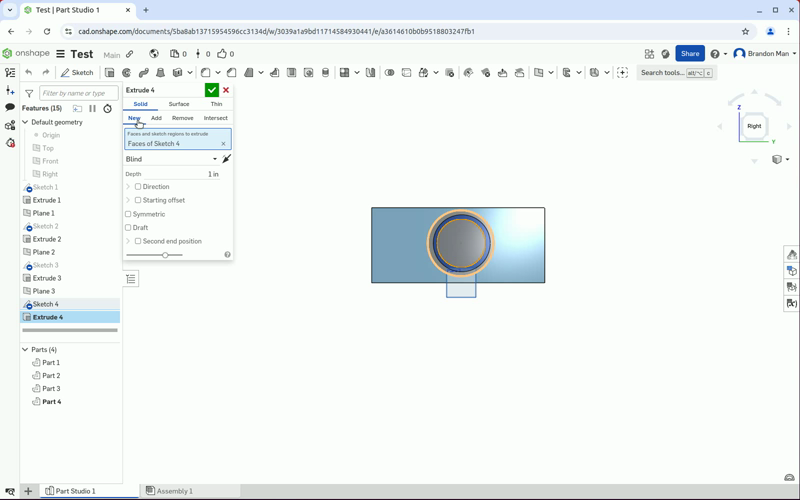
key(tab, 4)
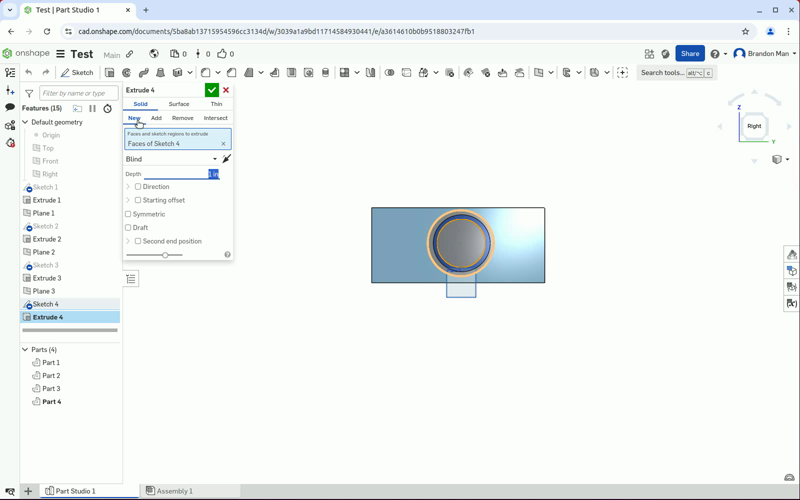
text(1.444)
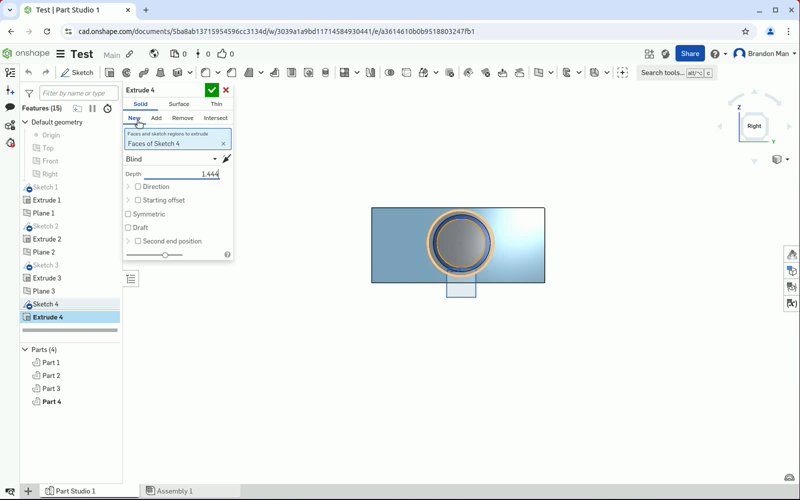
key(enter)
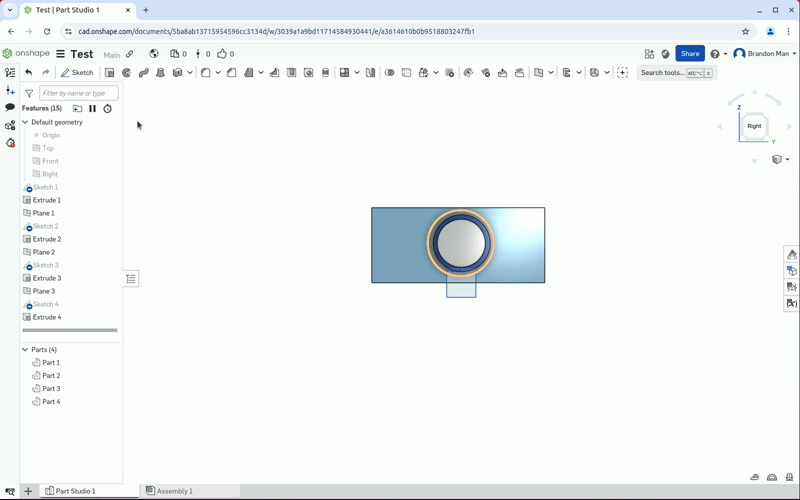
key(shift+h)
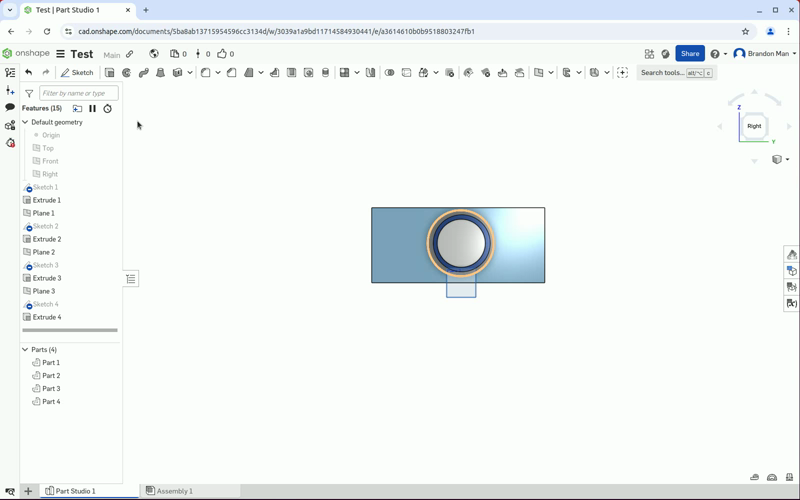
key(shift+h)
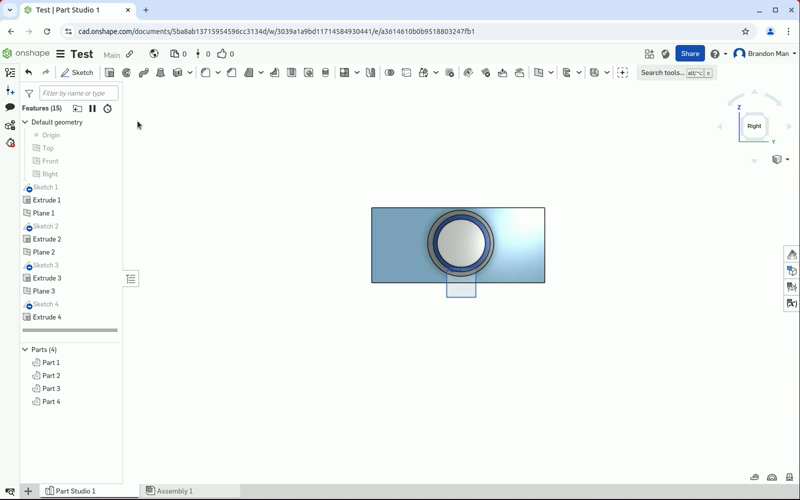
mouse_move(73, 189)
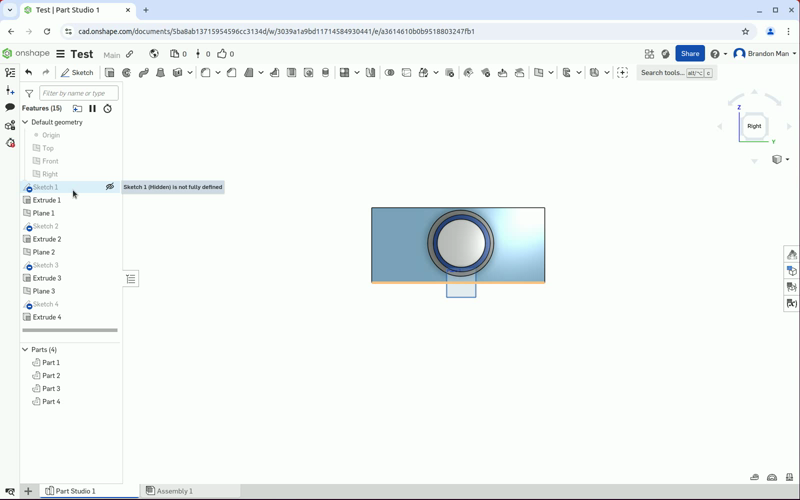
click(73, 189)
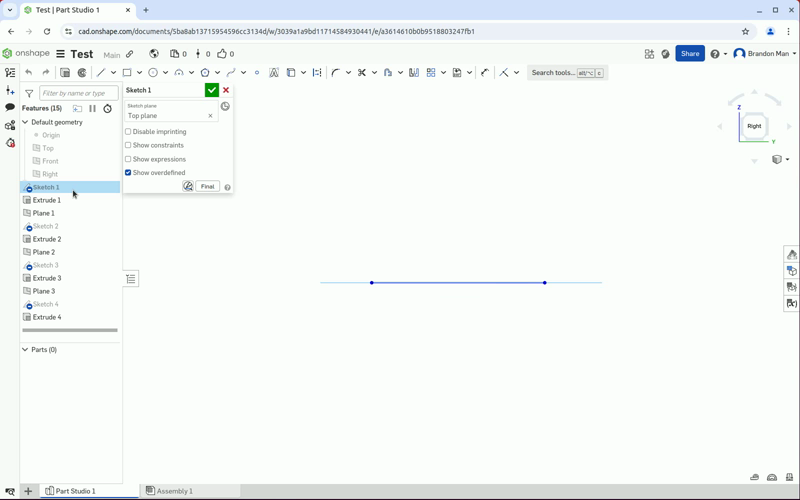
mouse_move(229, 92)
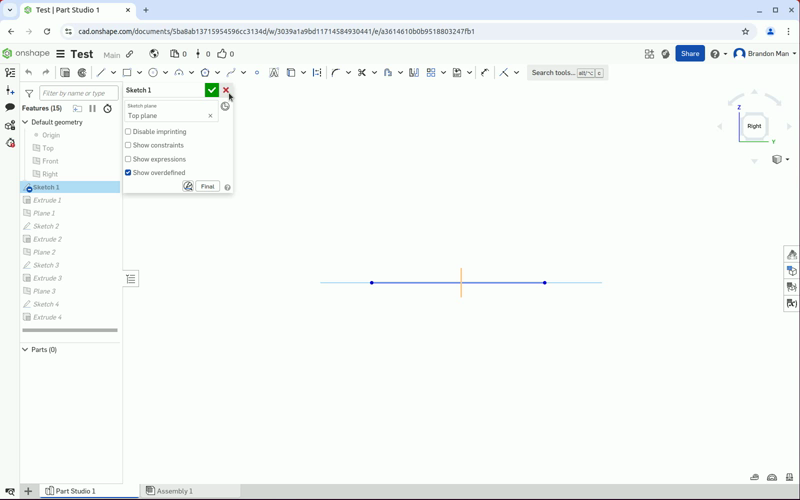
click(229, 92)
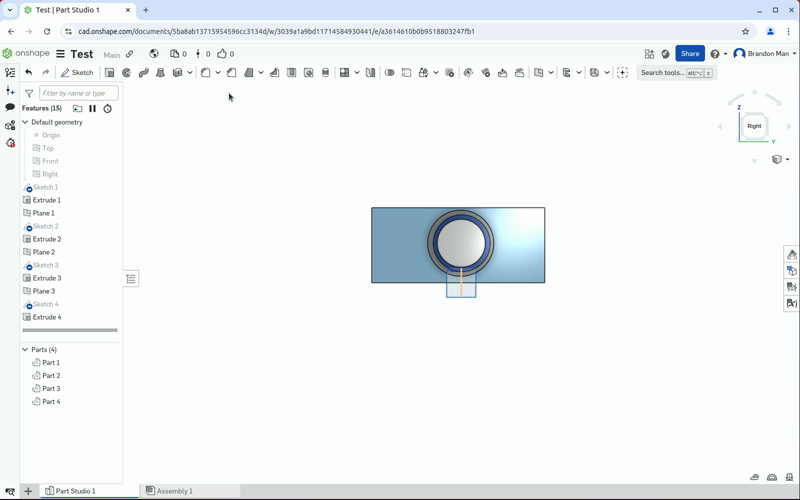
mouse_move(541, 75)
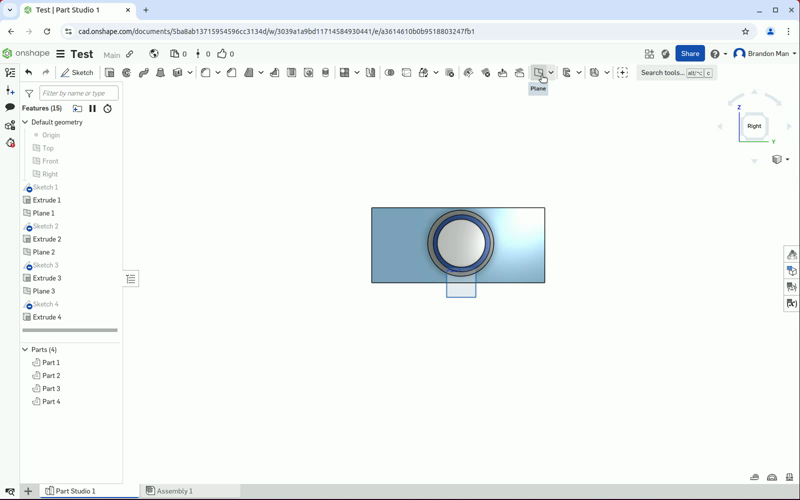
click(541, 75)
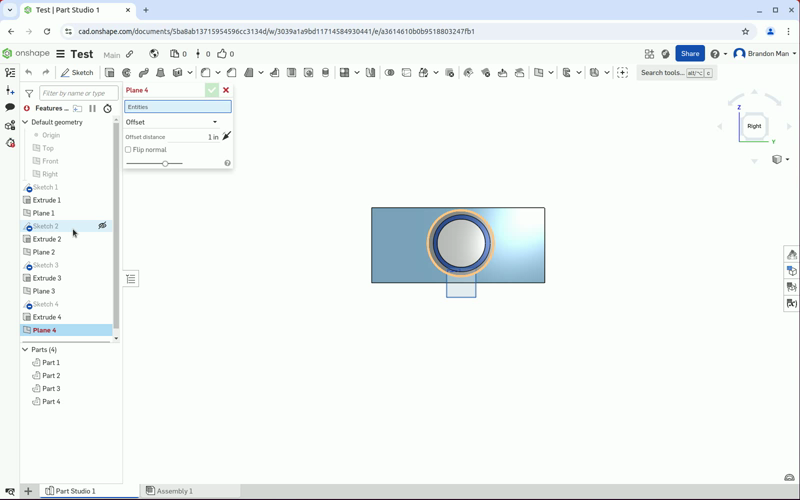
scroll(3)
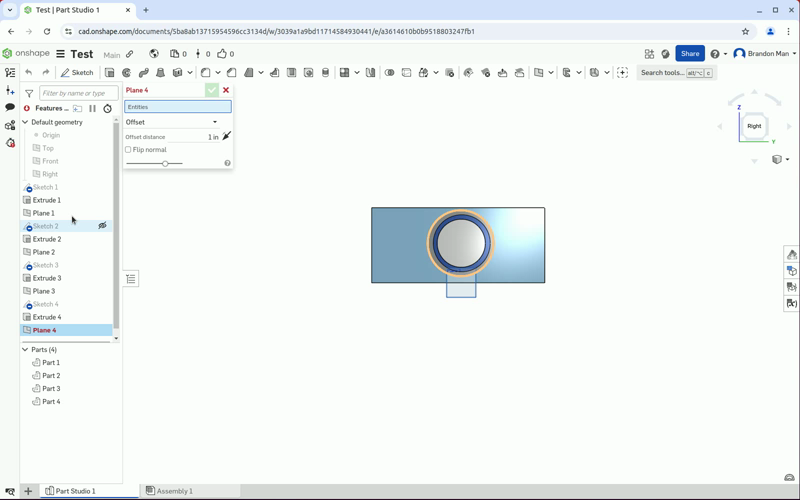
mouse_move(69, 176)
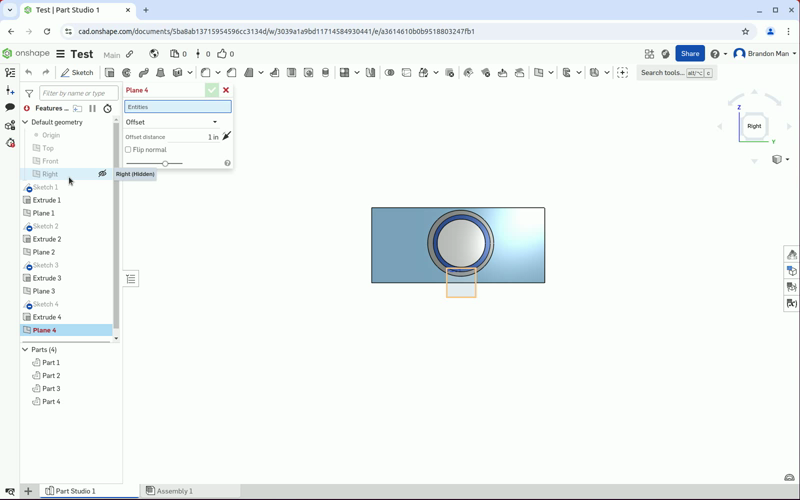
click(69, 176)
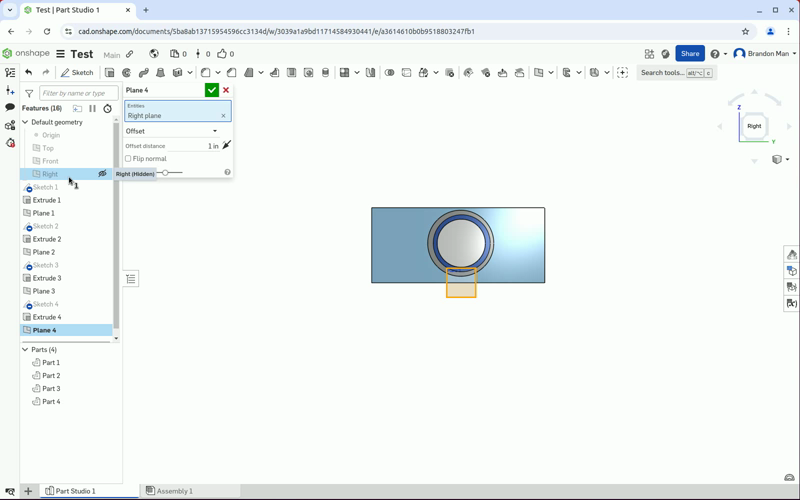
key(tab, 2)
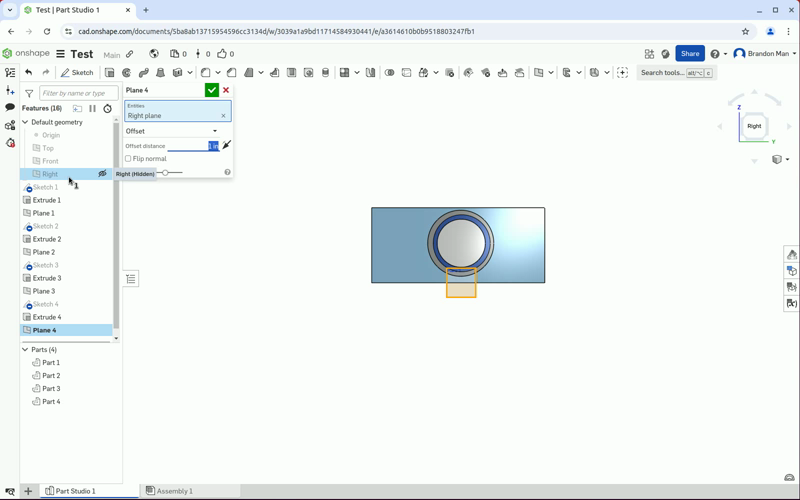
text(17.316)
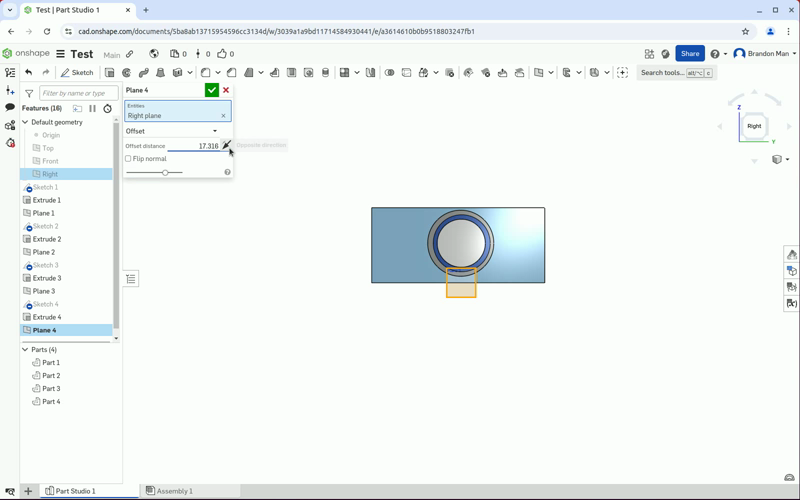
mouse_move(229, 147)
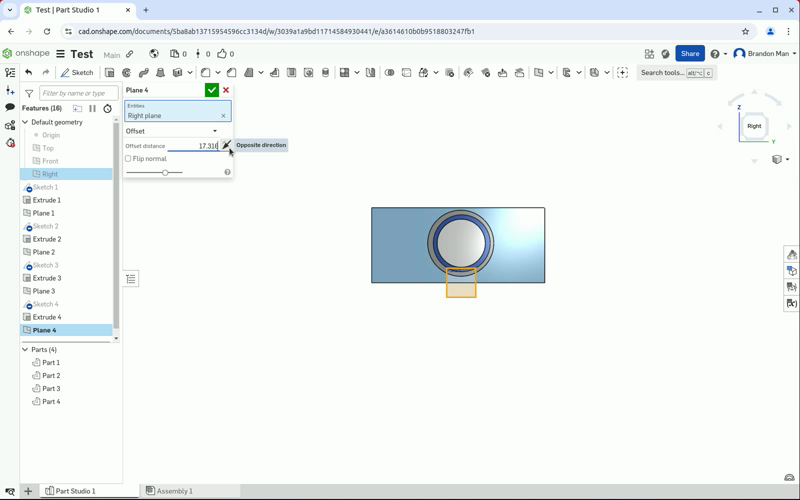
click(229, 147)
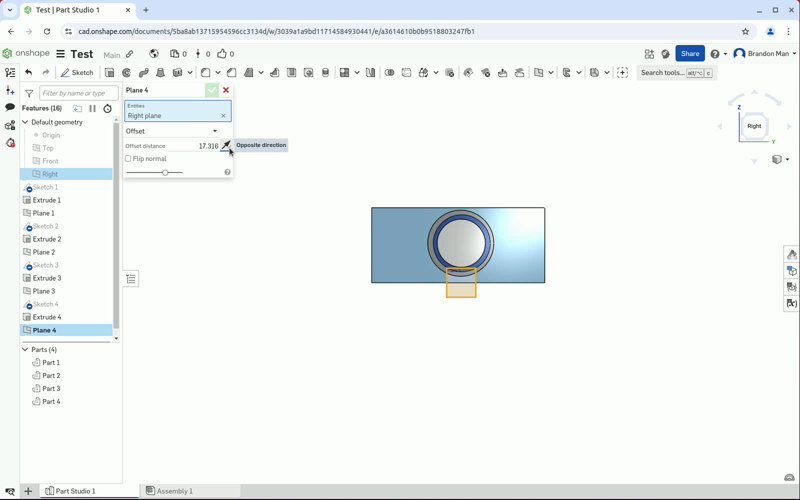
key(enter, 2)
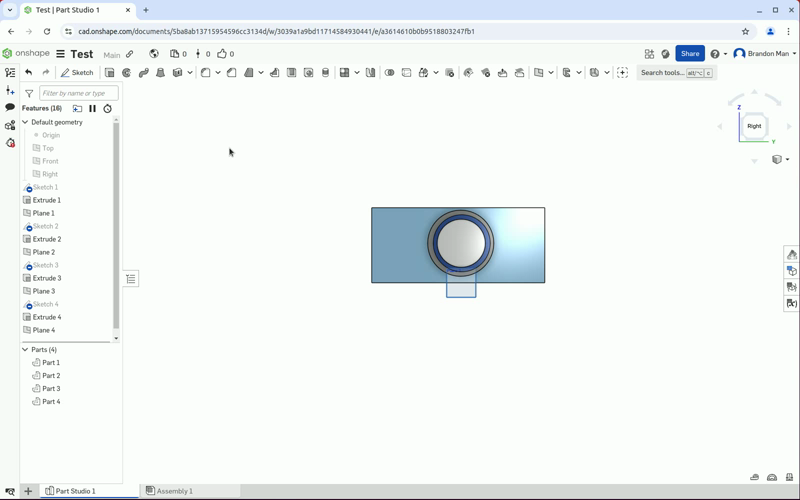
key(shift+s)
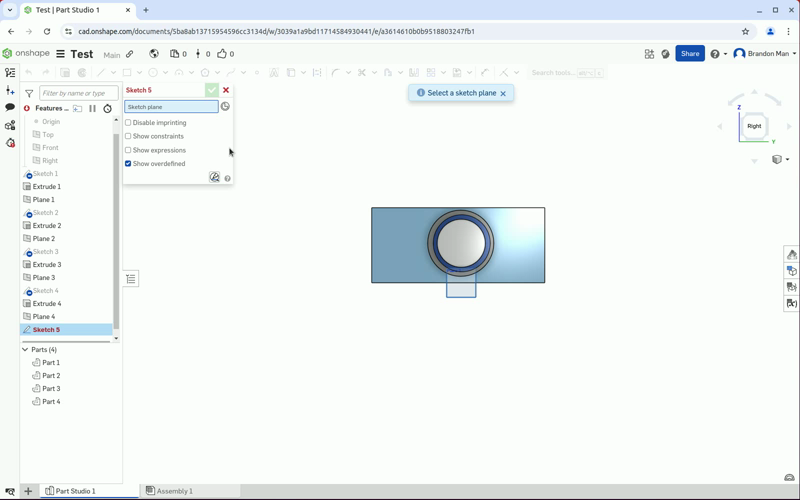
mouse_move(69, 319)
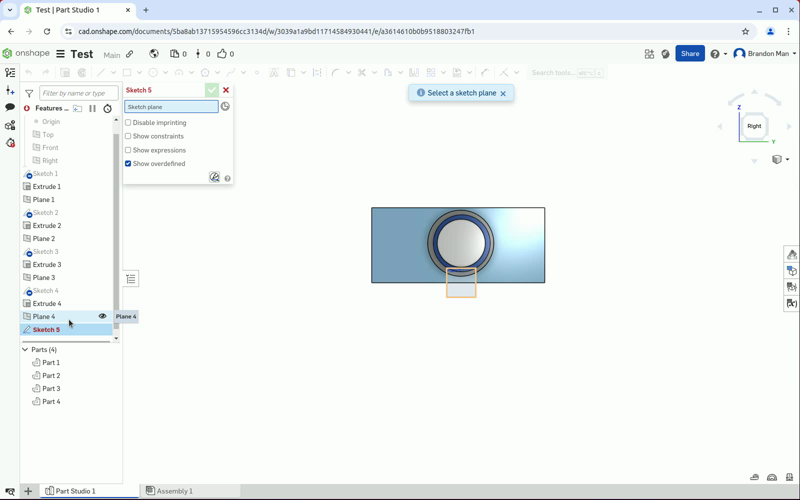
click(69, 319)
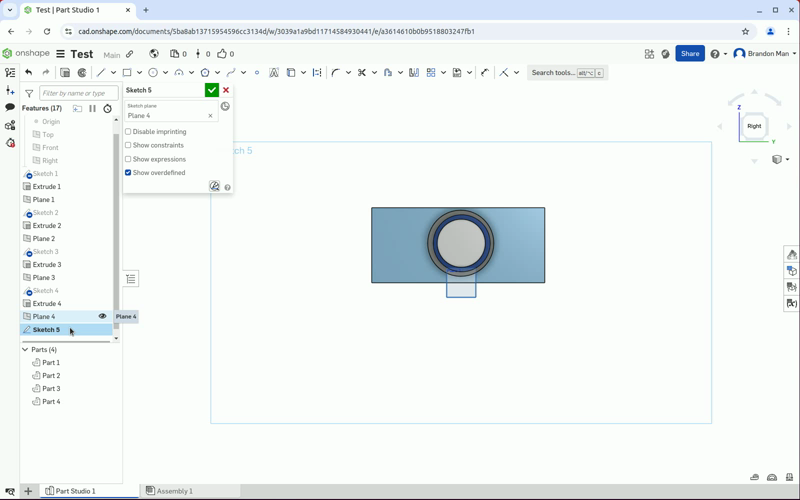
mouse_move(73, 352)
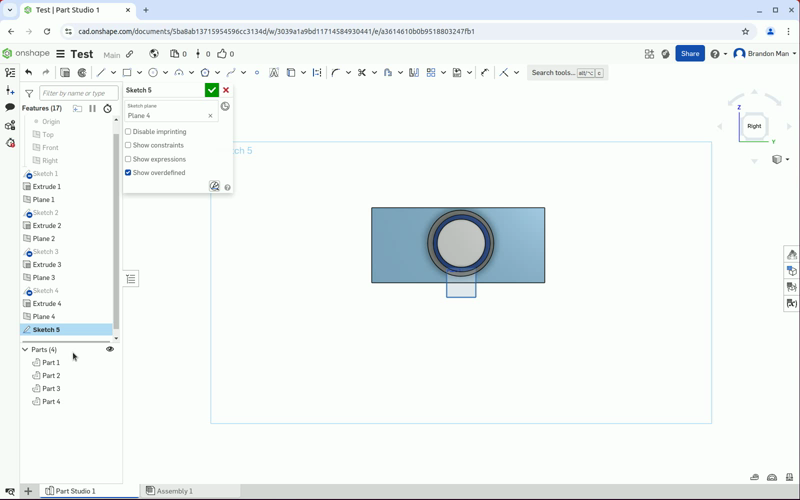
key(y)
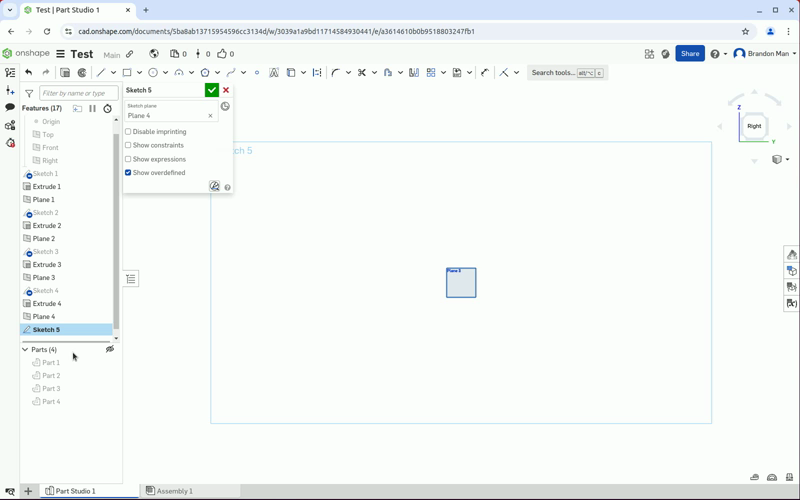
key(c)
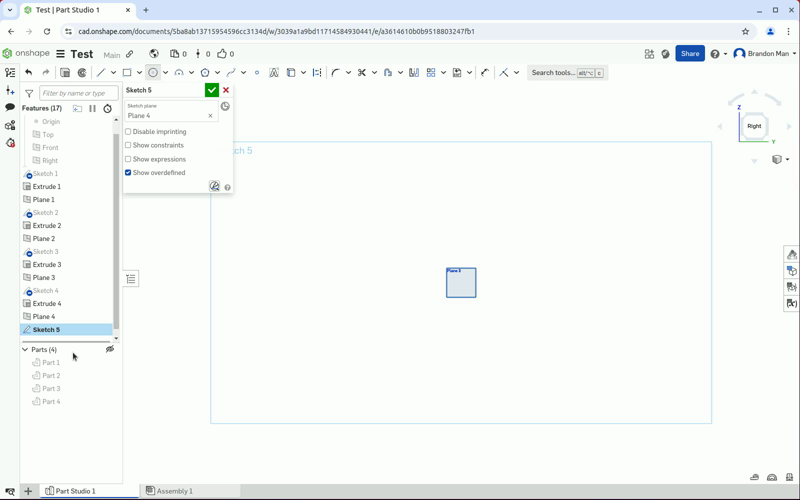
key_down(shift)
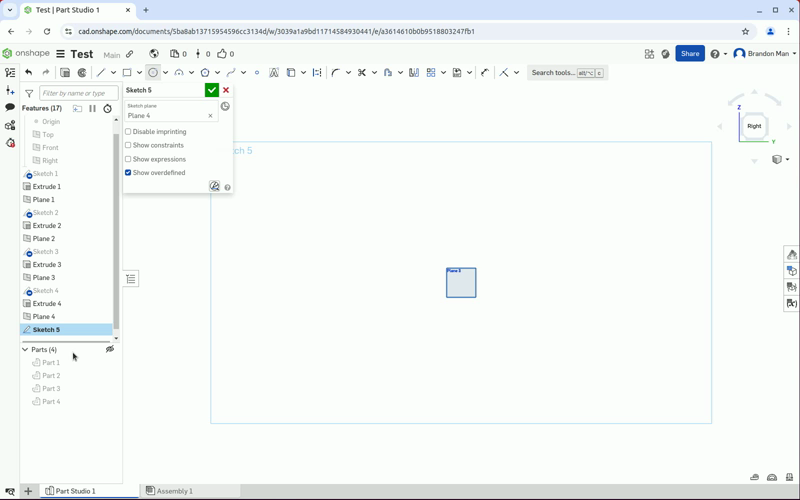
mouse_move(456, 244)
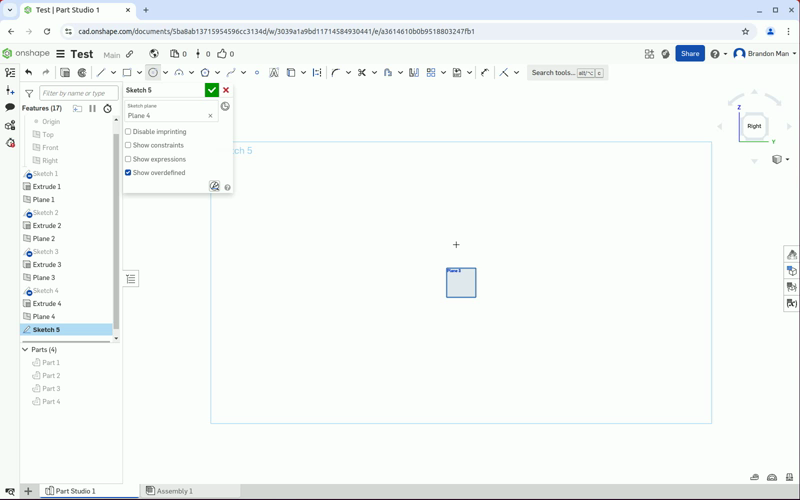
click(456, 244)
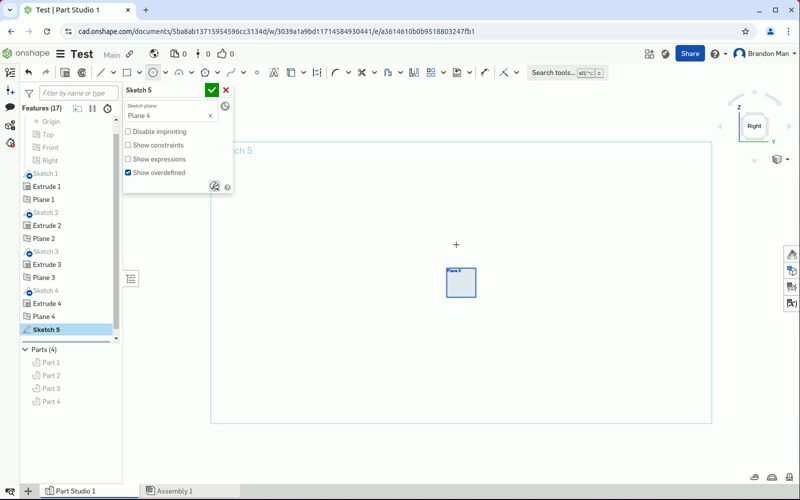
key_up(shift)
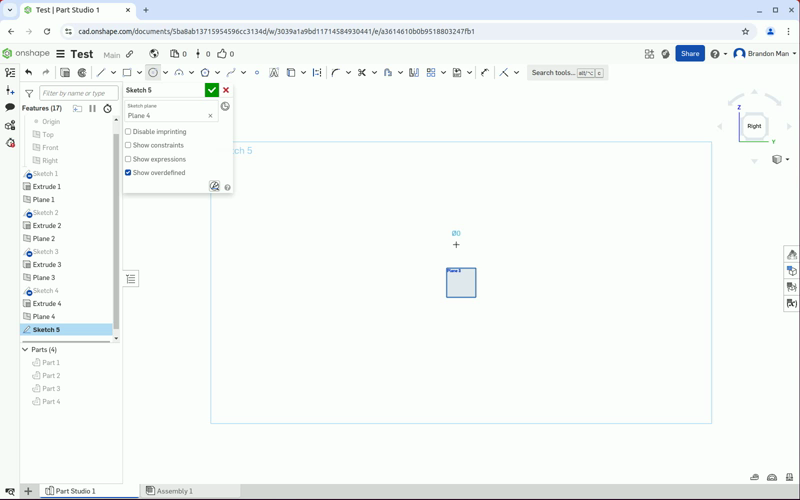
mouse_move(489, 244)
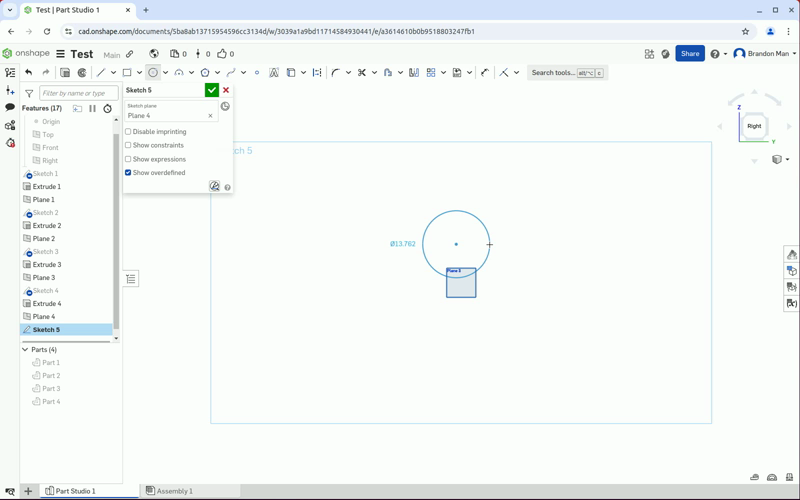
click(489, 244)
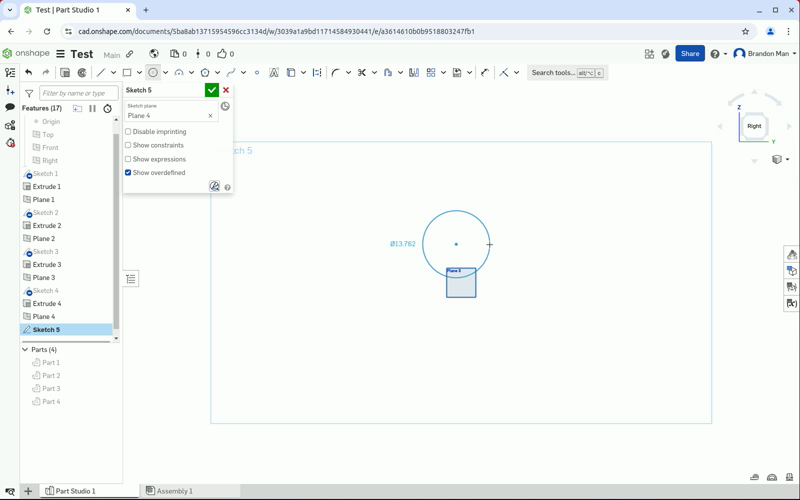
key(esc)
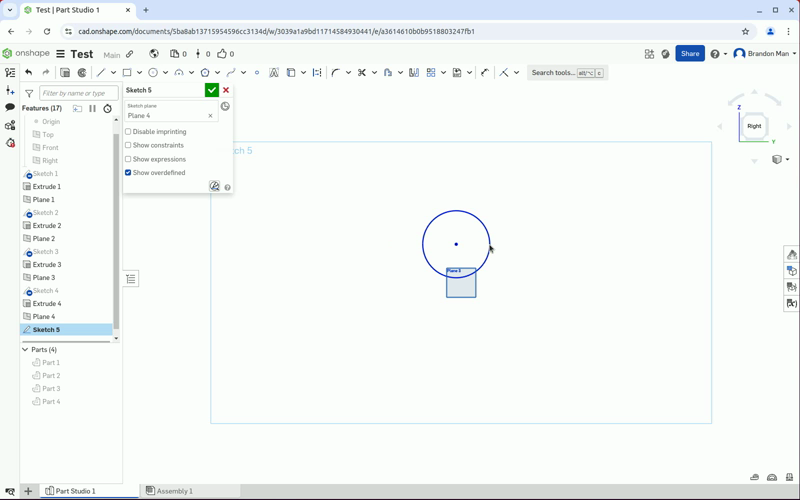
mouse_move(466, 225)
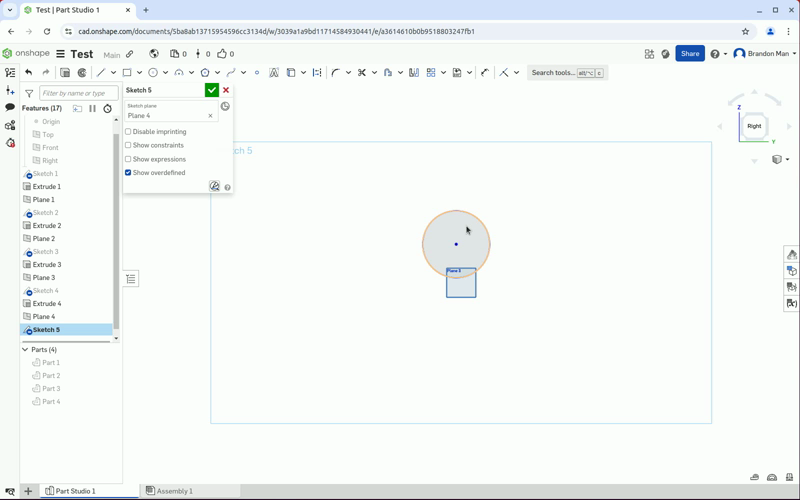
click(466, 225)
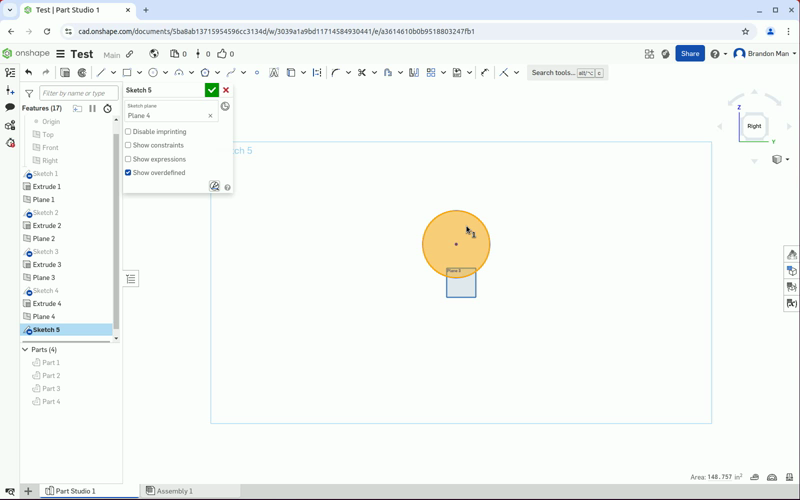
mouse_move(73, 352)
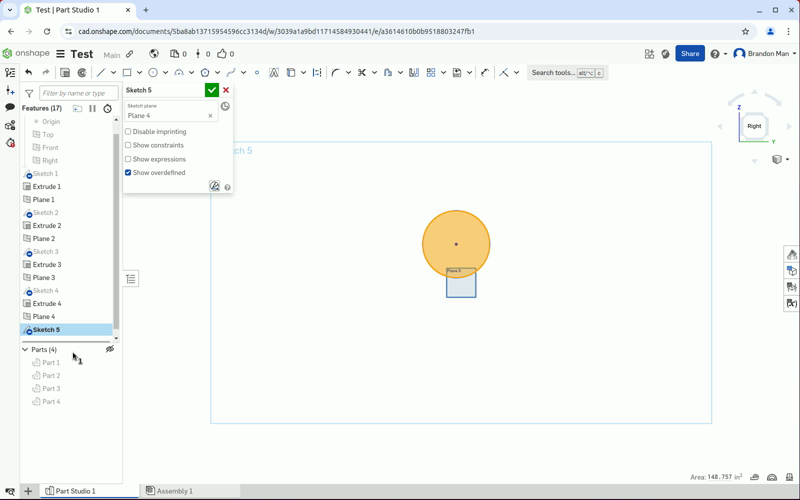
key(shift+y)
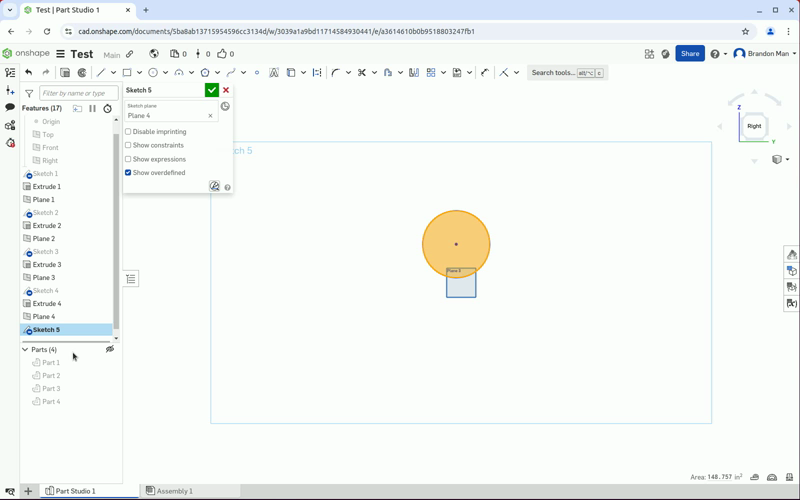
key(shift+e)
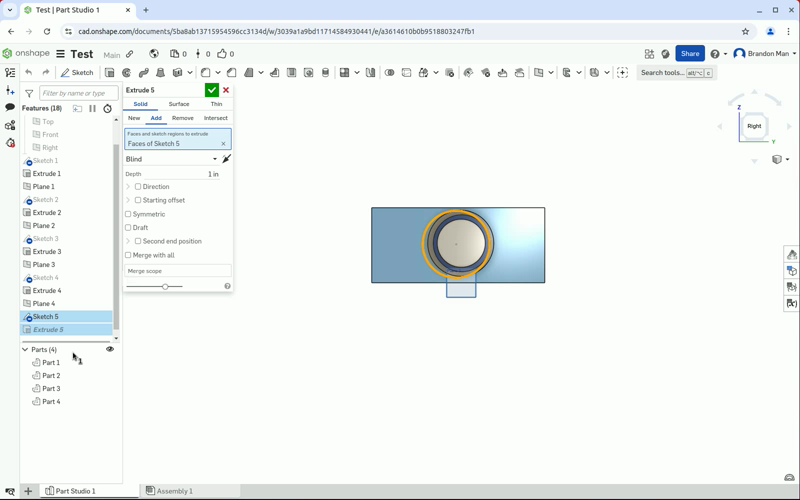
mouse_move(143, 106)
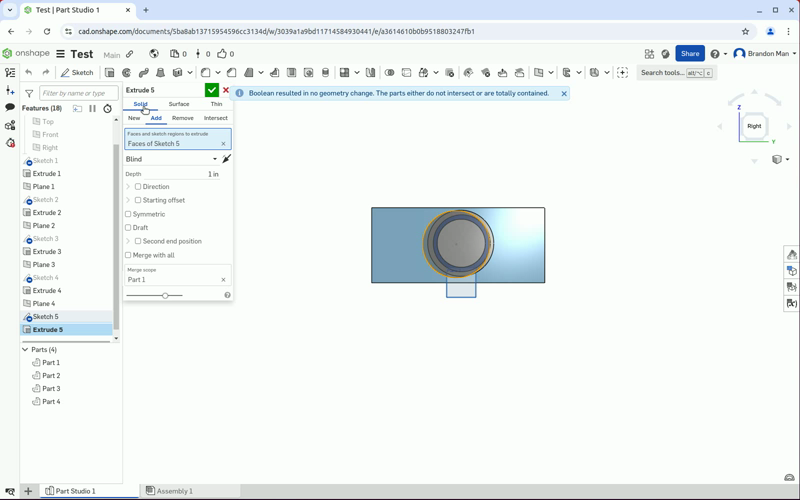
click(143, 106)
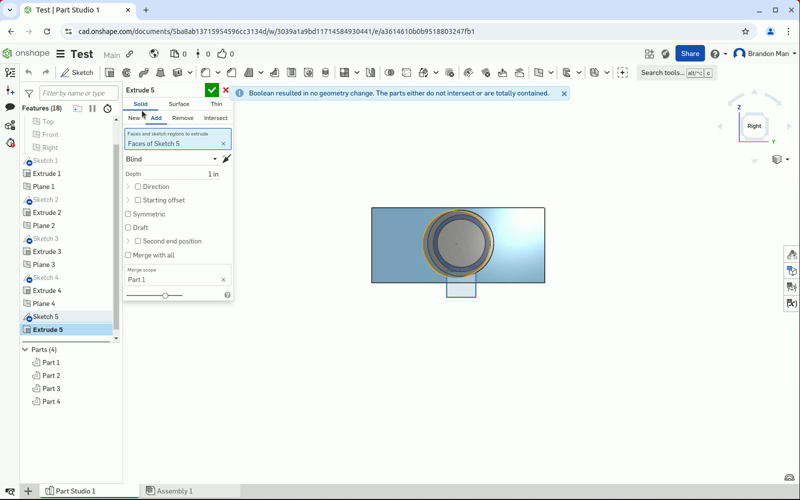
mouse_move(137, 120)
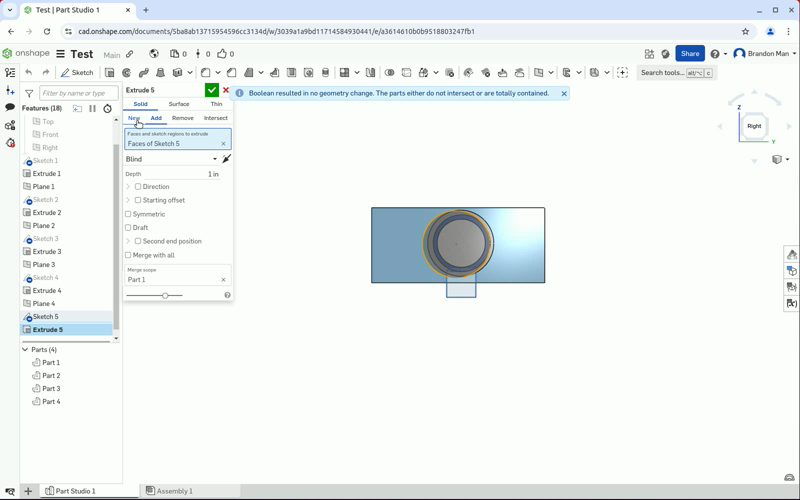
click(137, 120)
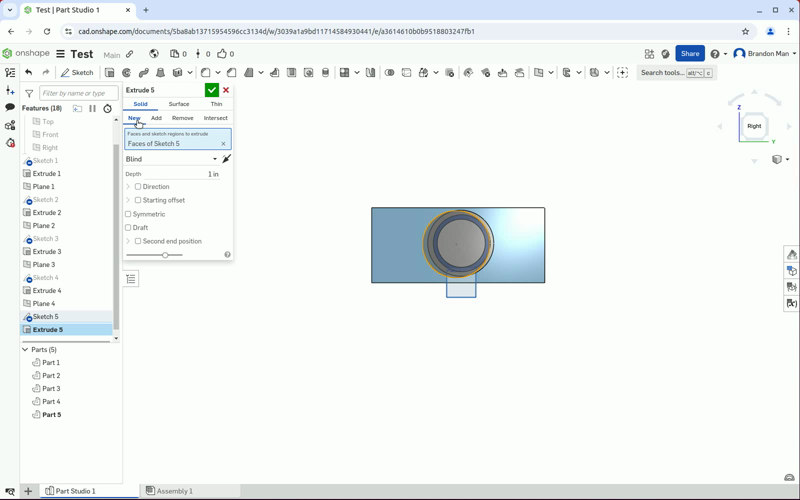
key(tab, 4)
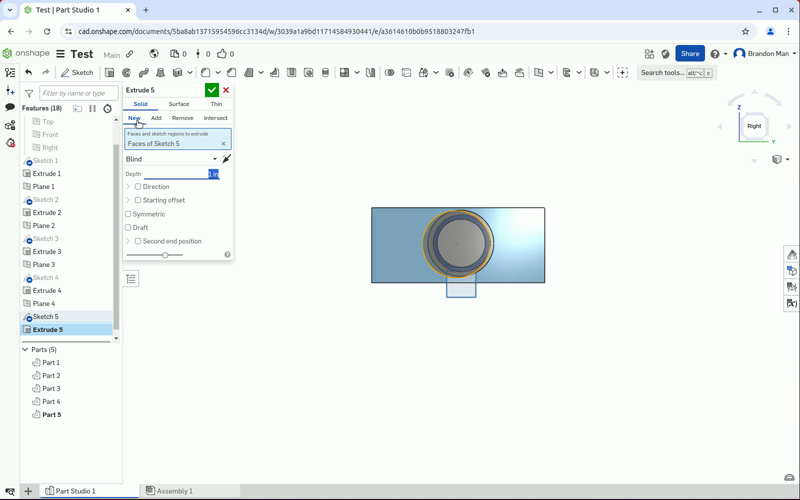
text(1.926)
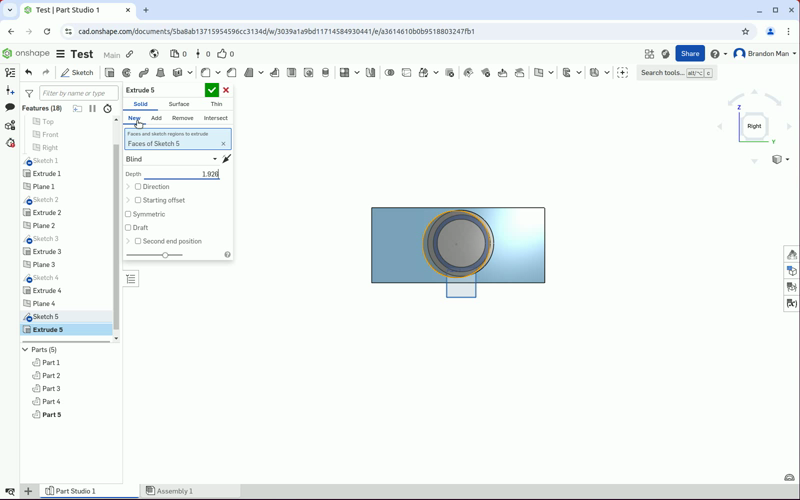
key(enter)
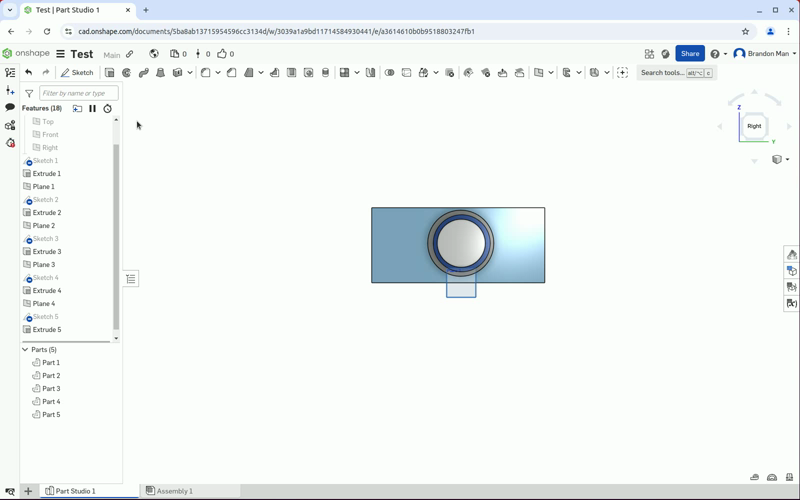
key(shift+h)
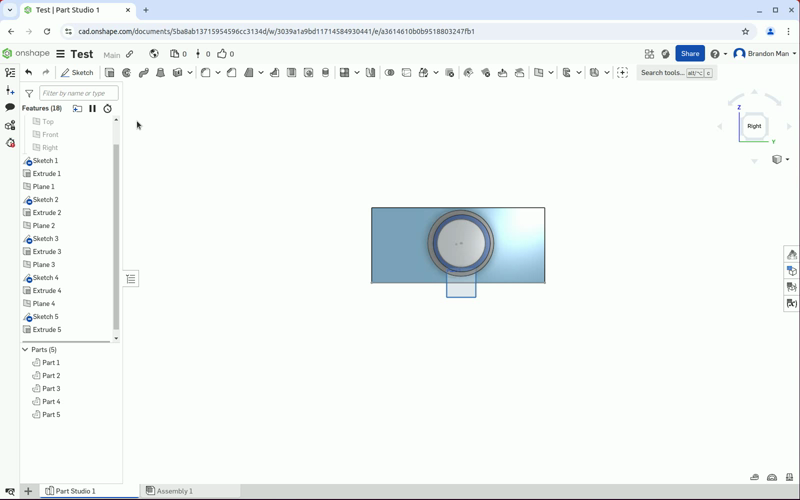
key(shift+h)
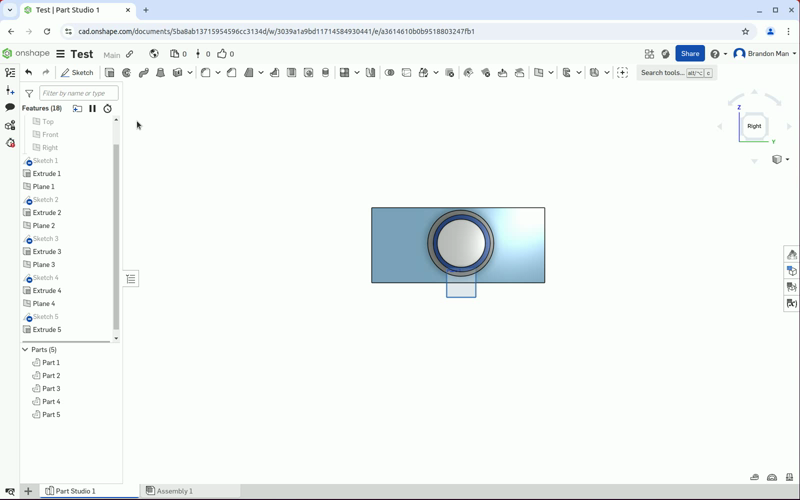
mouse_move(69, 163)
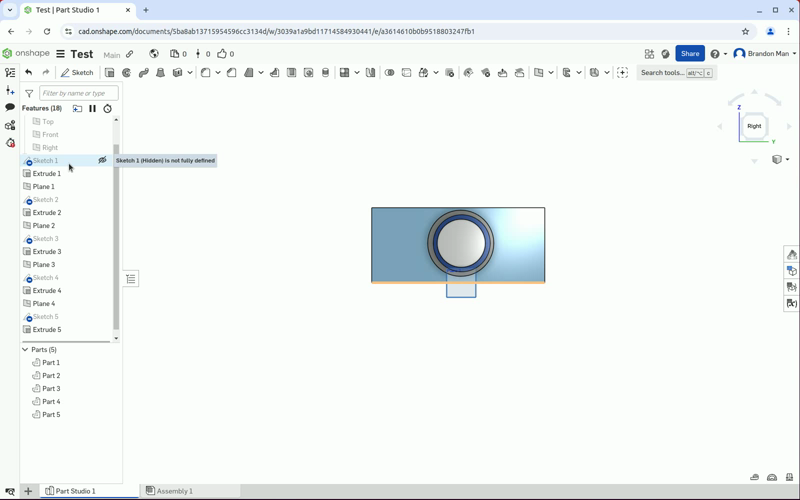
click(69, 163)
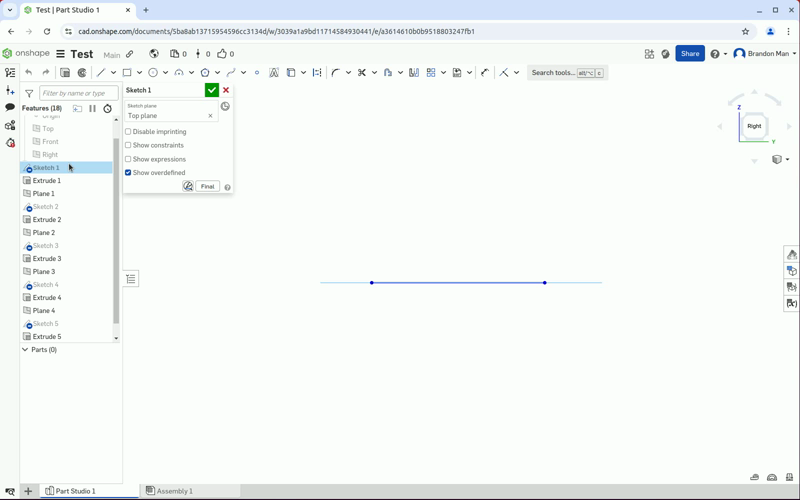
mouse_move(229, 92)
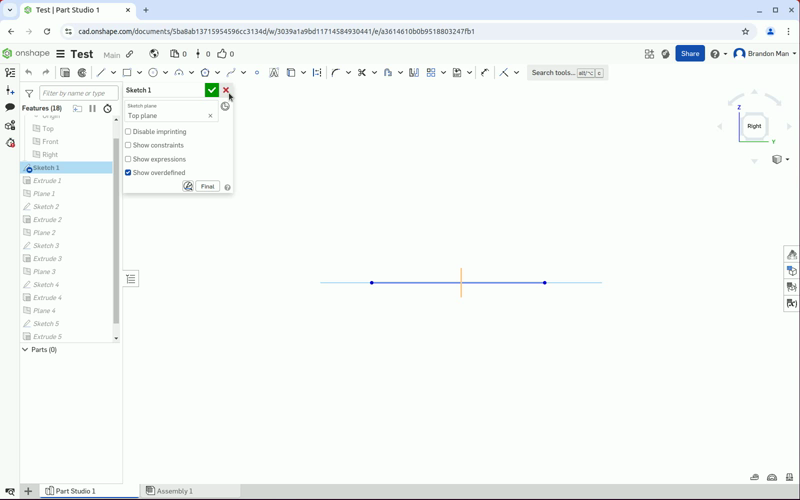
click(229, 92)
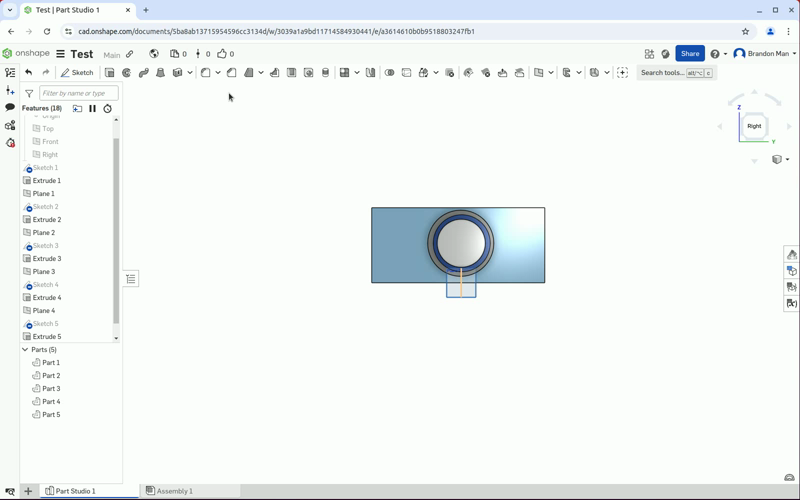
mouse_move(541, 75)
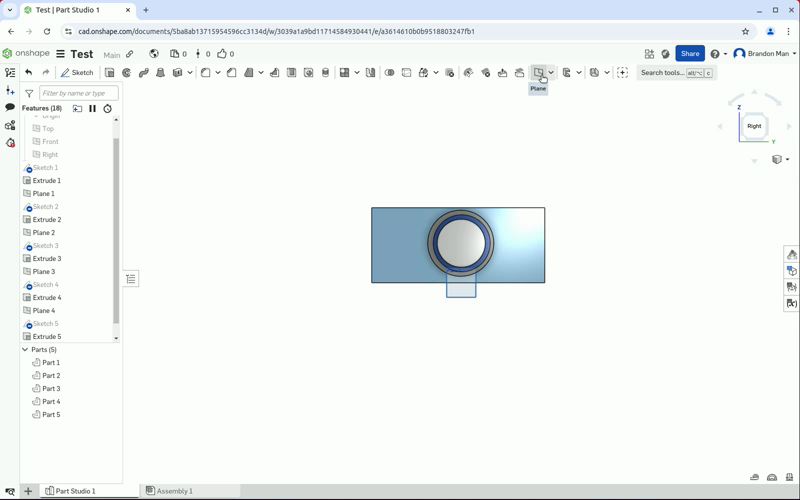
click(541, 75)
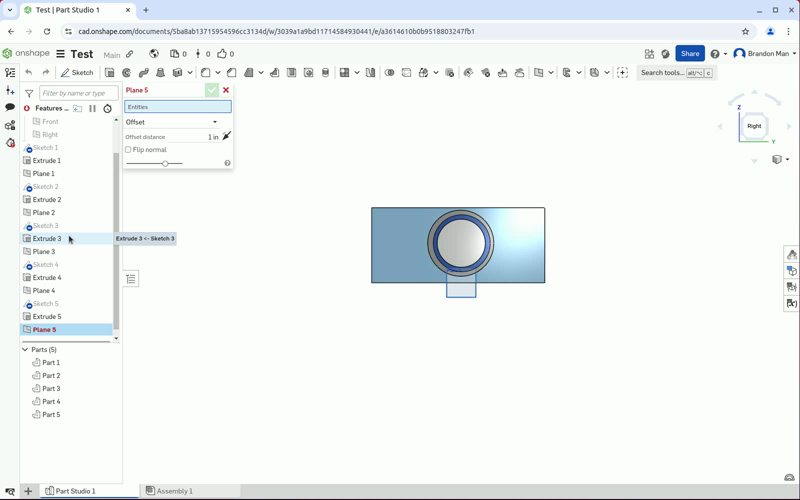
scroll(3)
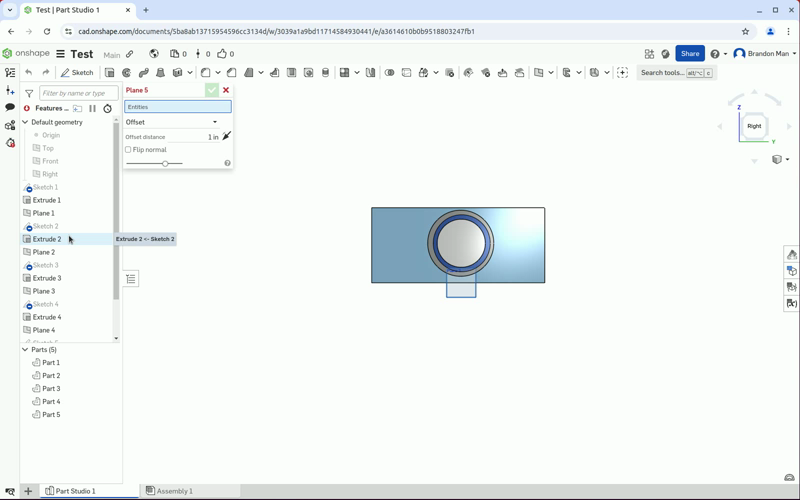
mouse_move(69, 176)
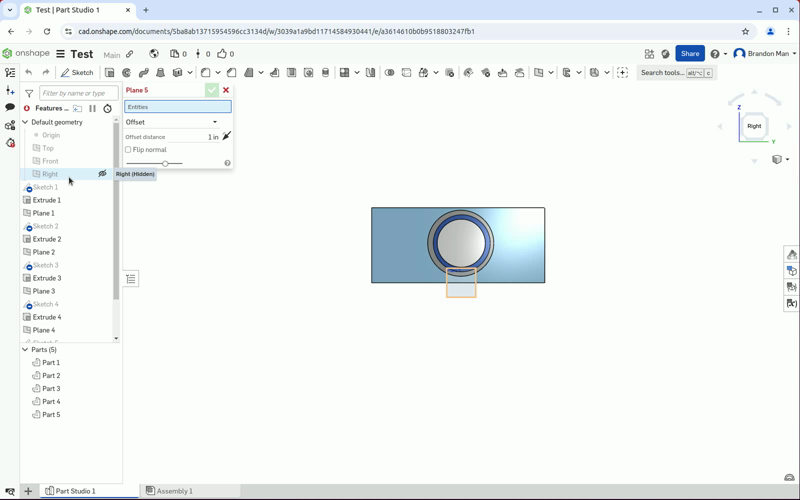
click(69, 176)
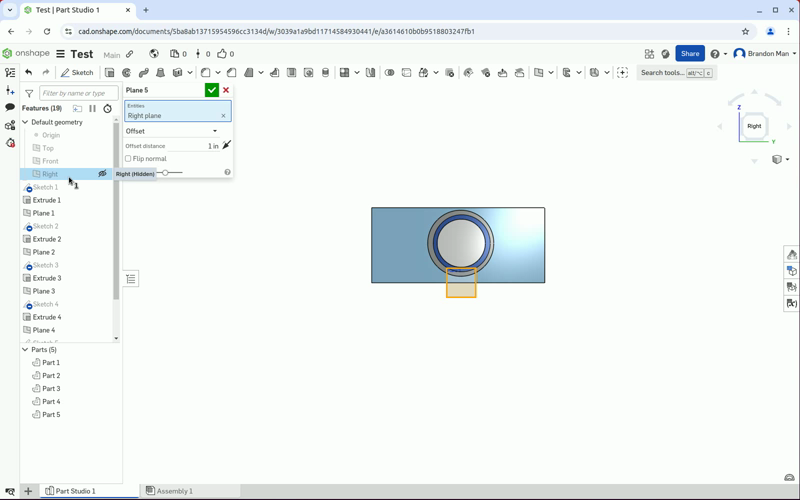
key(tab, 2)
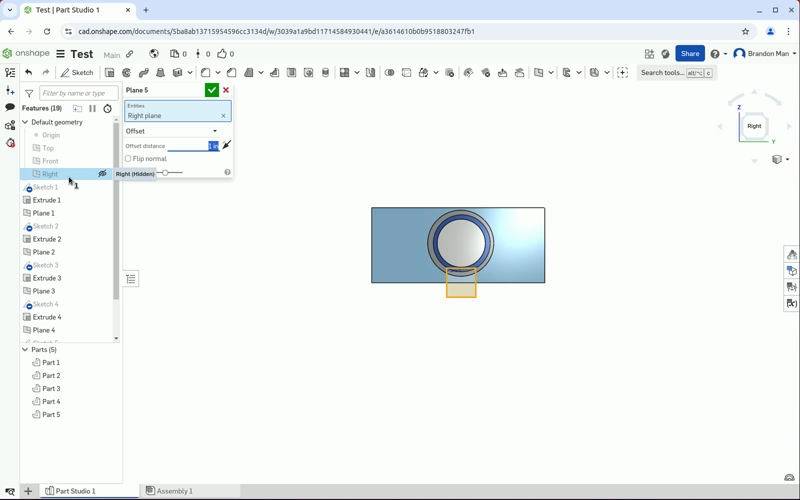
text(19.01)
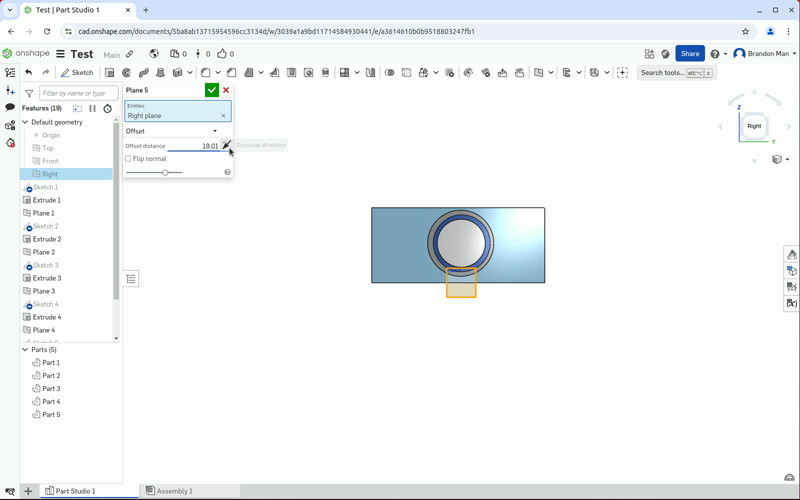
mouse_move(229, 147)
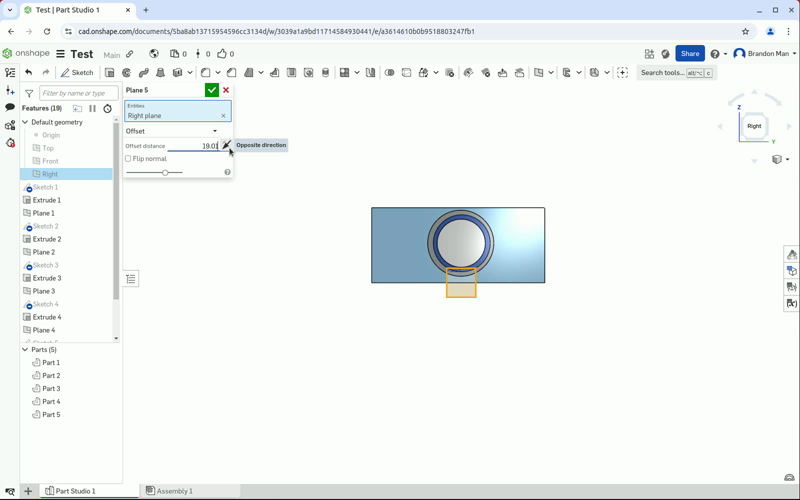
click(229, 147)
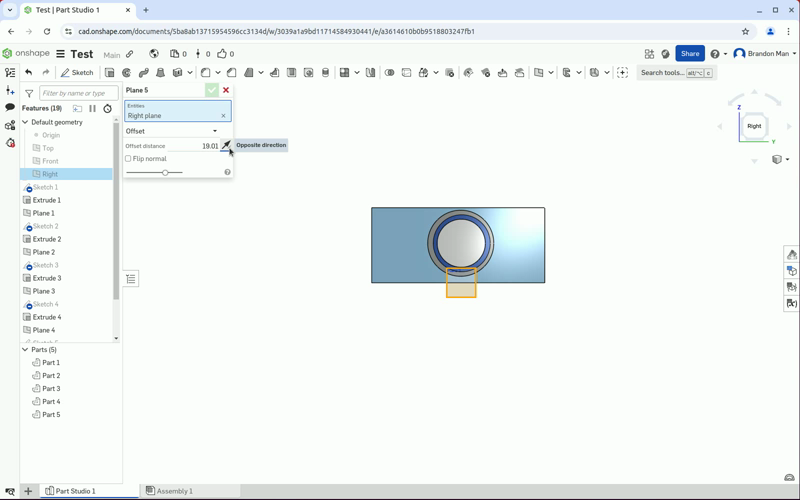
key(enter, 2)
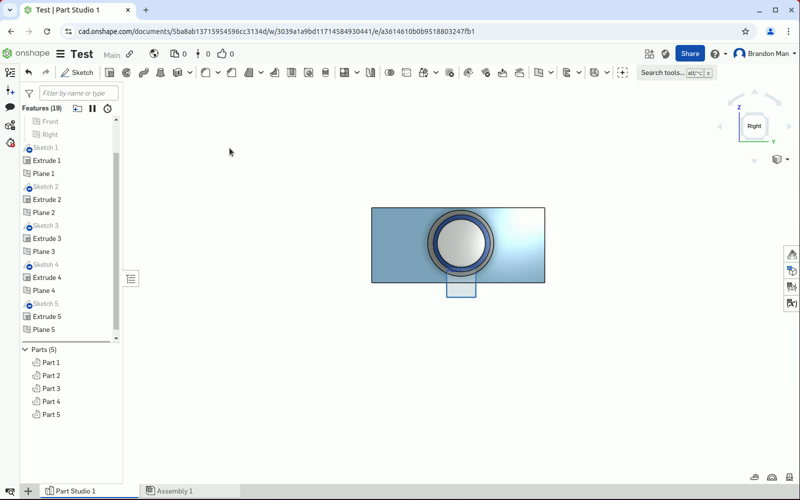
key(shift+s)
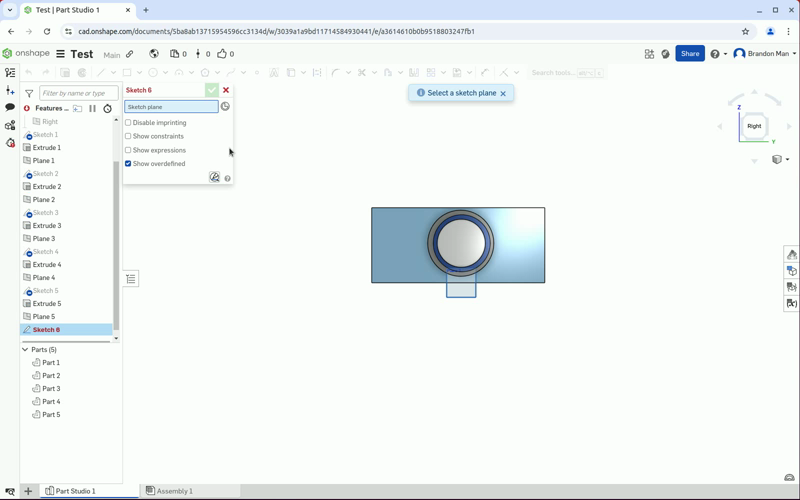
mouse_move(69, 319)
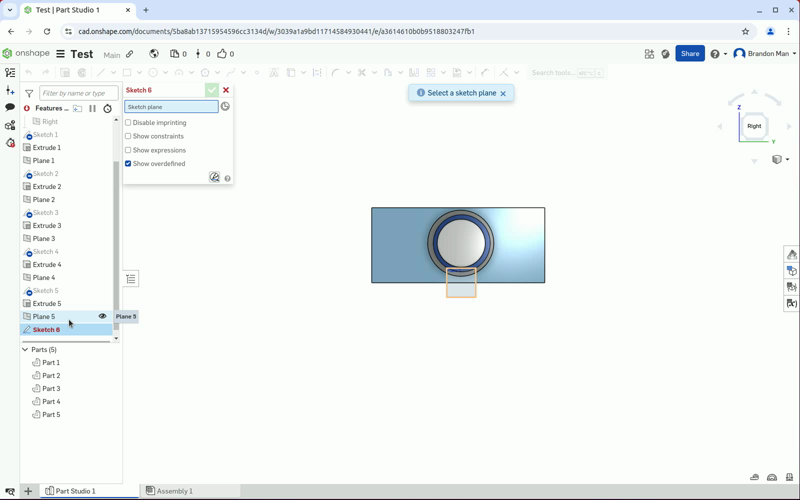
click(69, 319)
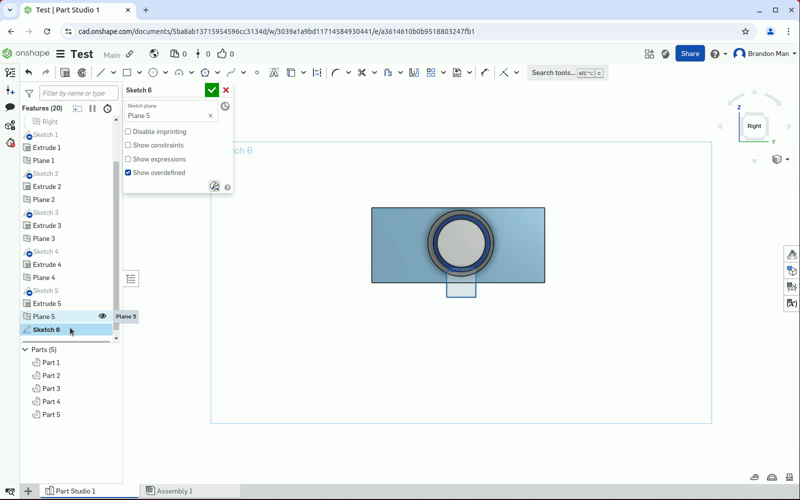
mouse_move(73, 352)
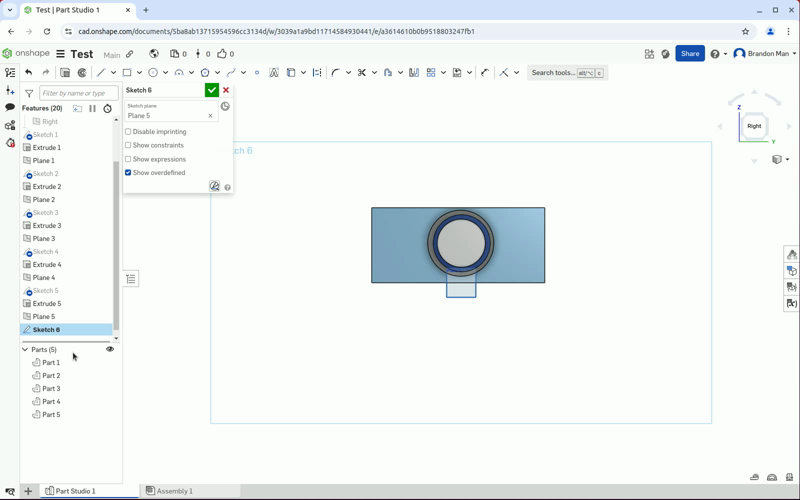
key(y)
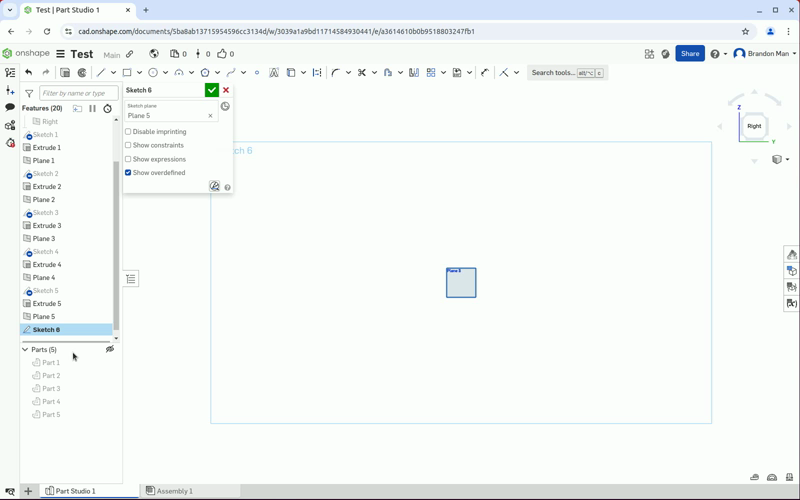
key(c)
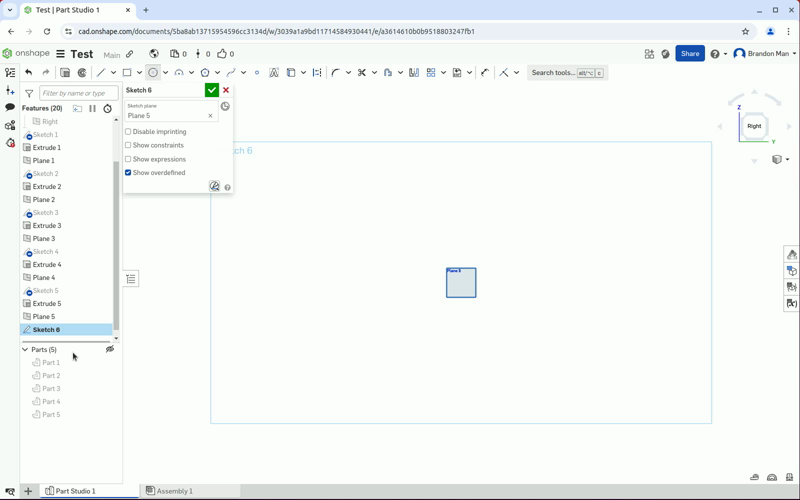
key_down(shift)
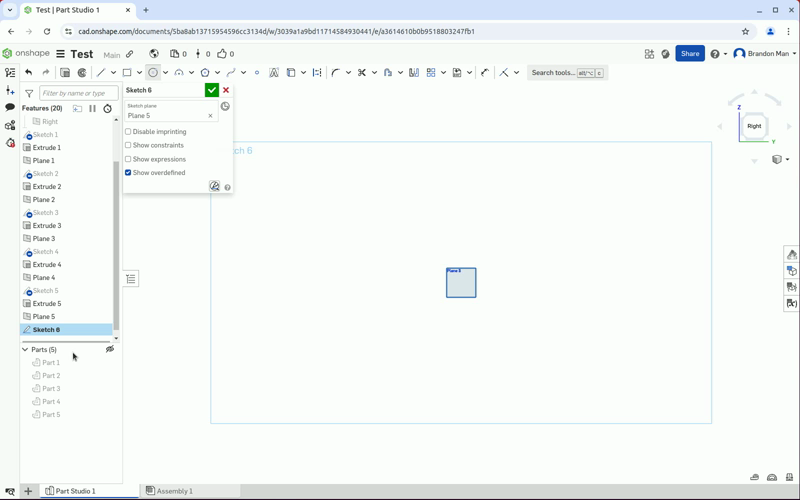
mouse_move(461, 244)
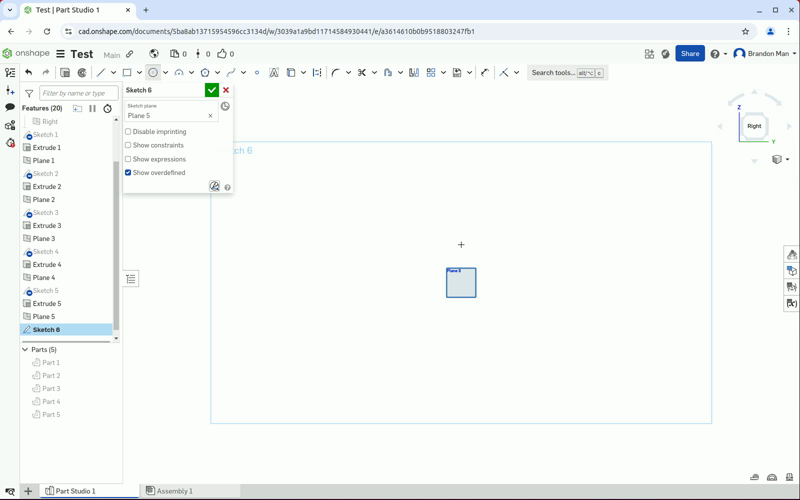
click(461, 244)
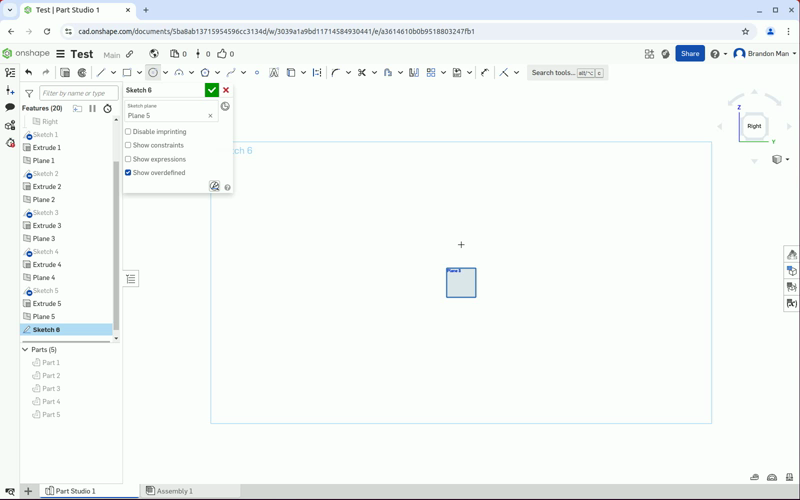
key_up(shift)
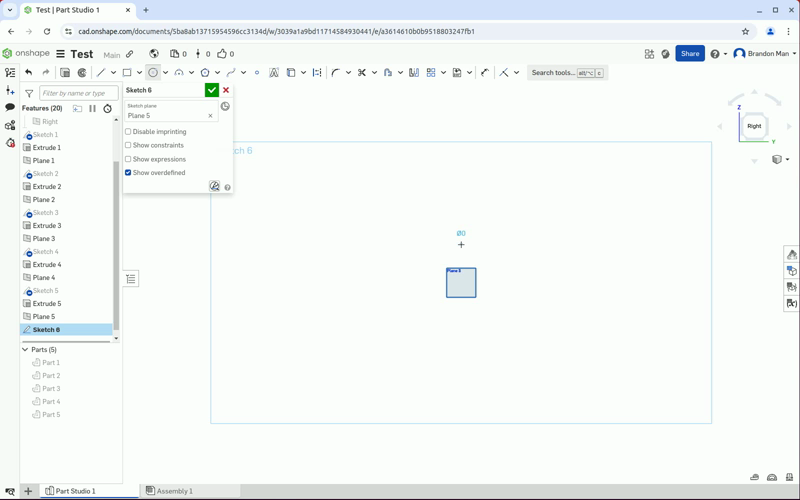
mouse_move(490, 244)
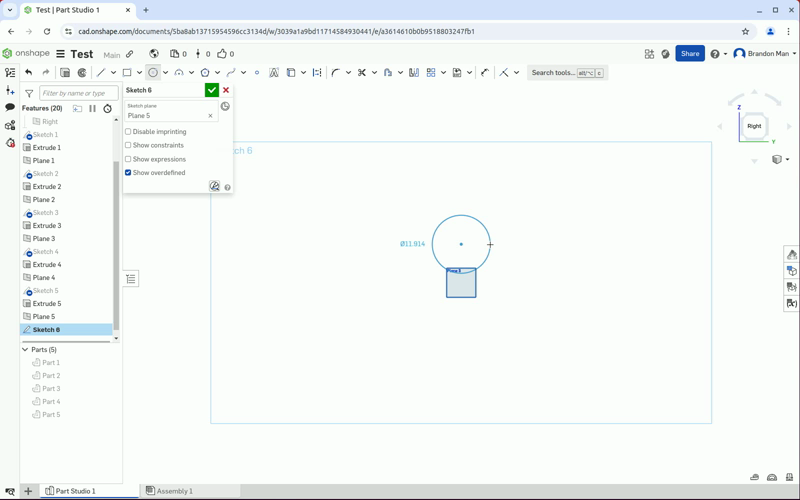
click(490, 244)
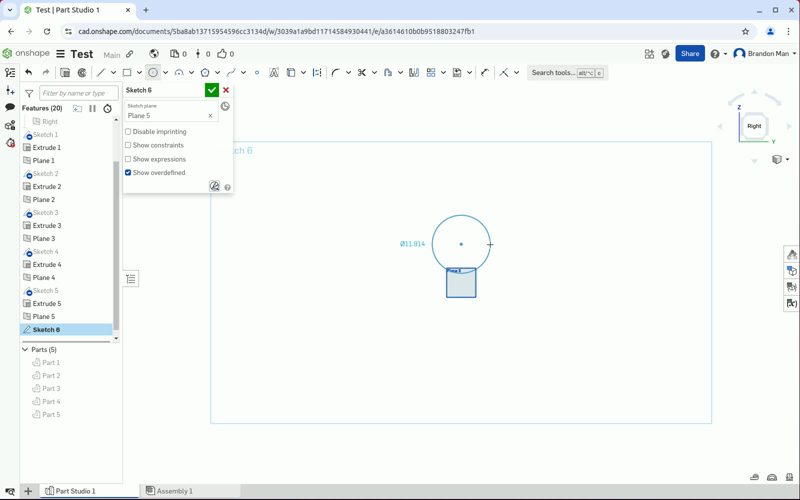
key(esc)
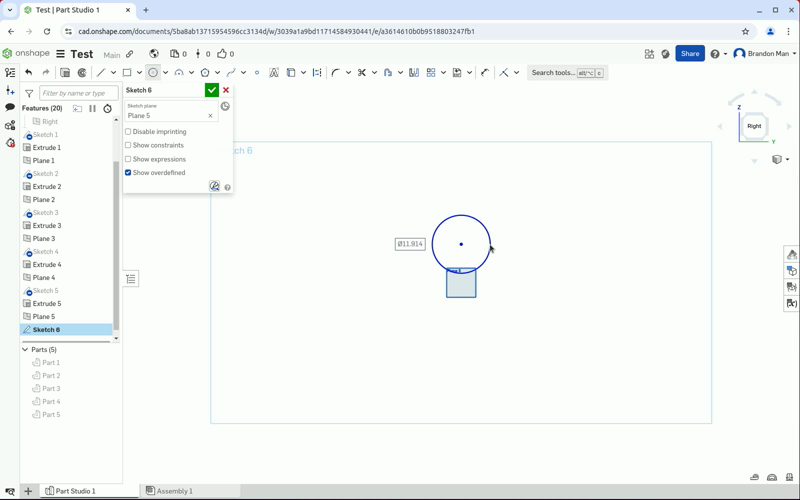
mouse_move(479, 231)
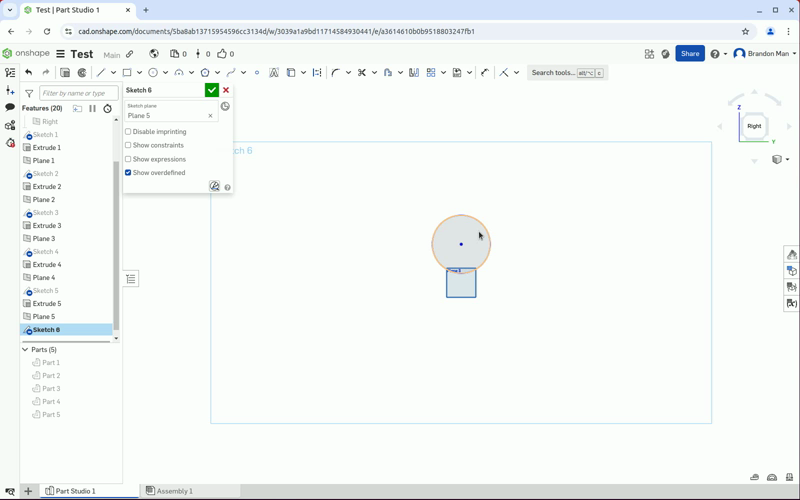
click(479, 231)
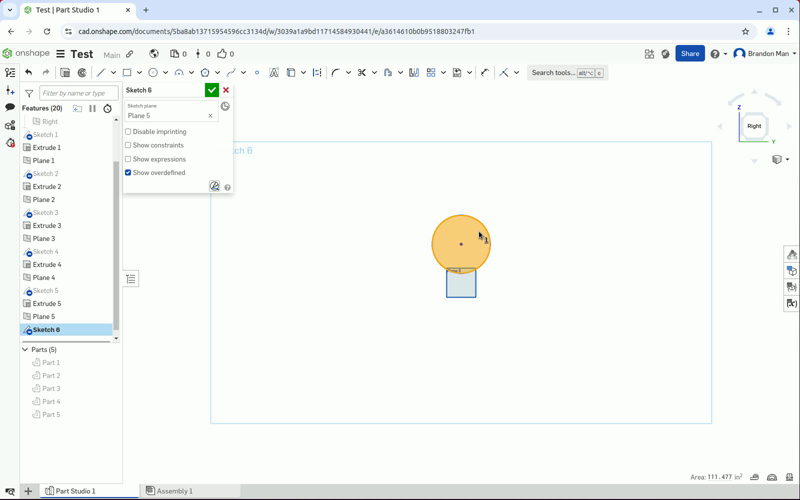
mouse_move(73, 352)
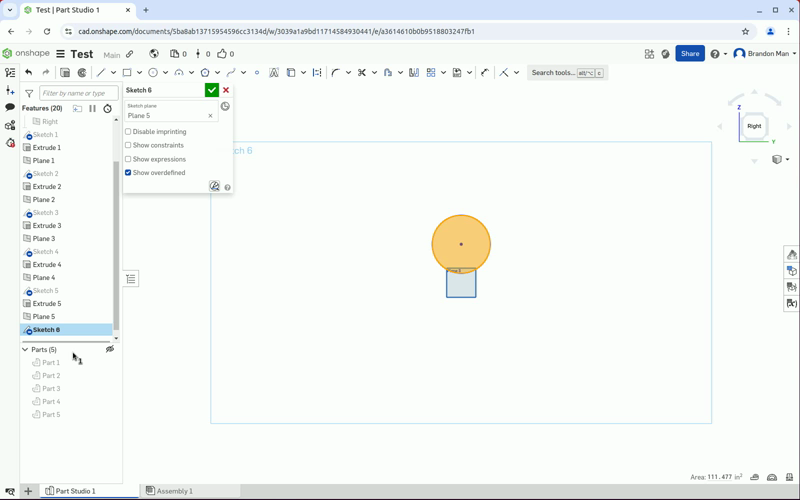
key(shift+y)
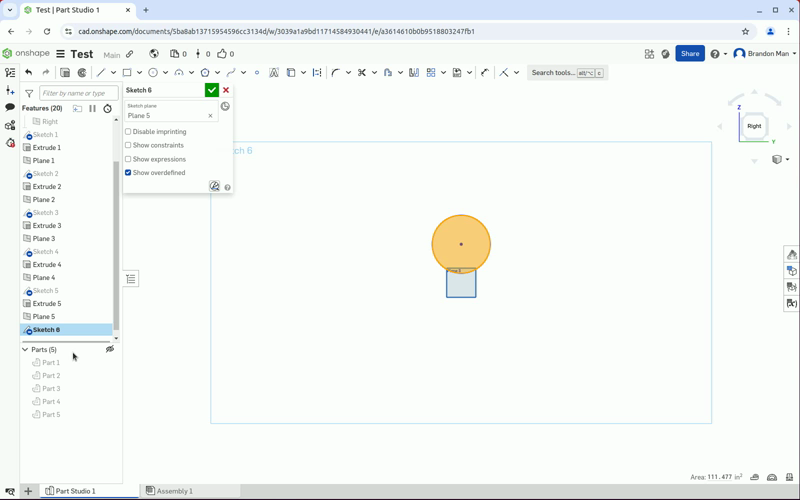
key(shift+e)
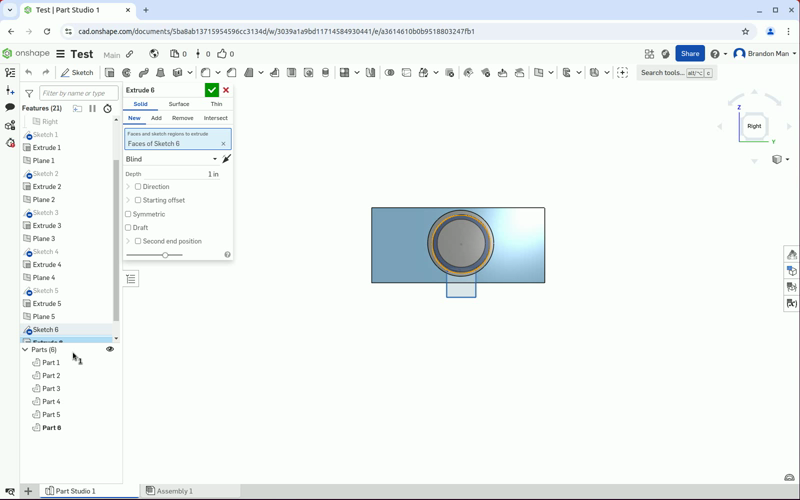
mouse_move(143, 106)
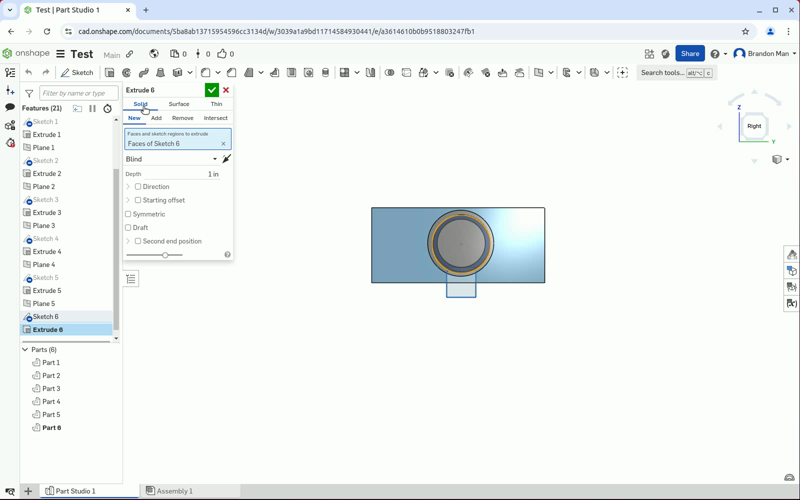
click(143, 106)
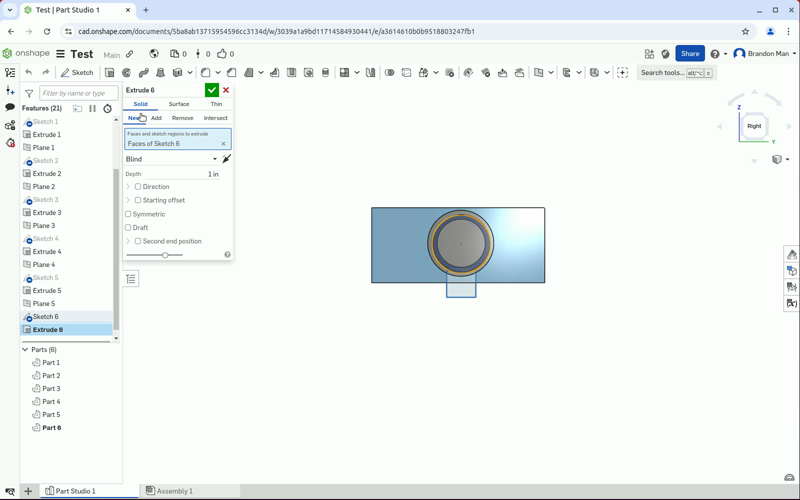
mouse_move(137, 120)
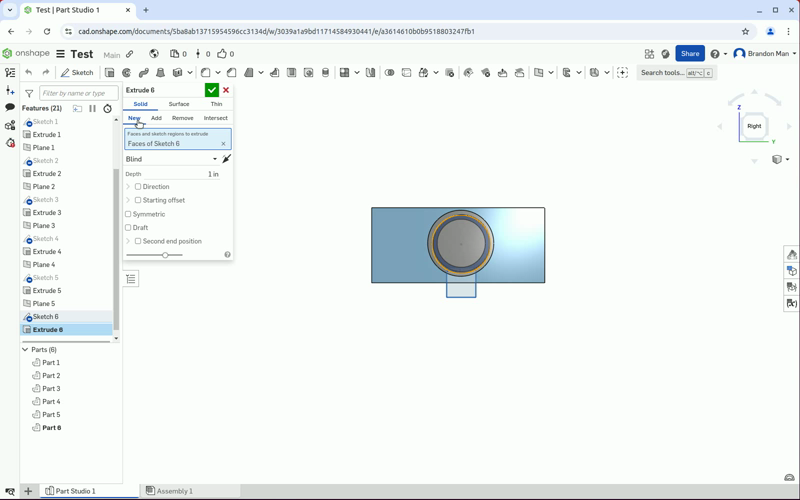
click(137, 120)
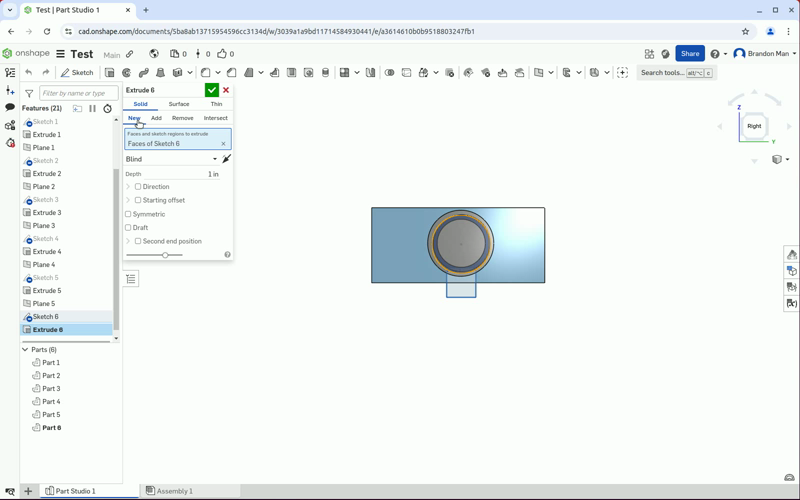
key(tab, 4)
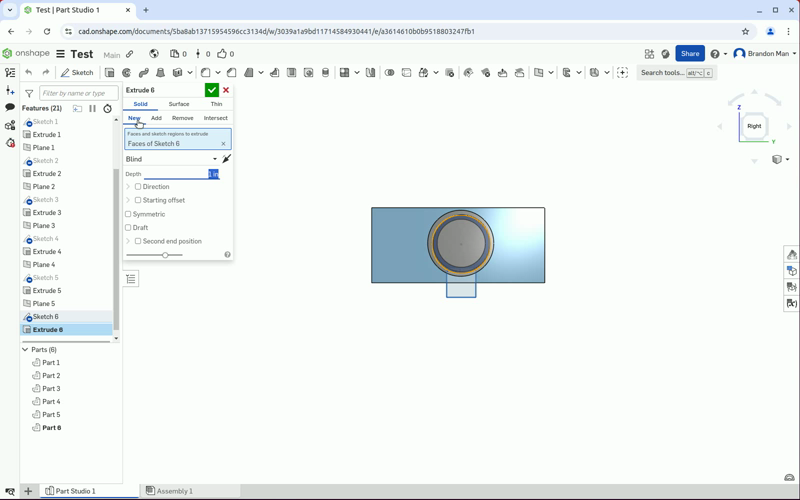
text(1.444)
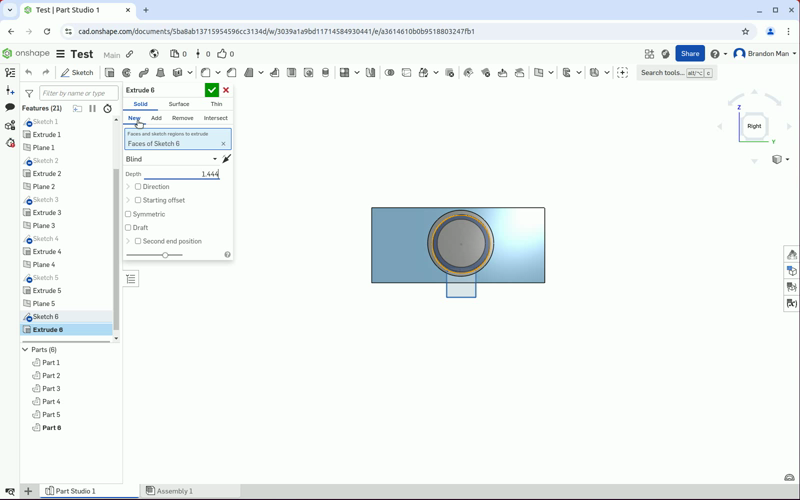
key(enter)
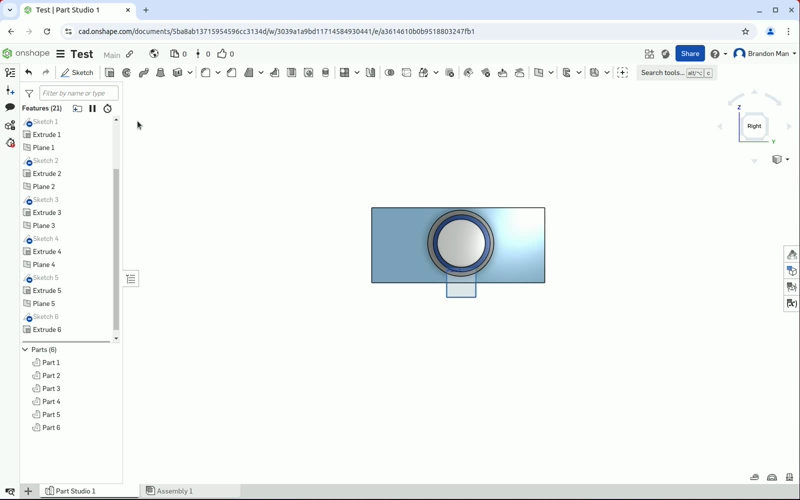
key(shift+h)
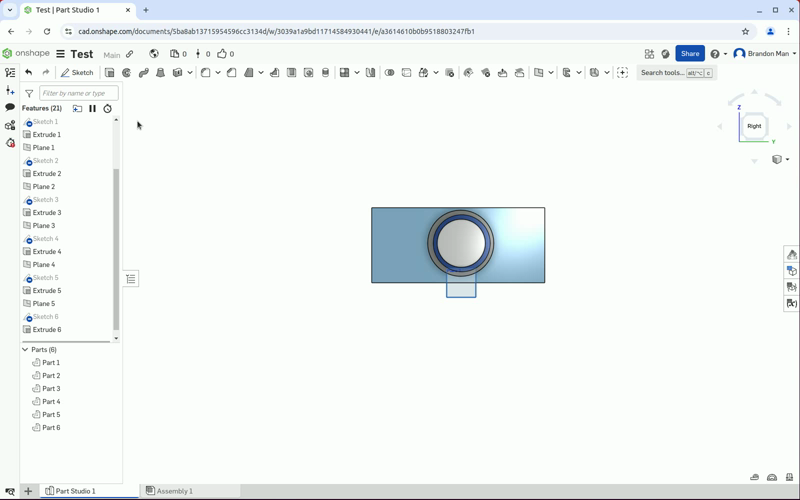
key(shift+h)
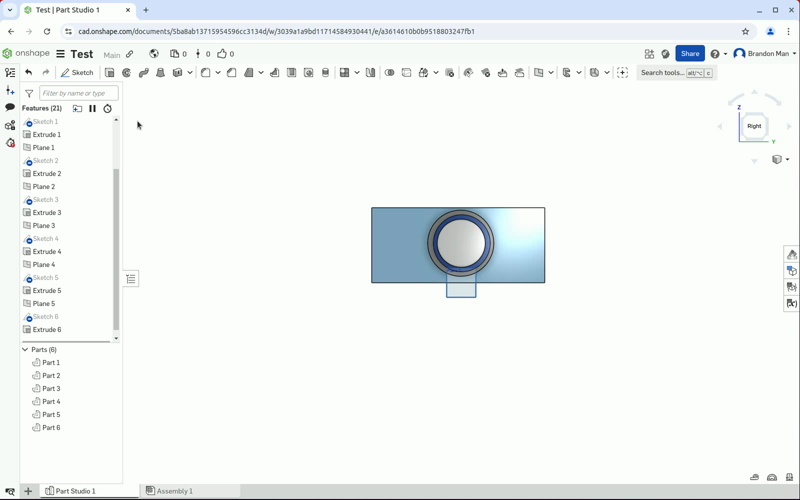
mouse_move(69, 124)
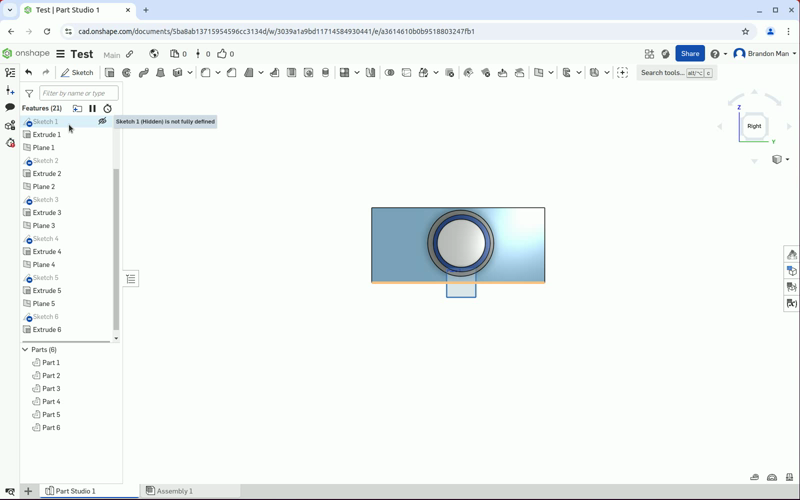
click(69, 124)
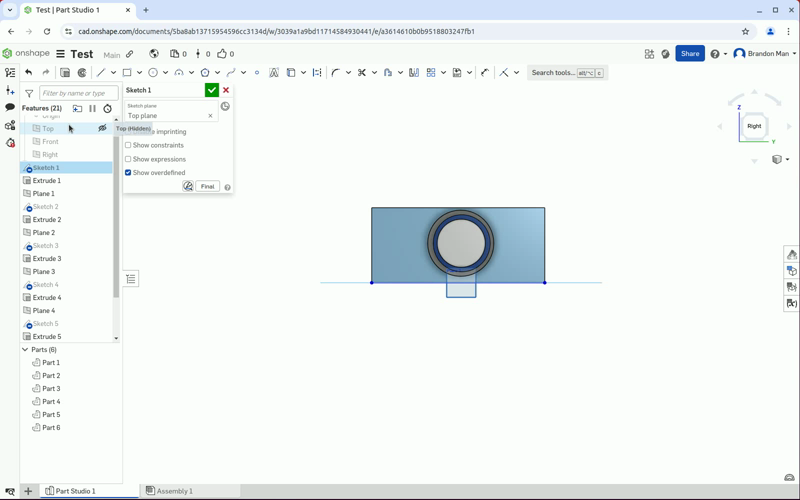
mouse_move(229, 92)
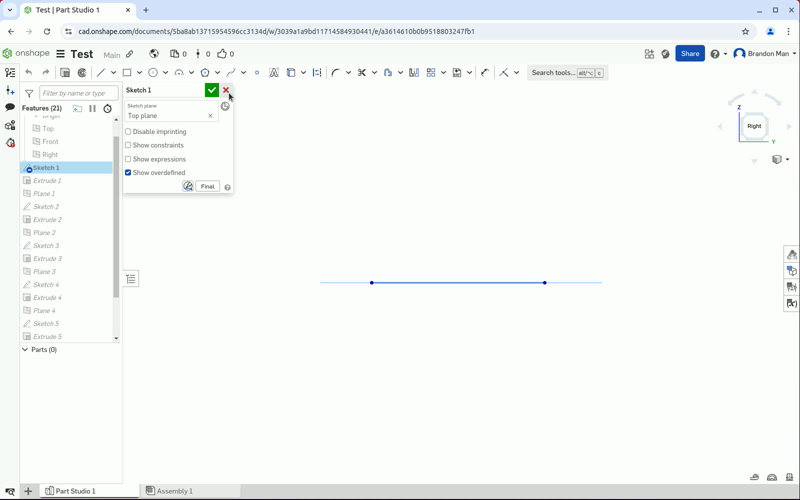
click(229, 92)
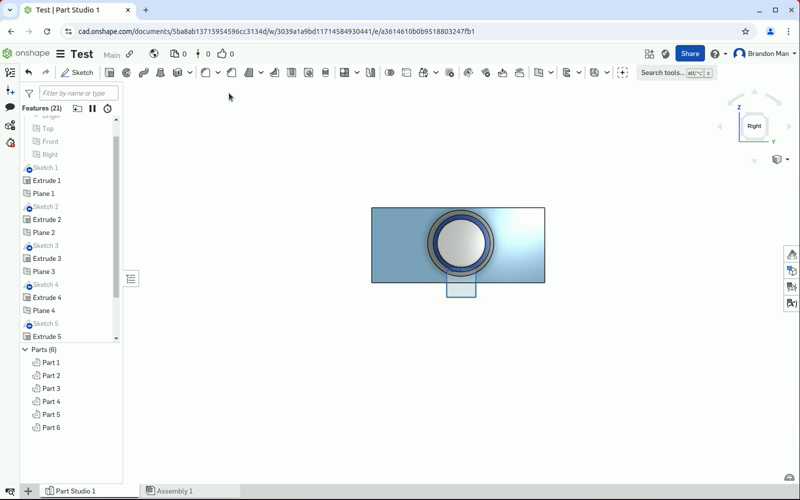
mouse_move(541, 75)
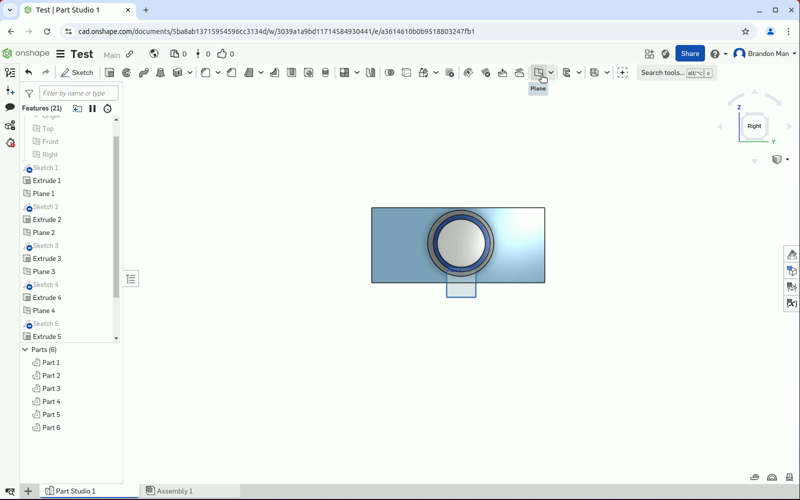
click(541, 75)
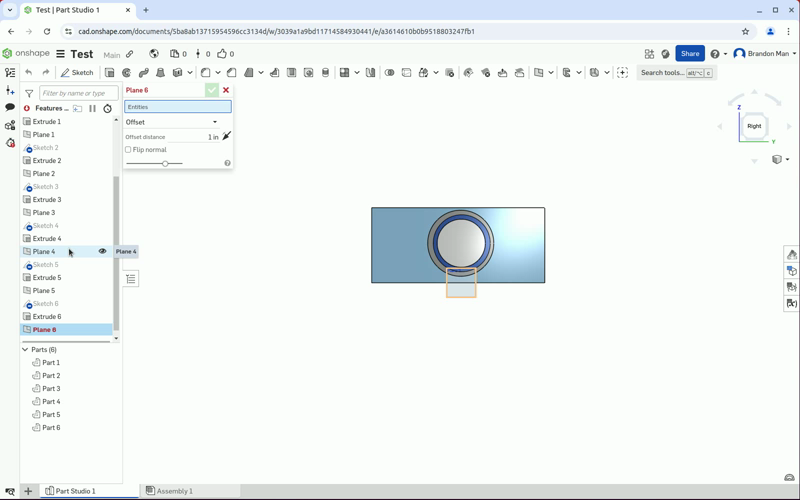
scroll(3)
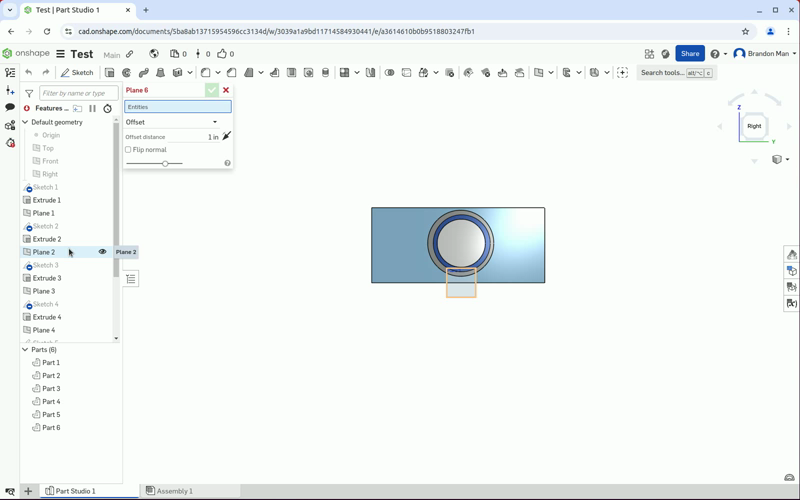
mouse_move(69, 176)
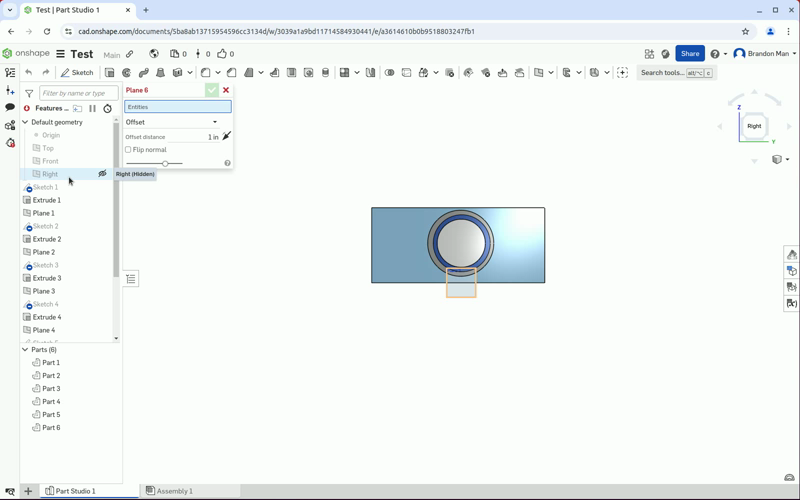
click(69, 176)
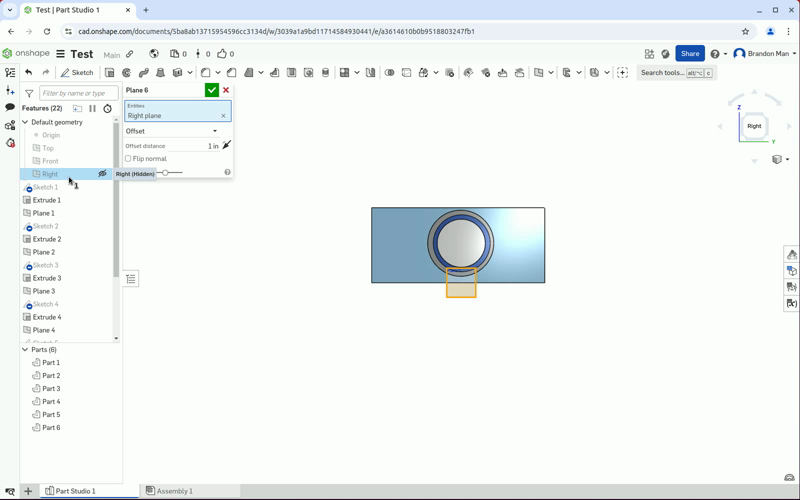
key(tab, 2)
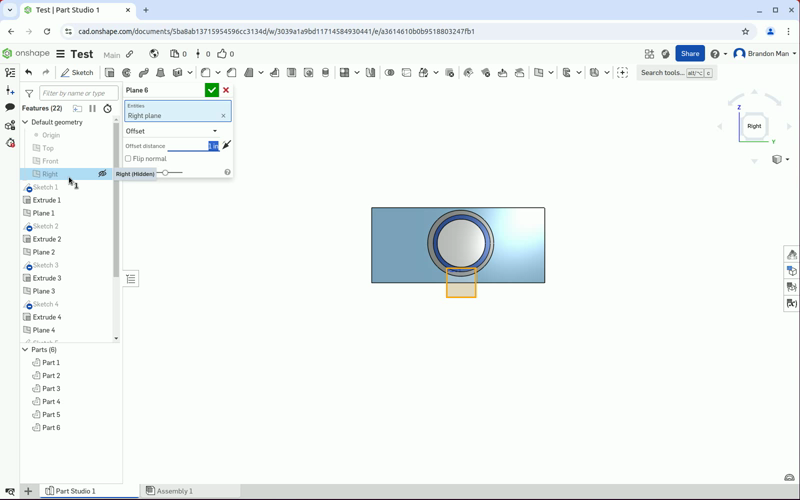
text(20.459)
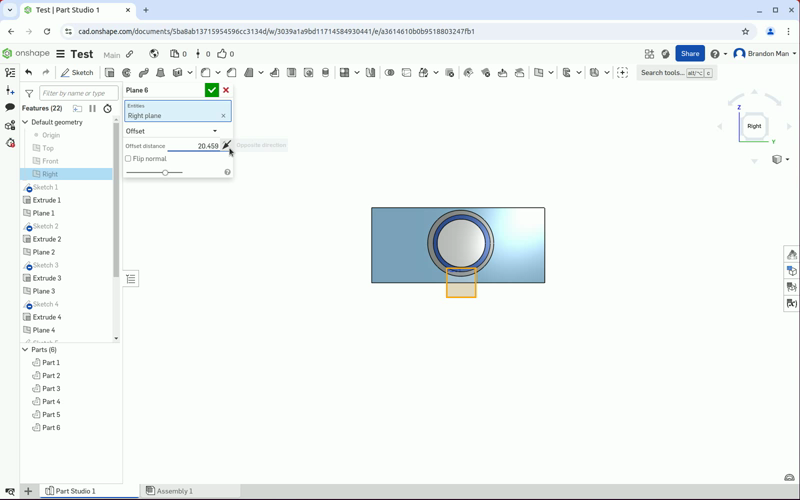
mouse_move(229, 147)
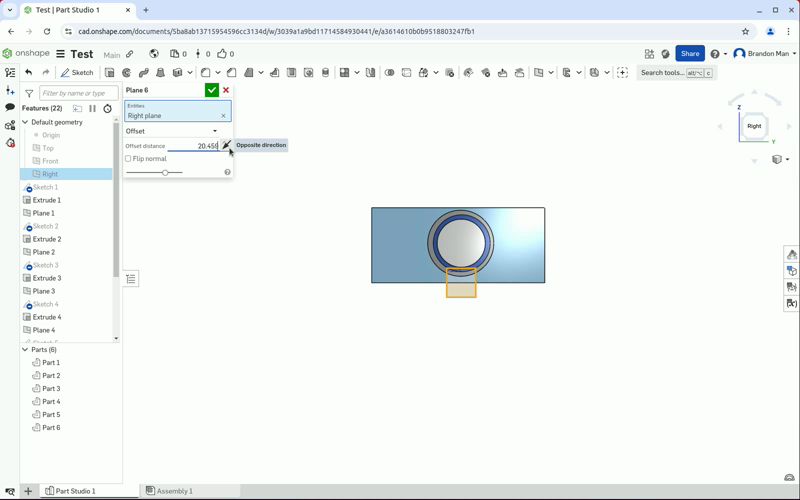
click(229, 147)
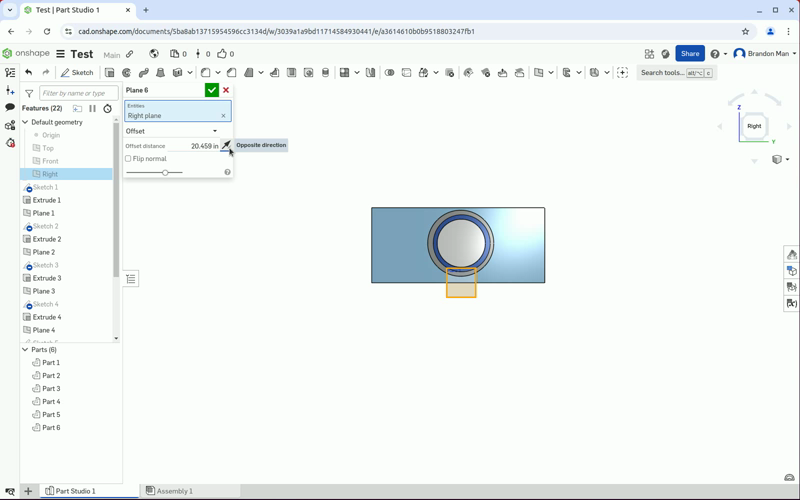
key(enter, 2)
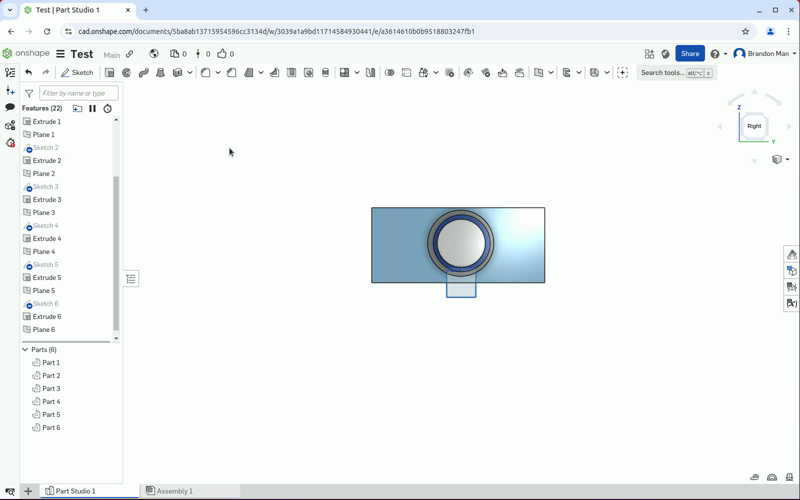
key(shift+s)
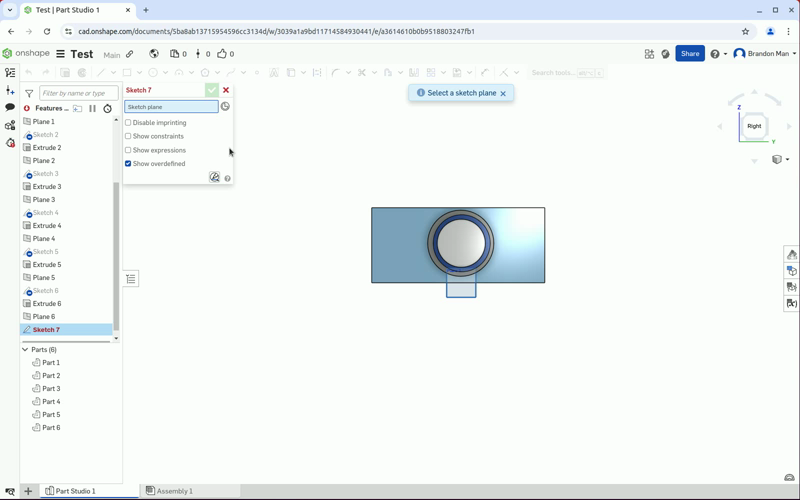
mouse_move(69, 319)
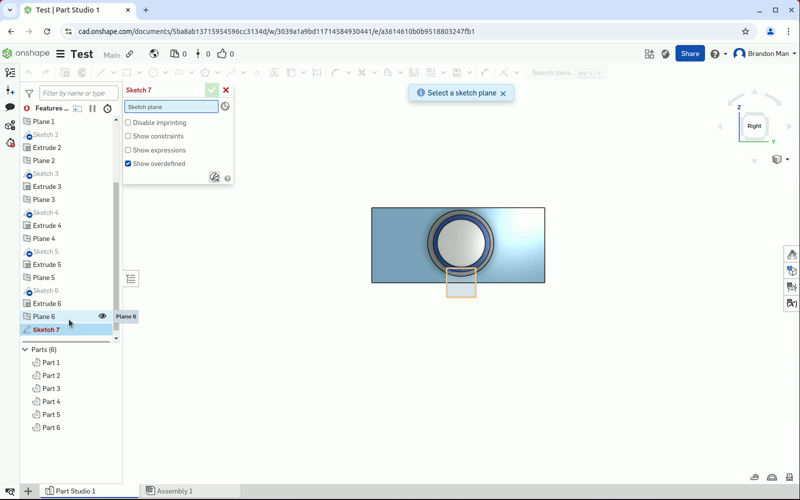
click(69, 319)
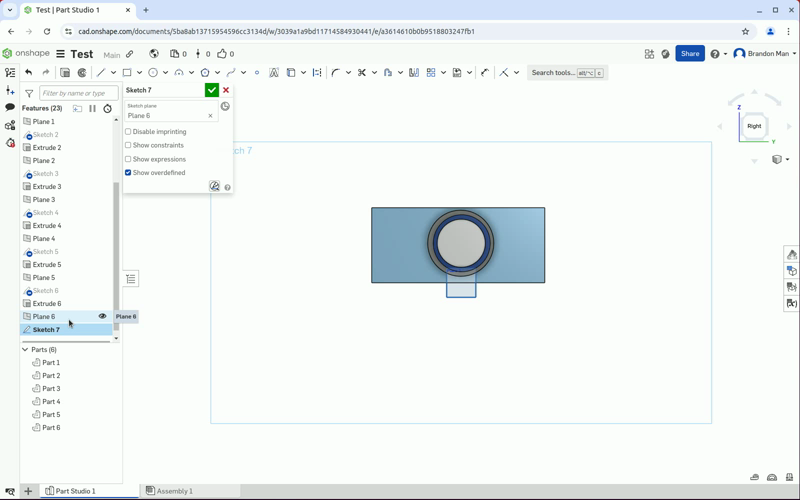
mouse_move(73, 352)
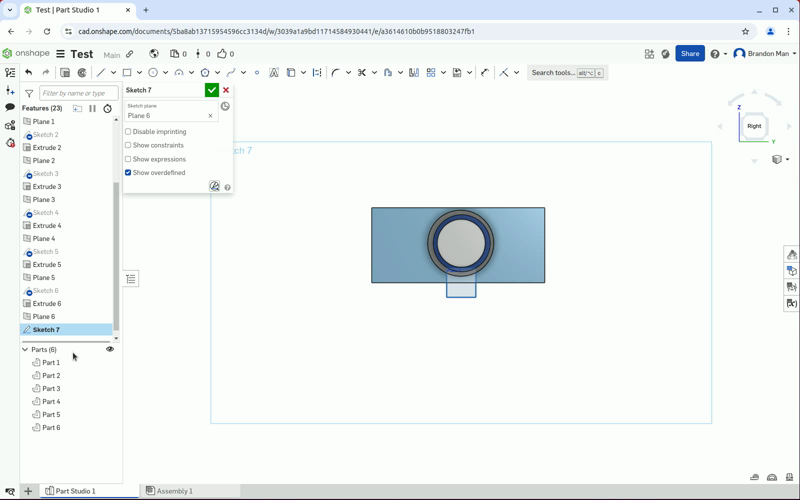
key(y)
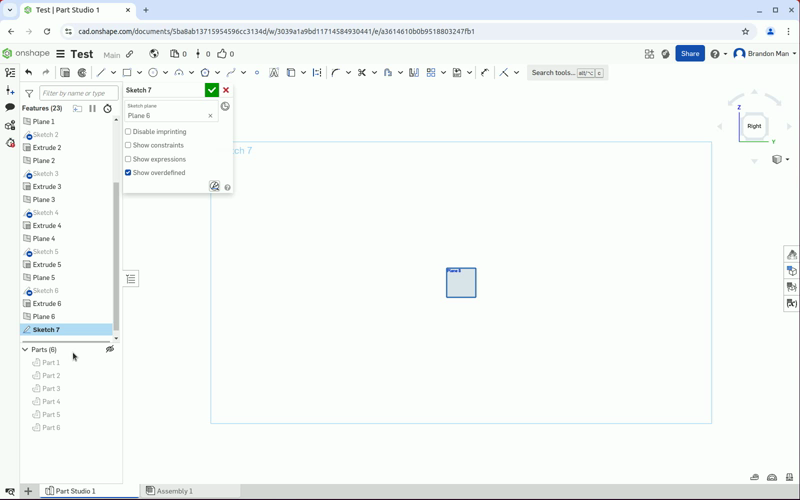
key(c)
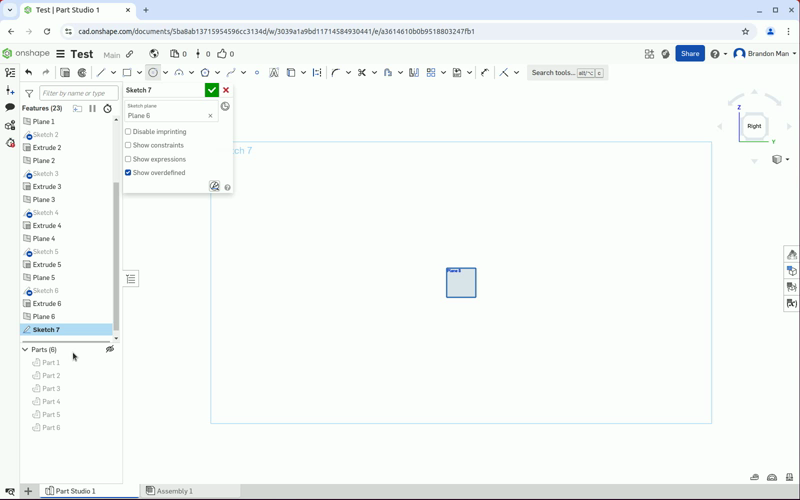
key_down(shift)
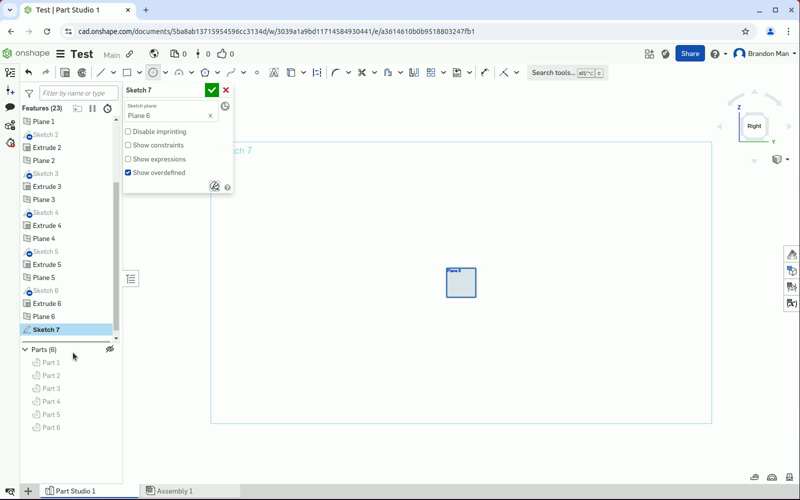
mouse_move(460, 244)
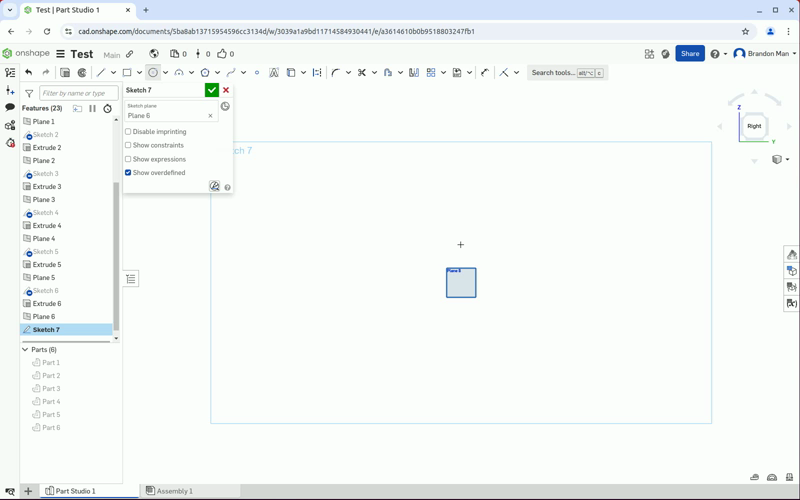
click(460, 244)
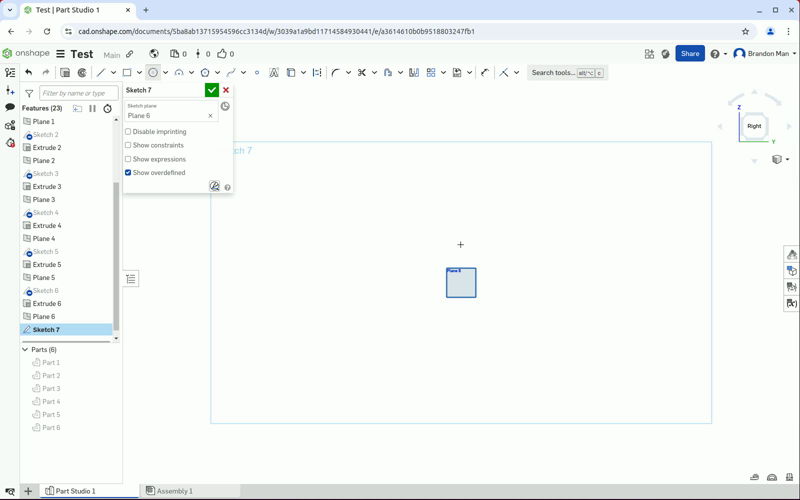
key_up(shift)
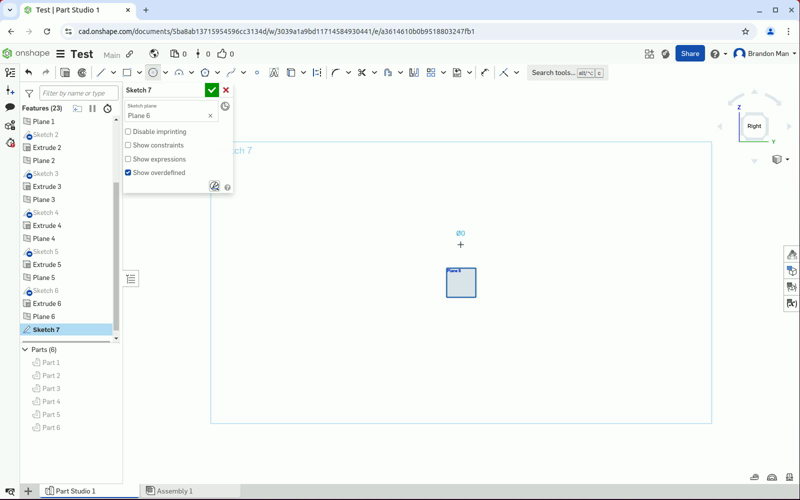
mouse_move(484, 244)
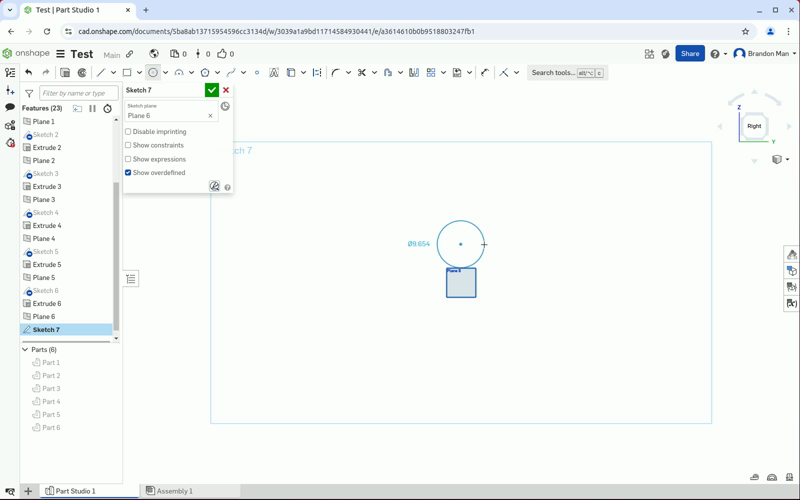
click(484, 244)
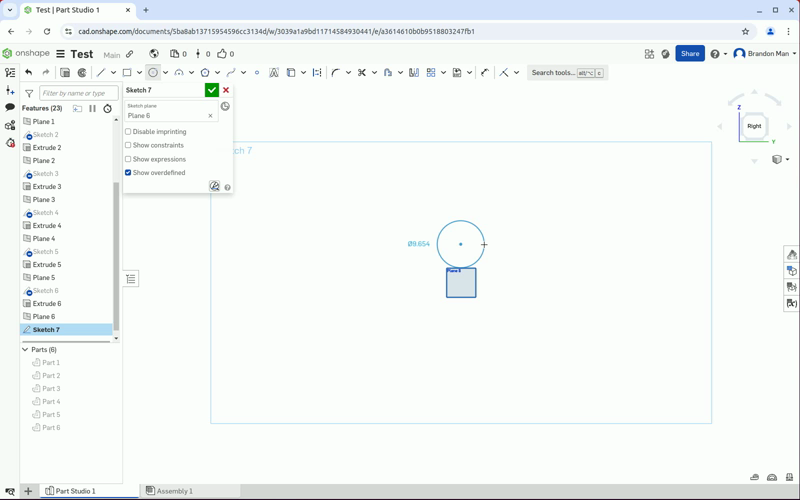
key(esc)
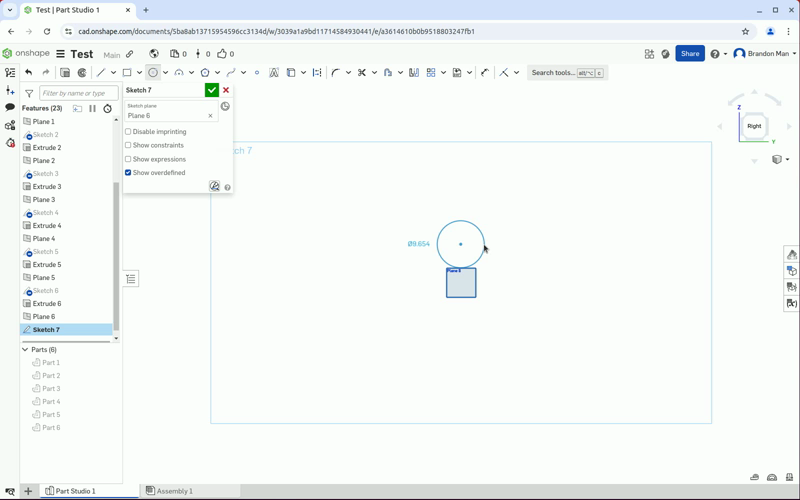
mouse_move(444, 258)
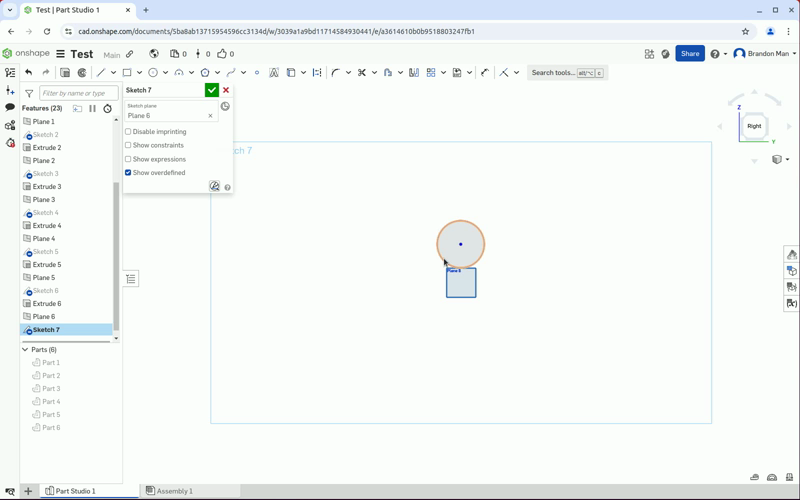
scroll(6)
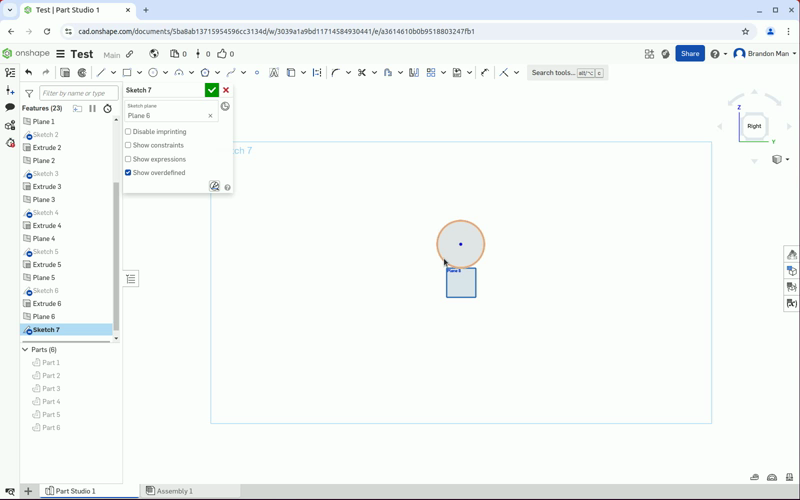
scroll(6)
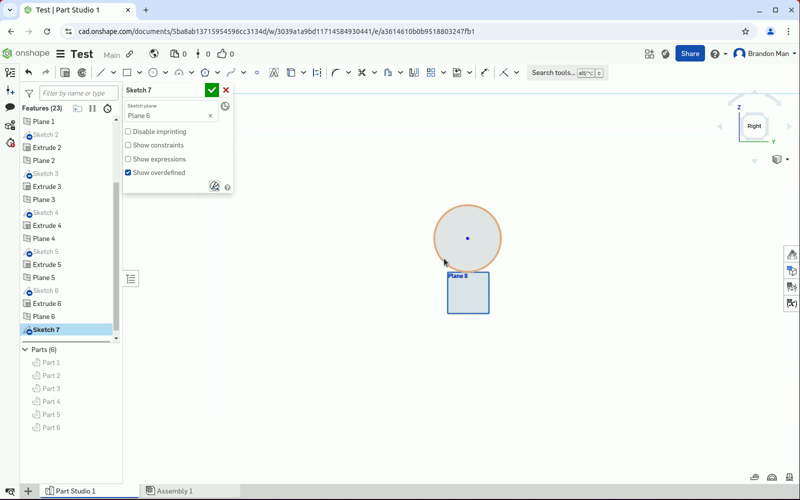
scroll(6)
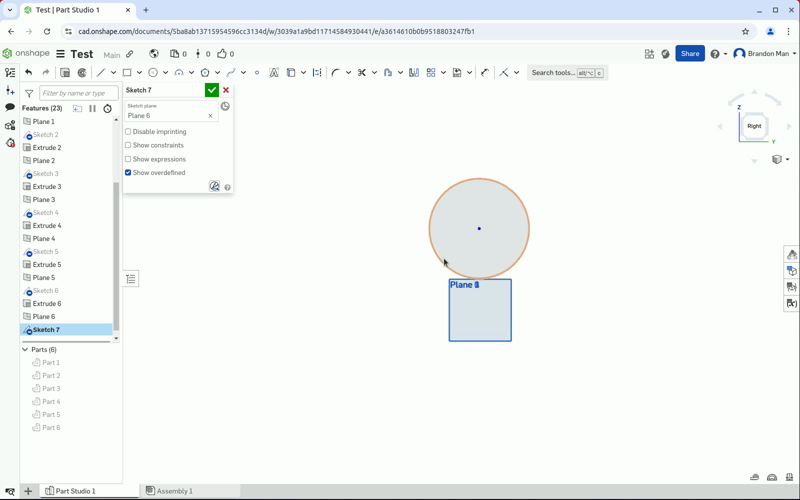
scroll(6)
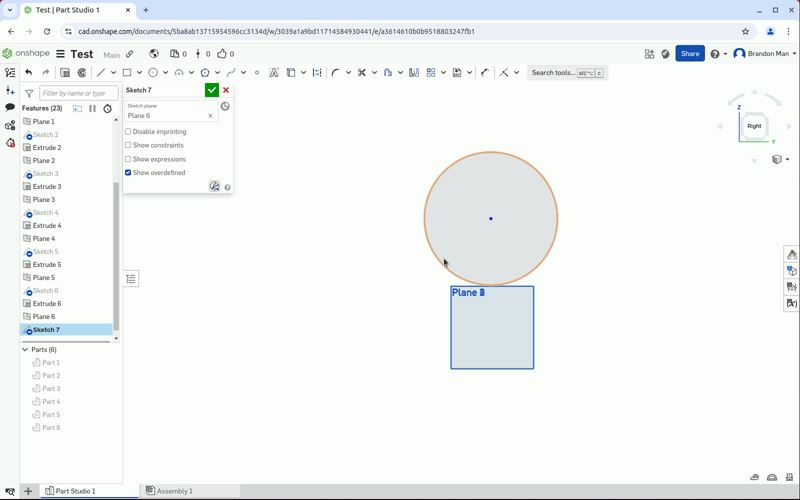
scroll(6)
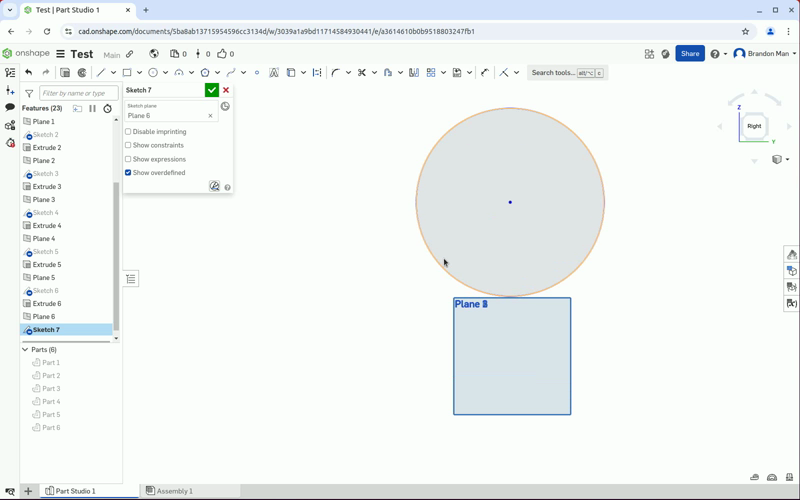
scroll(6)
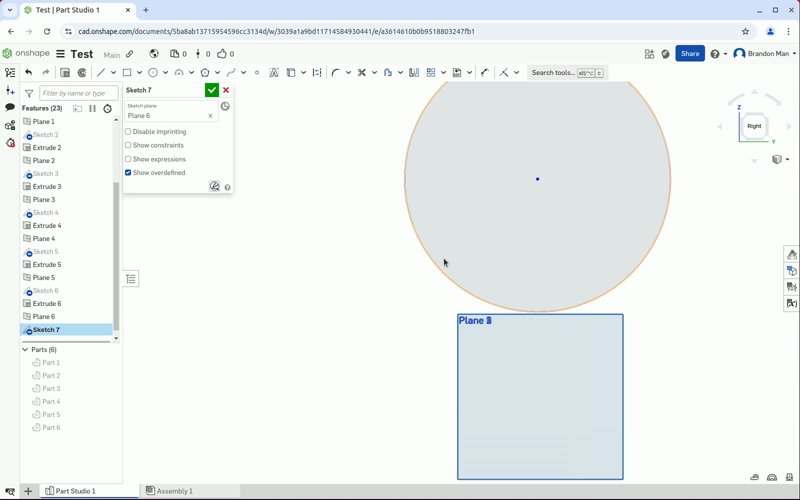
scroll(6)
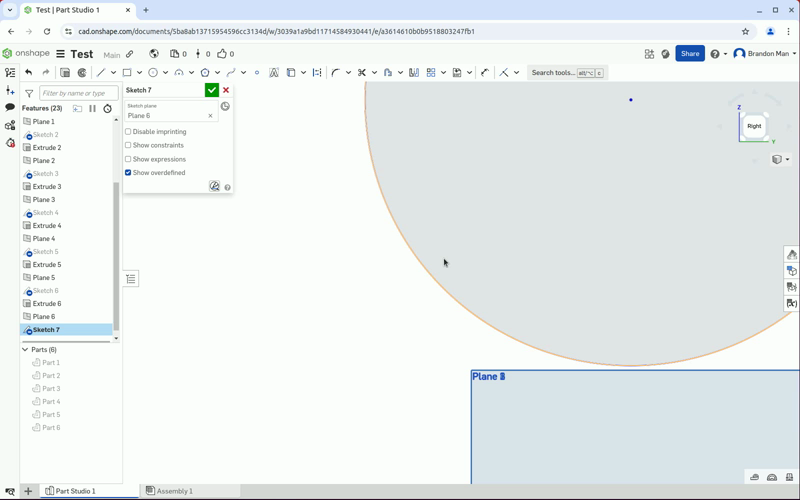
click(444, 258)
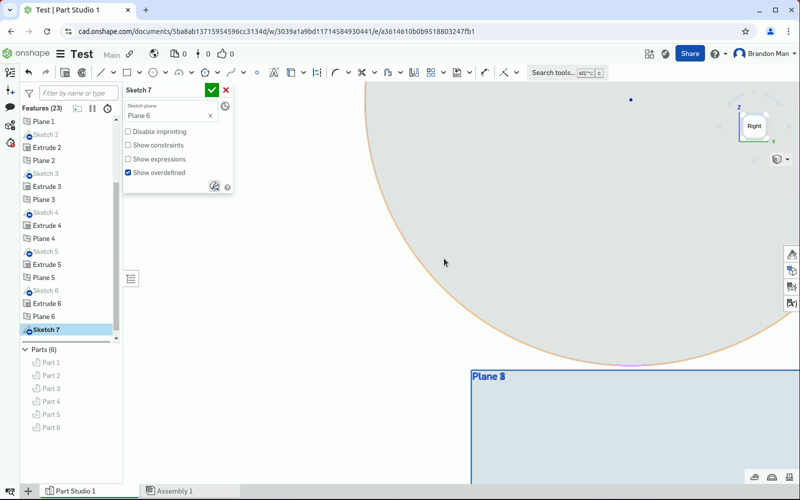
scroll(-6)
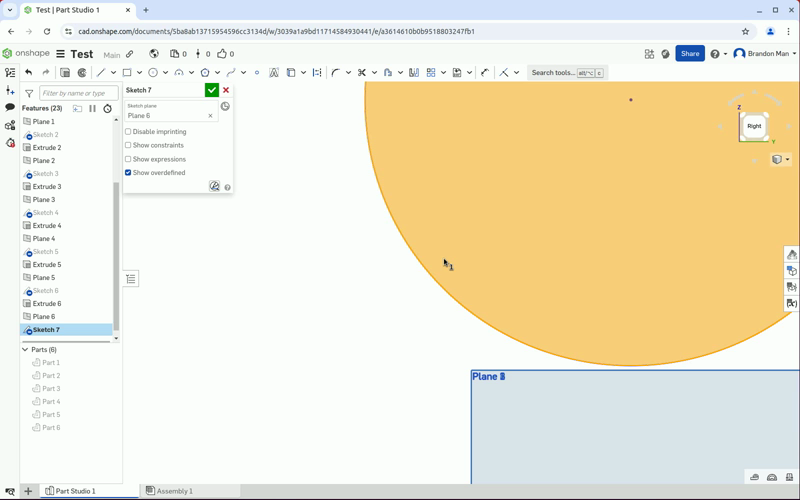
scroll(-6)
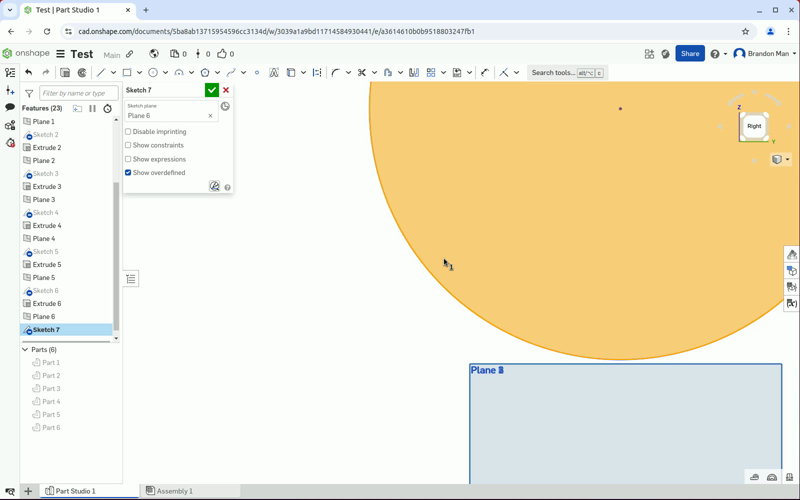
scroll(-6)
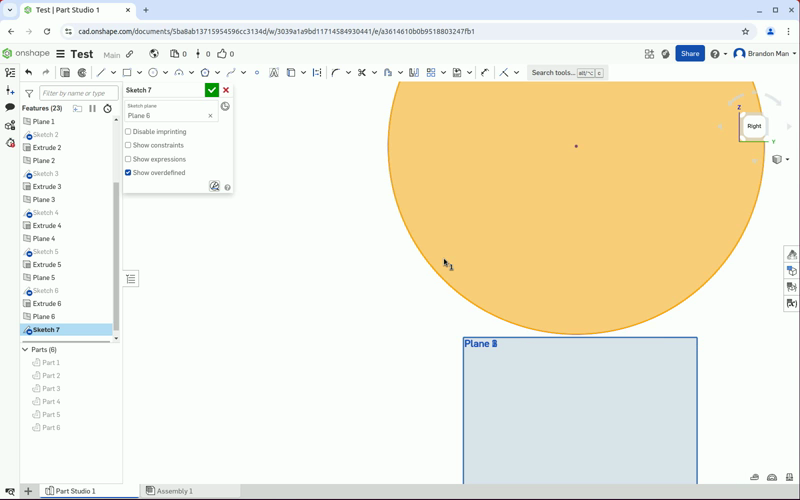
scroll(-6)
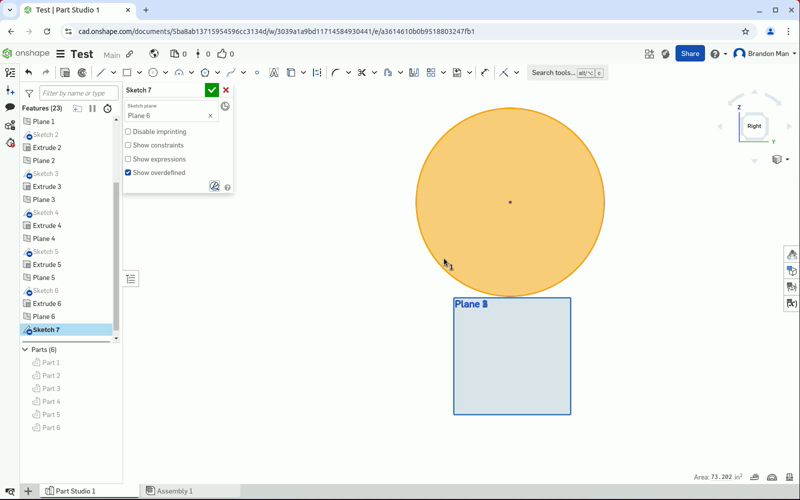
scroll(-6)
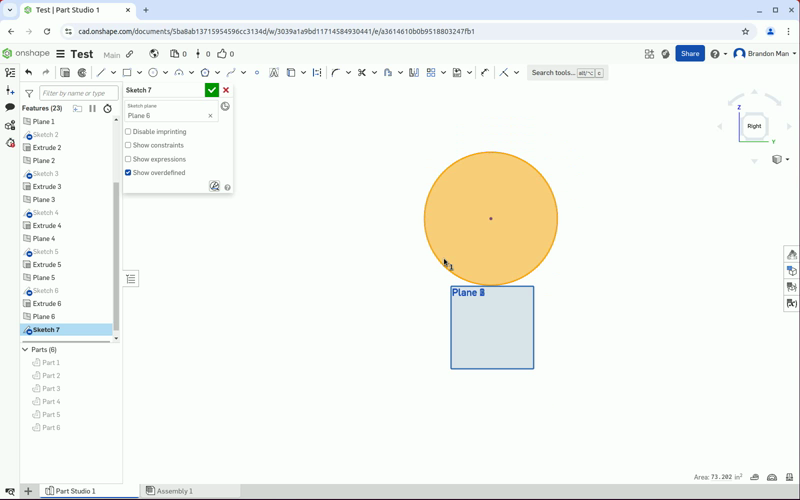
scroll(-6)
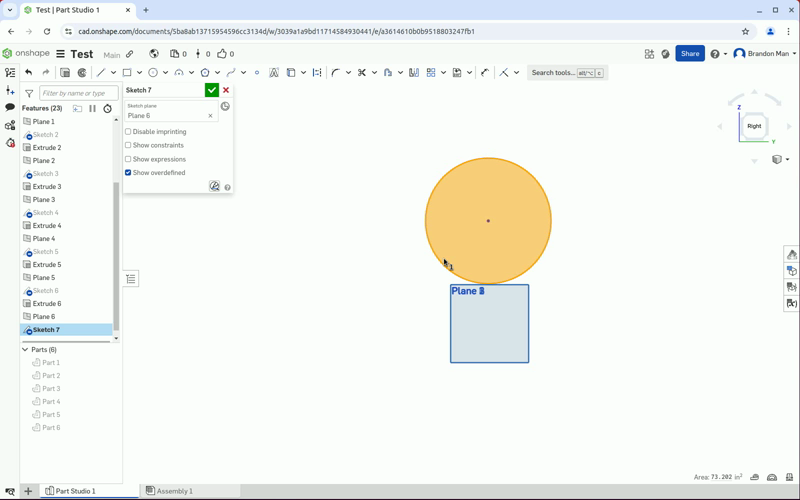
scroll(-6)
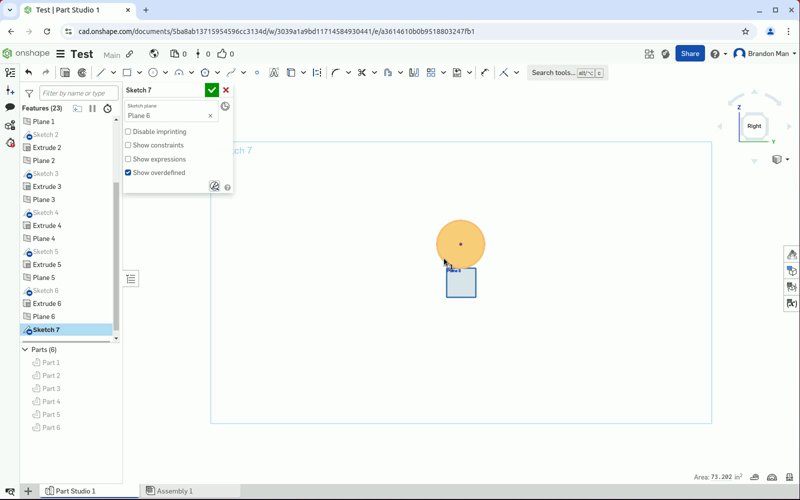
mouse_move(73, 352)
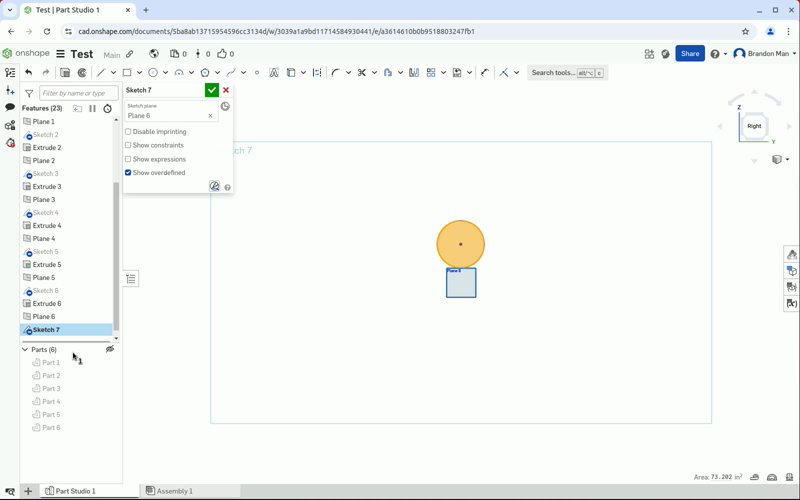
key(shift+y)
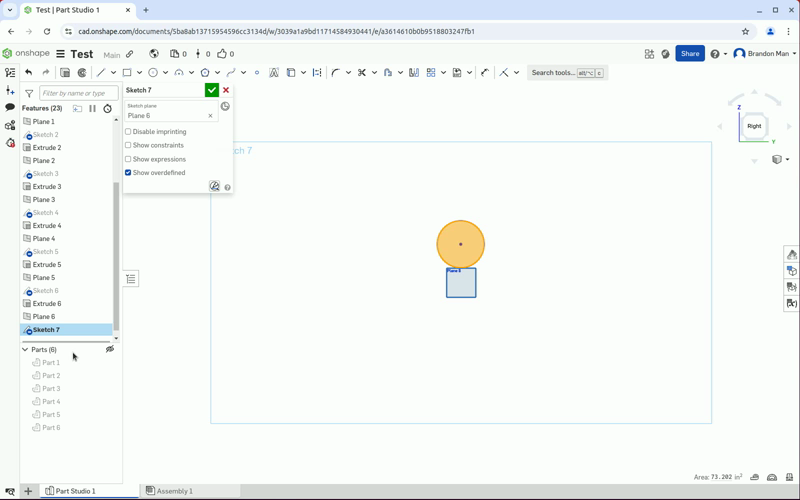
key(shift+e)
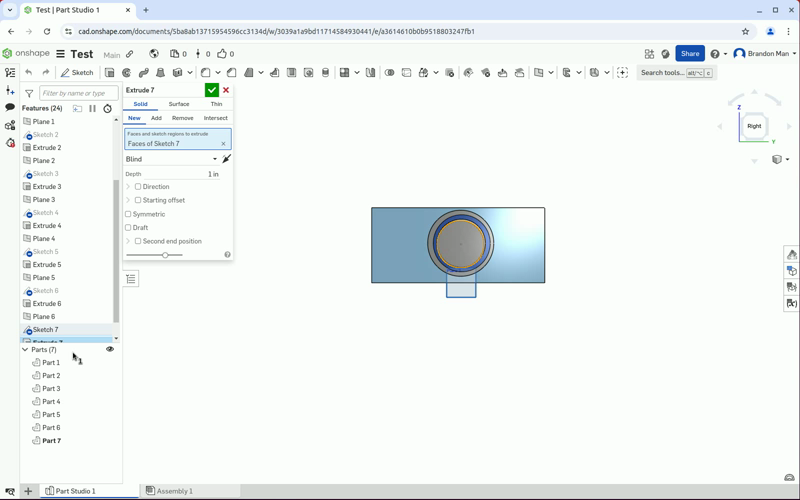
mouse_move(143, 106)
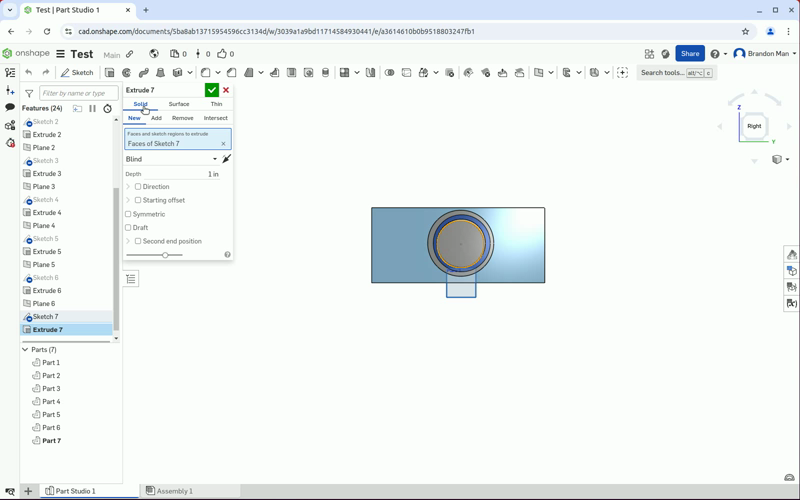
click(143, 106)
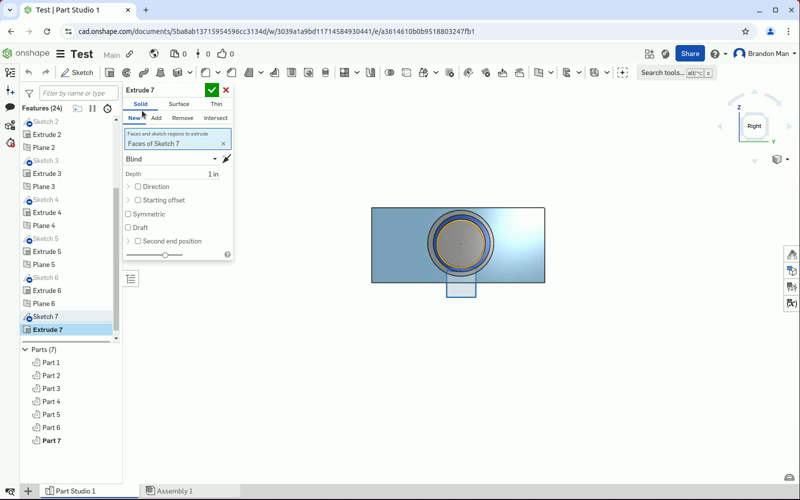
mouse_move(137, 120)
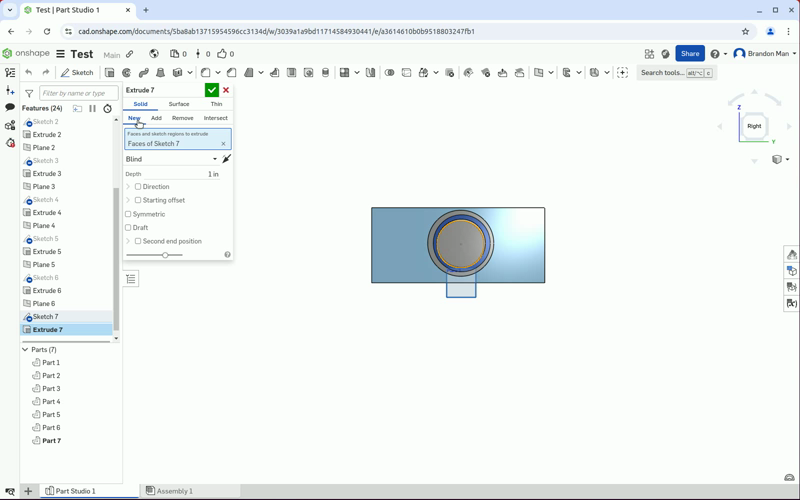
click(137, 120)
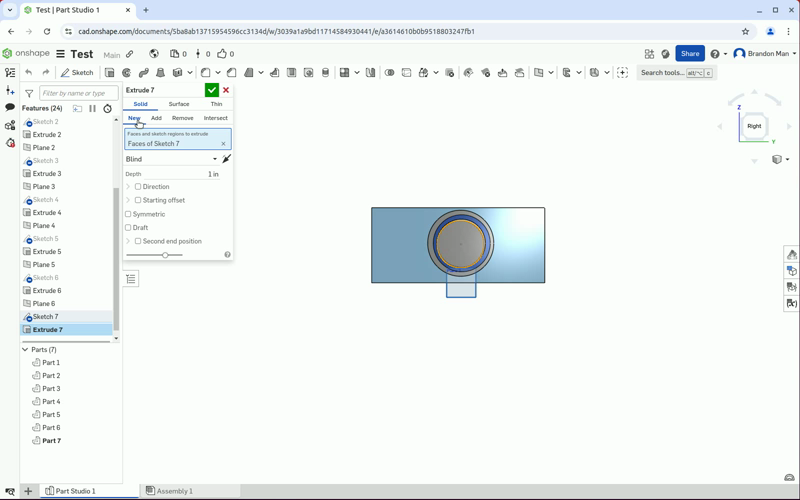
key(tab, 4)
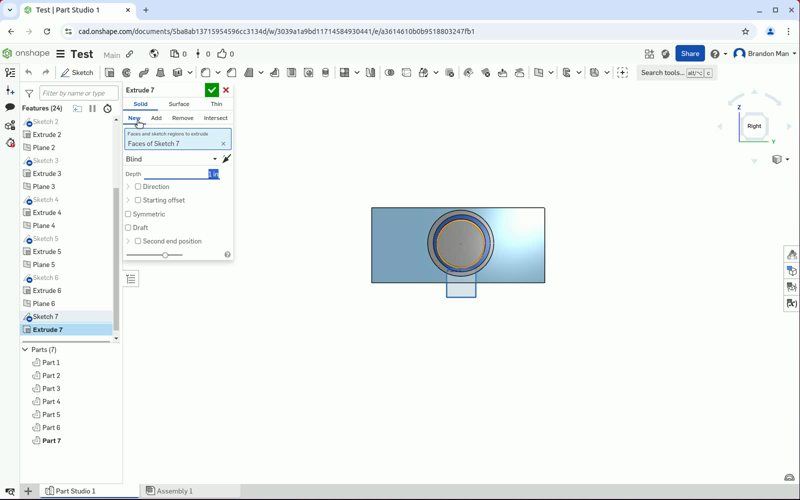
text(1.444)
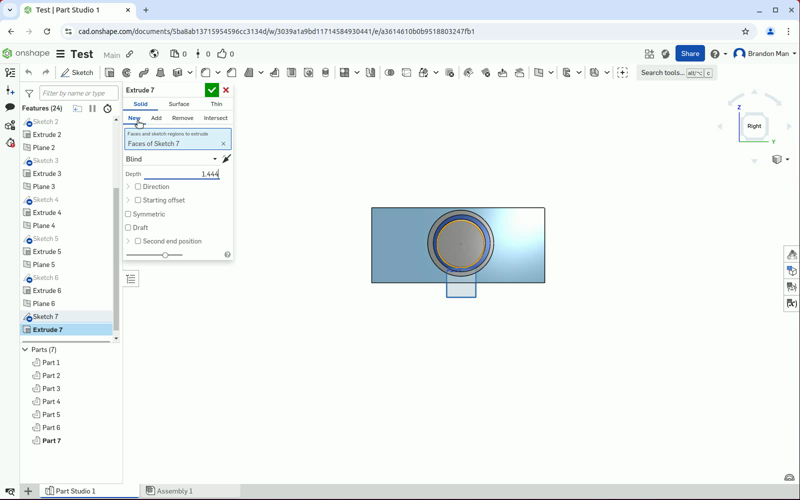
key(enter)
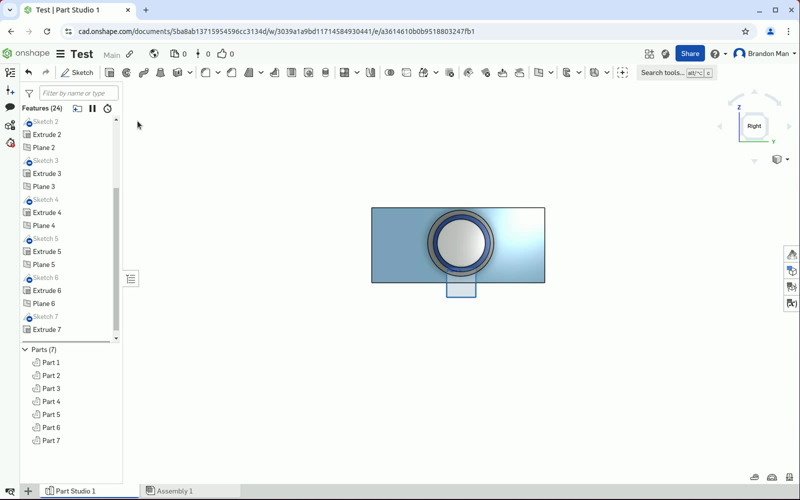
key(shift+h)
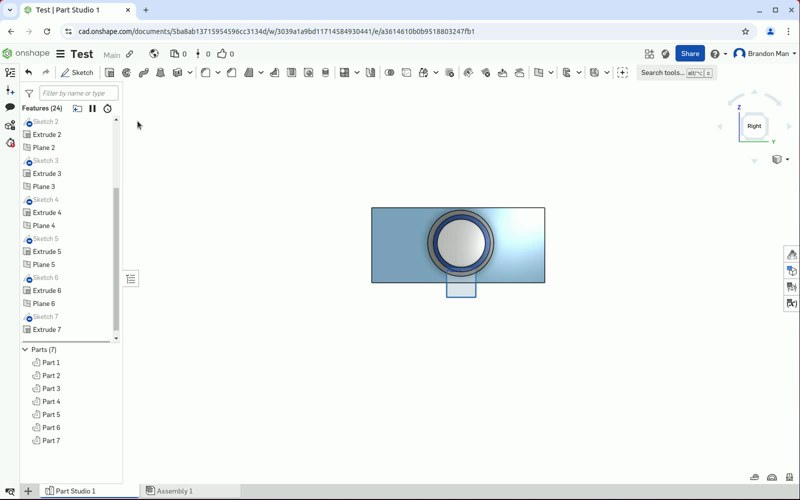
key(shift+h)
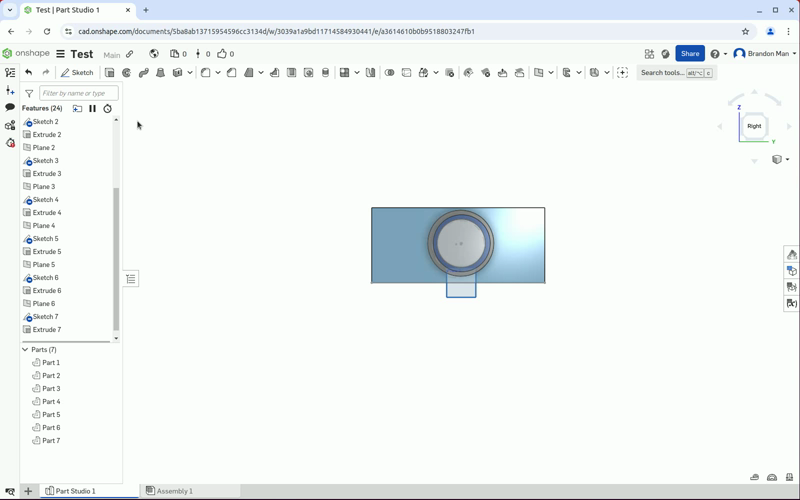
key(shift+7)
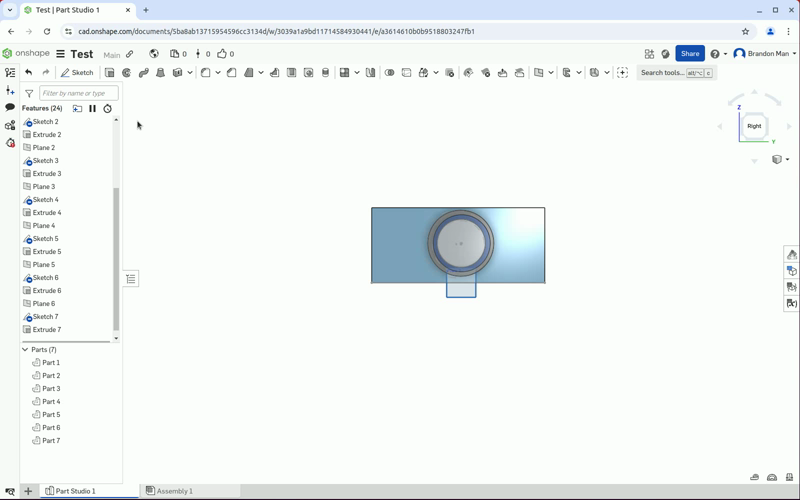
key(right, 2)
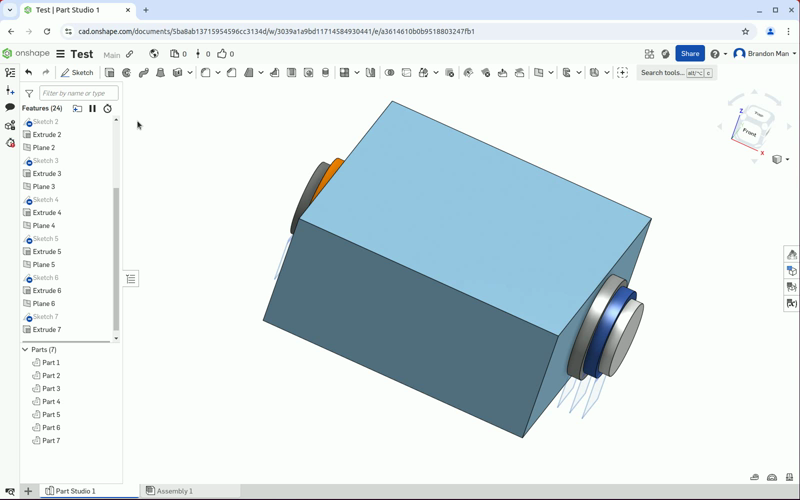
key(down, 2)
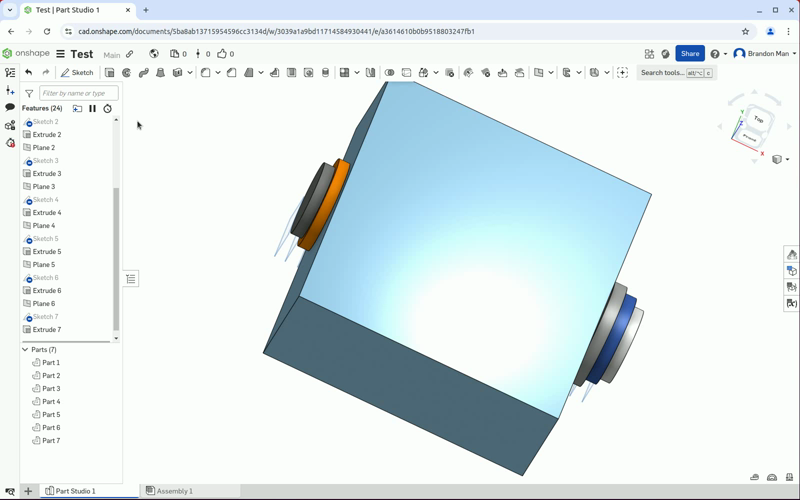
key(up, 2)
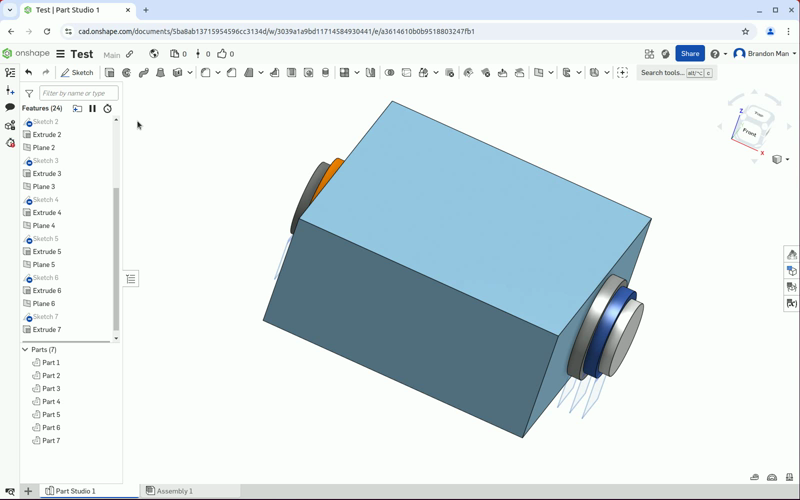
key(left, 2)
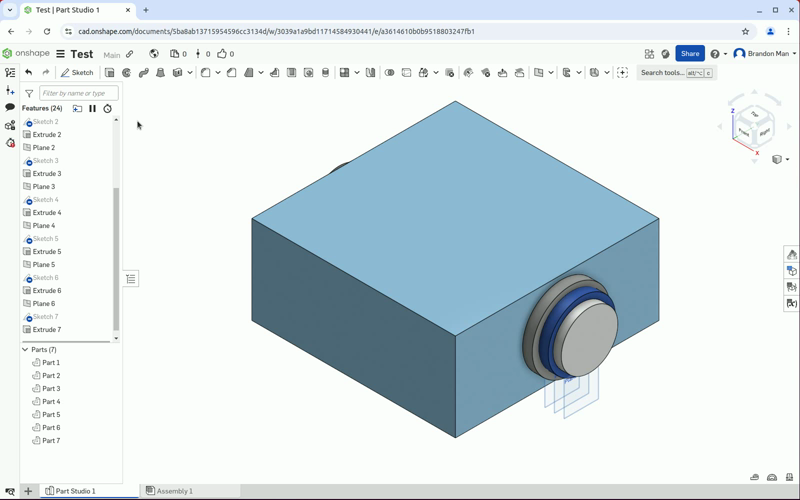
mouse_move(69, 85)
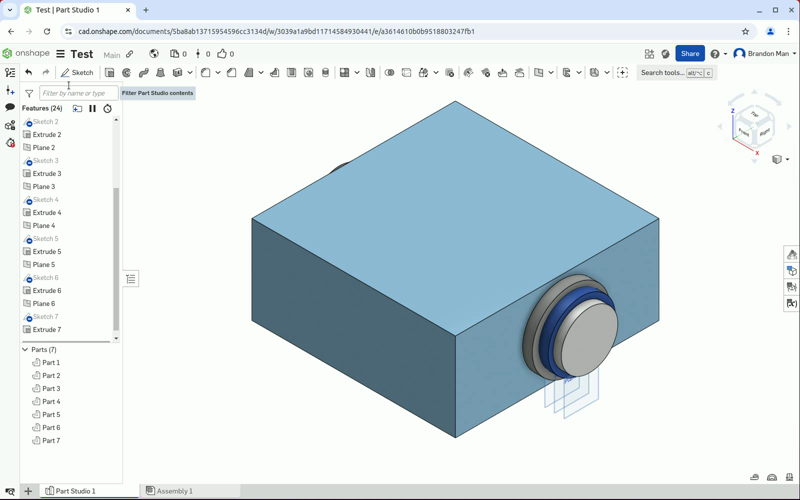
click(69, 85)